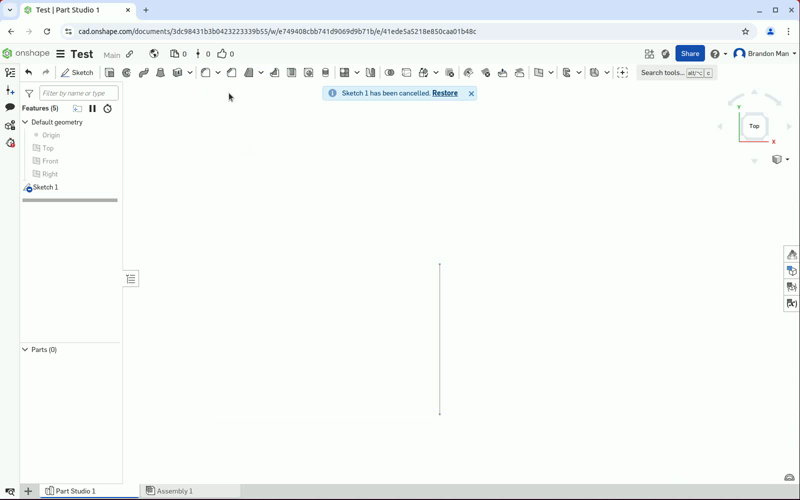
key(shift+h)
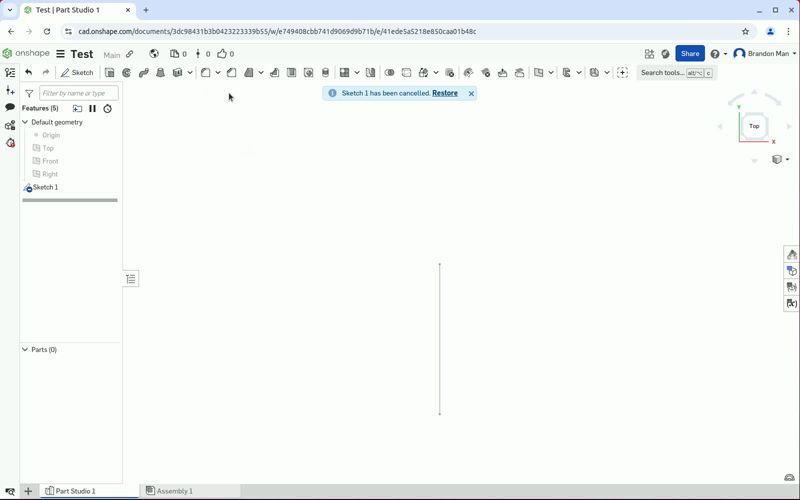
key(shift+s)
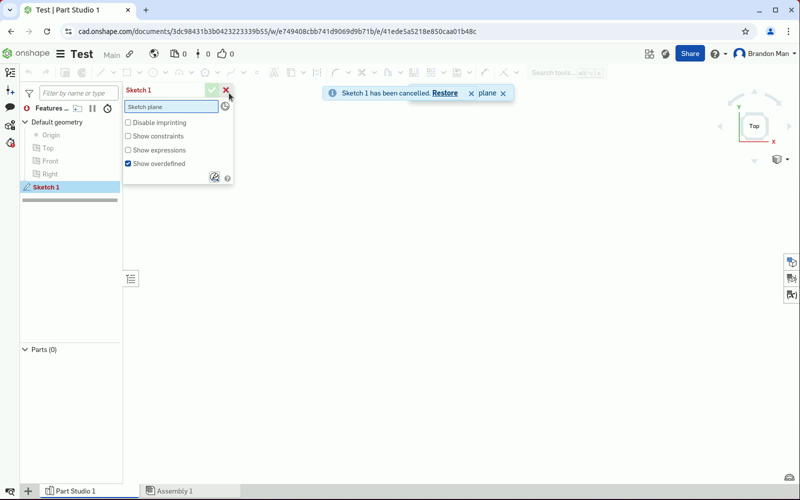
mouse_move(73, 150)
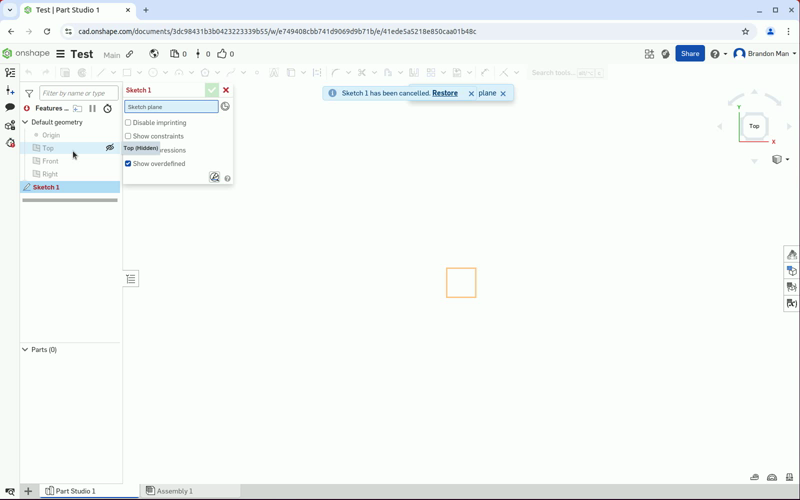
click(73, 150)
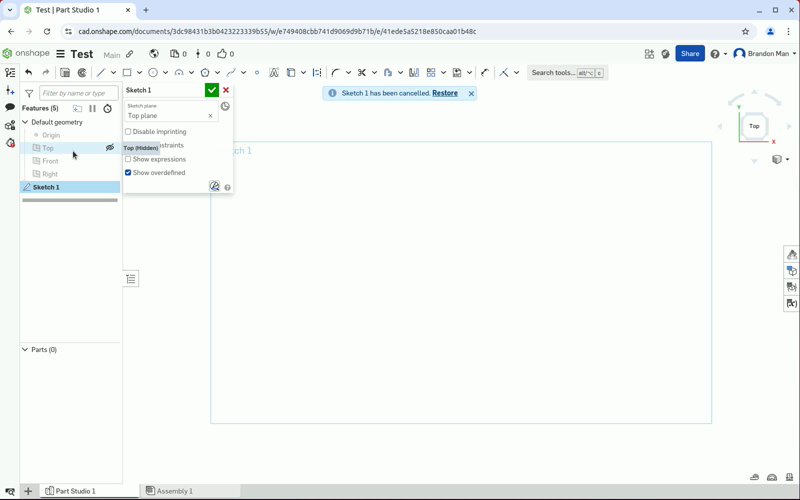
mouse_move(73, 352)
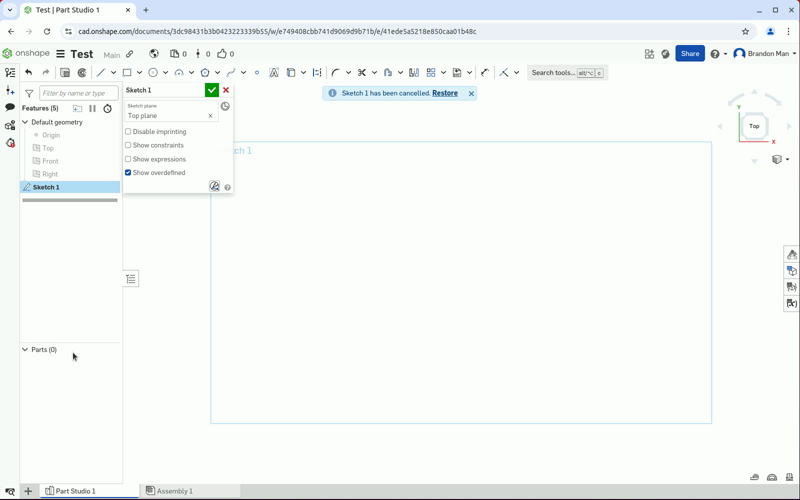
key(y)
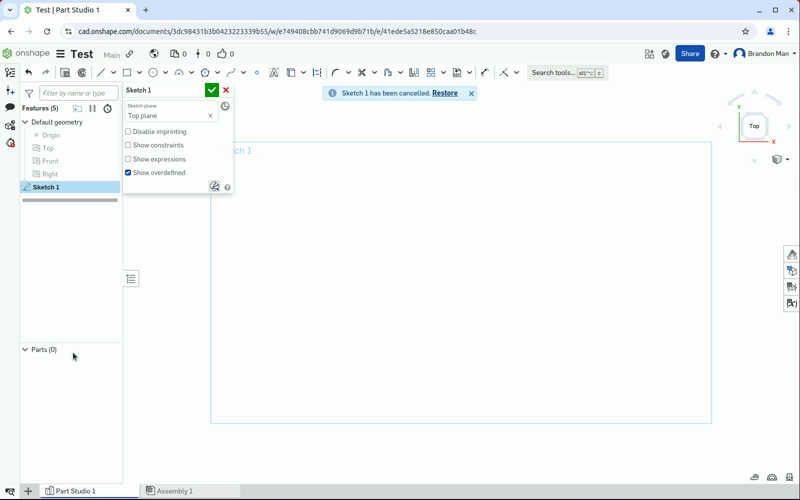
key(c)
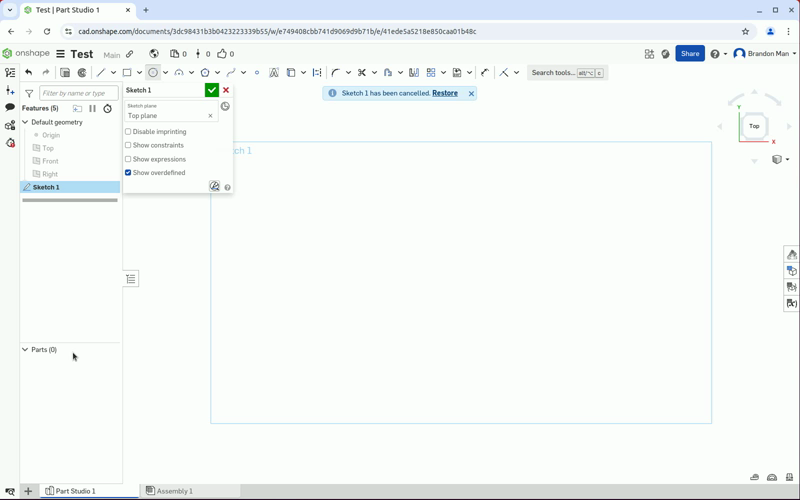
key_down(shift)
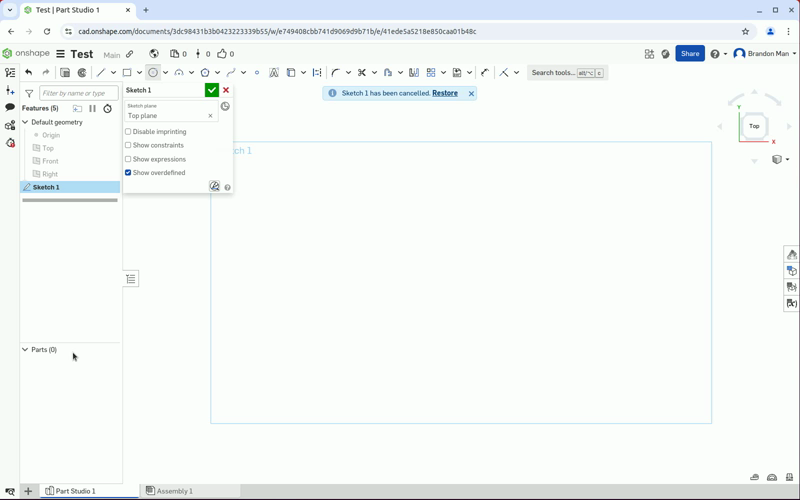
mouse_move(461, 282)
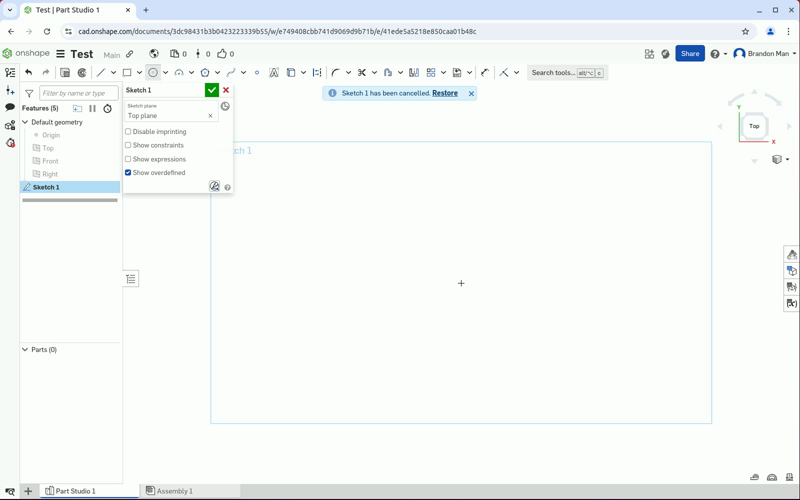
click(461, 282)
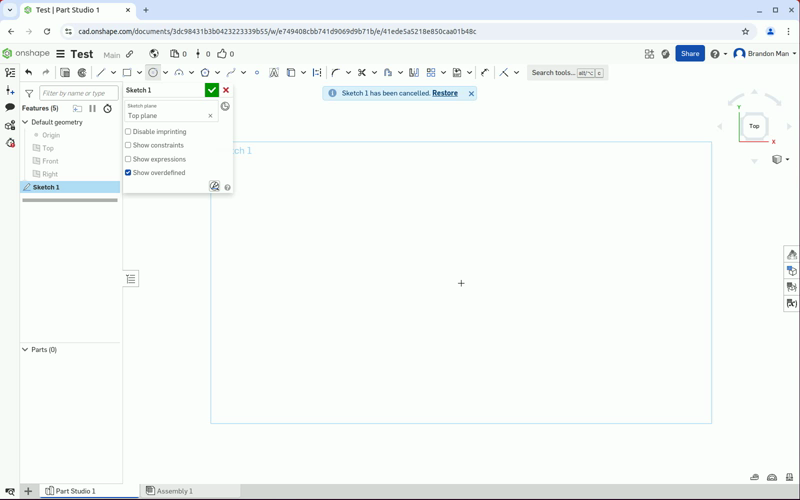
key_up(shift)
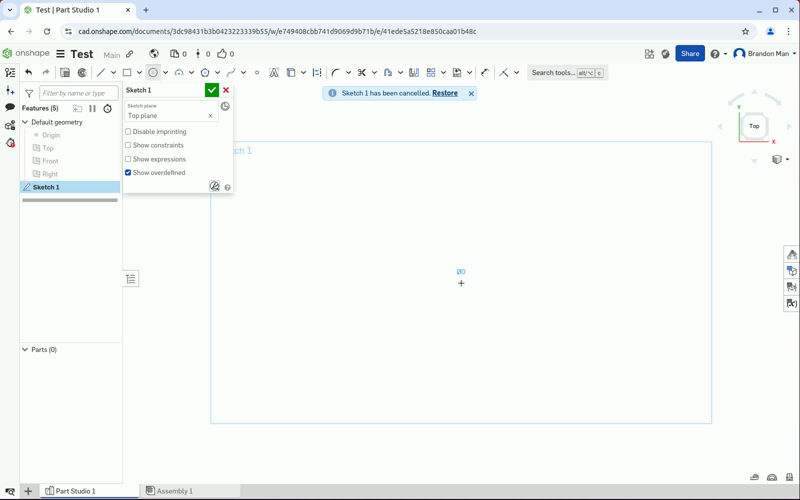
mouse_move(466, 282)
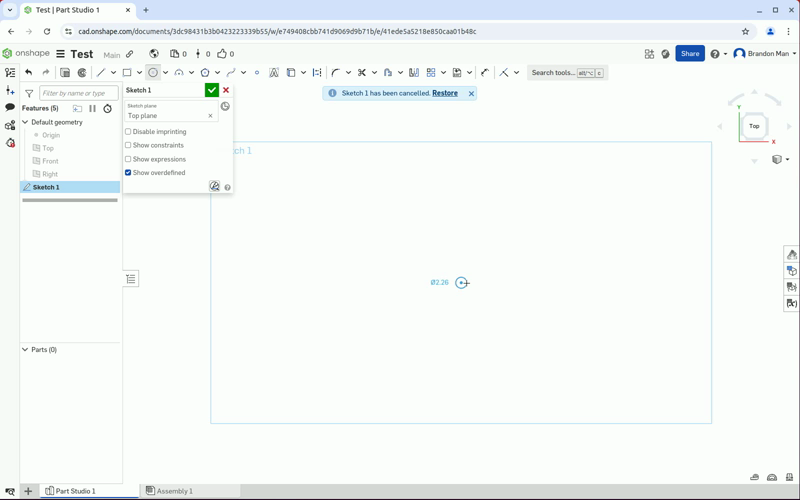
click(466, 282)
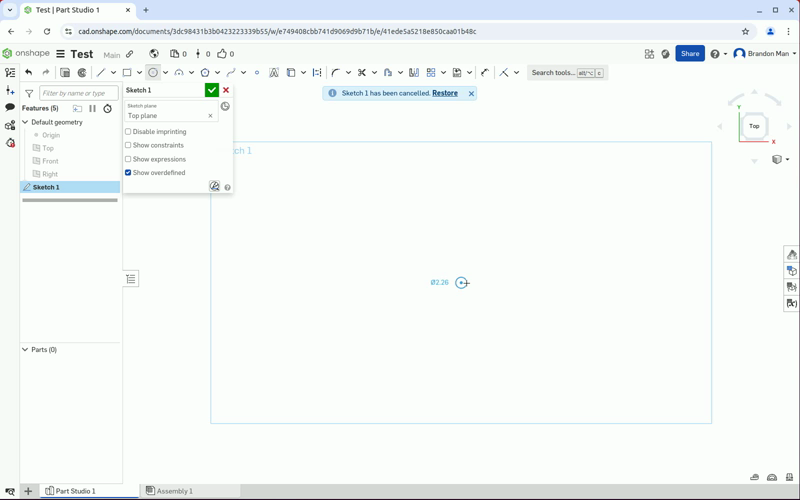
key(esc)
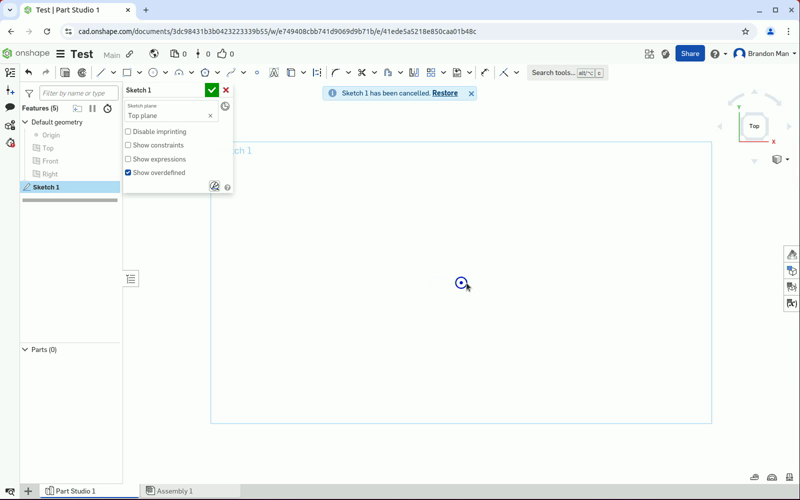
mouse_move(458, 285)
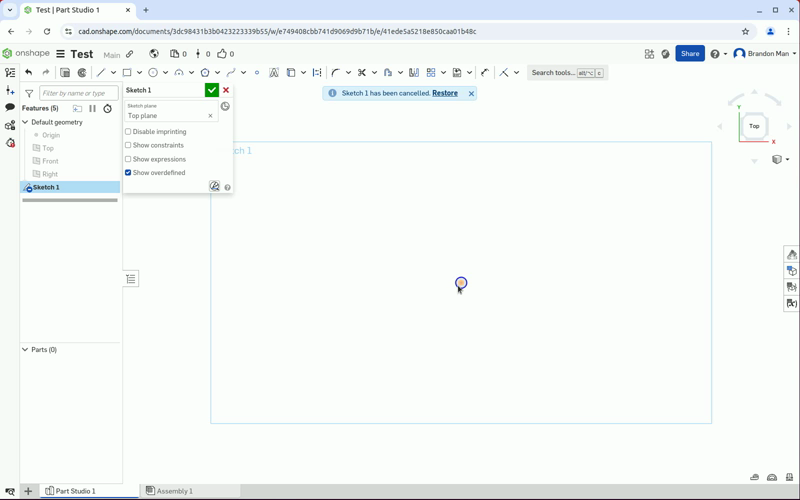
scroll(6)
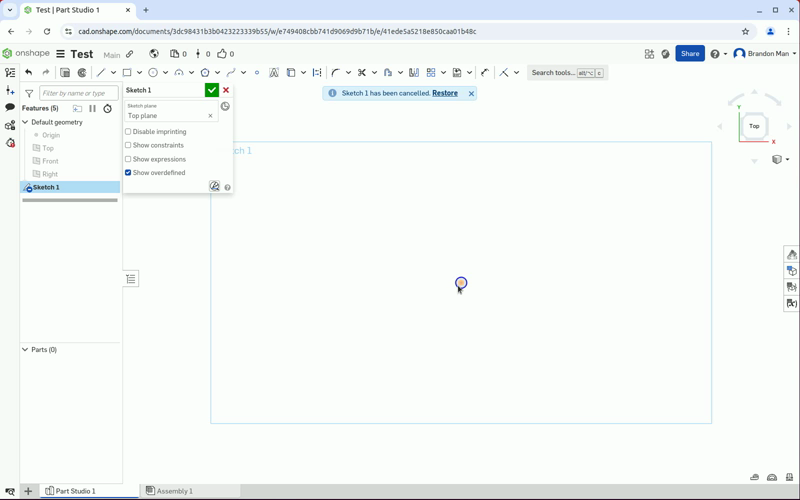
scroll(6)
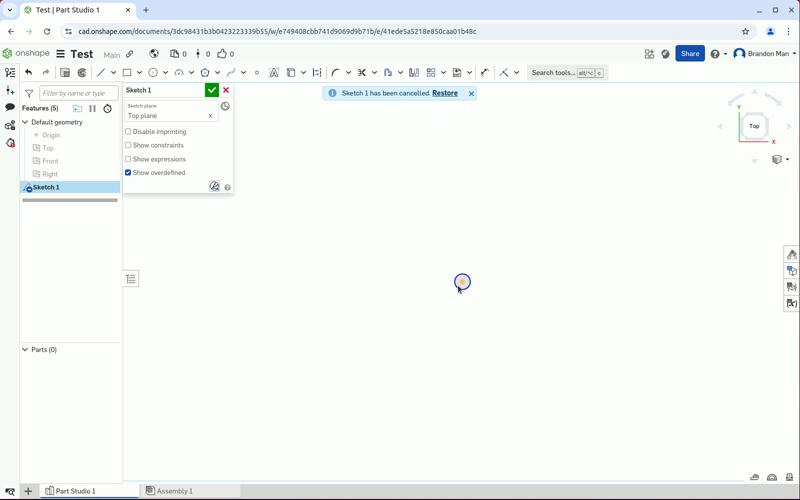
scroll(6)
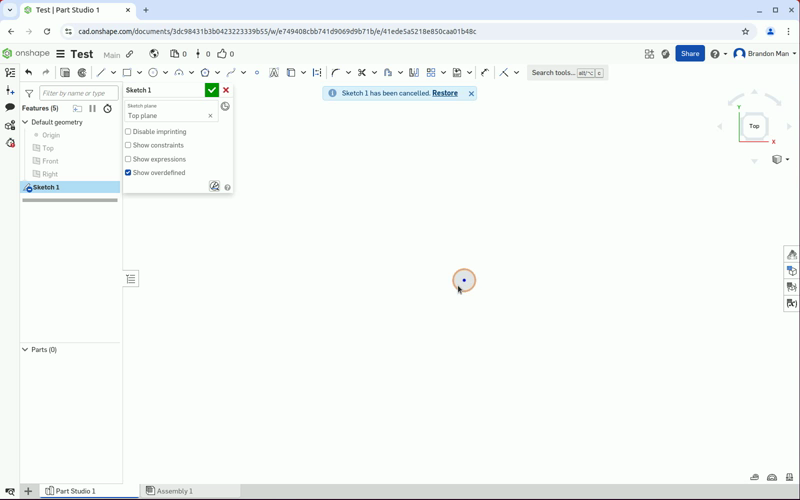
scroll(6)
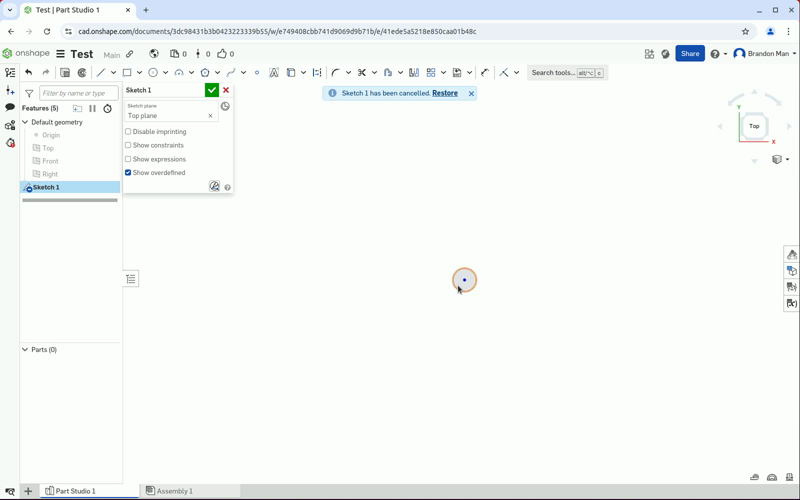
scroll(6)
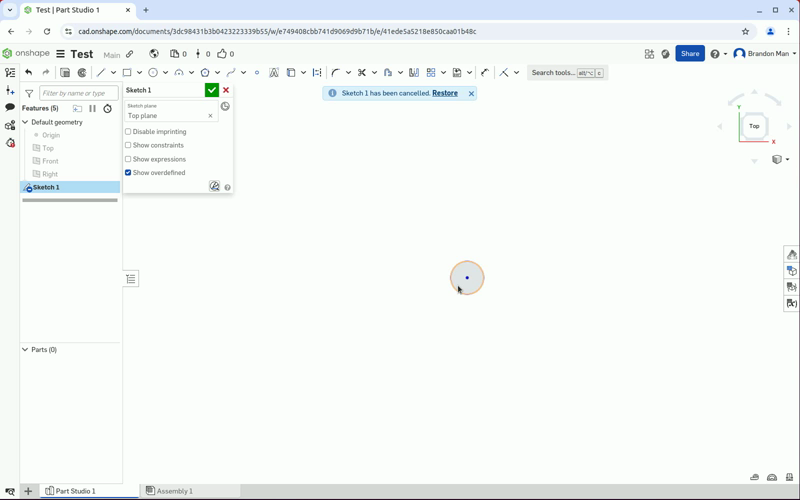
scroll(6)
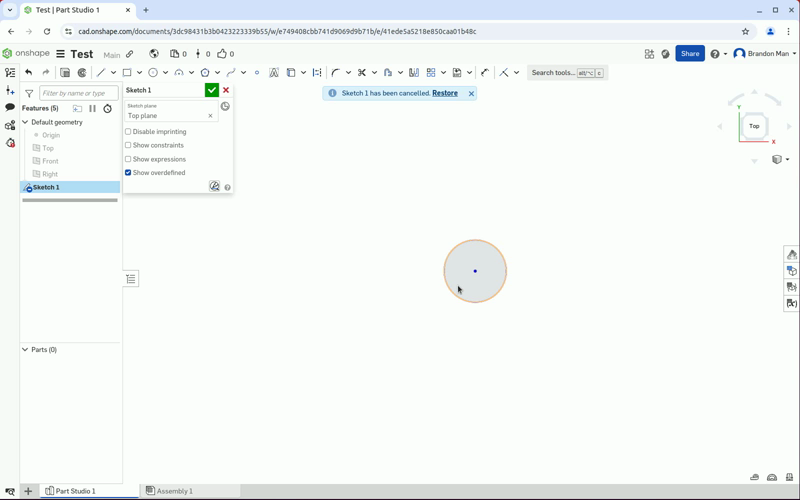
scroll(6)
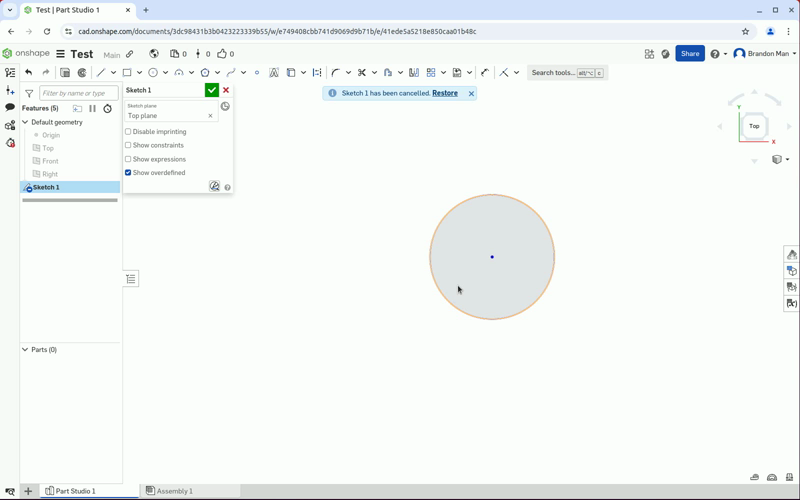
click(458, 285)
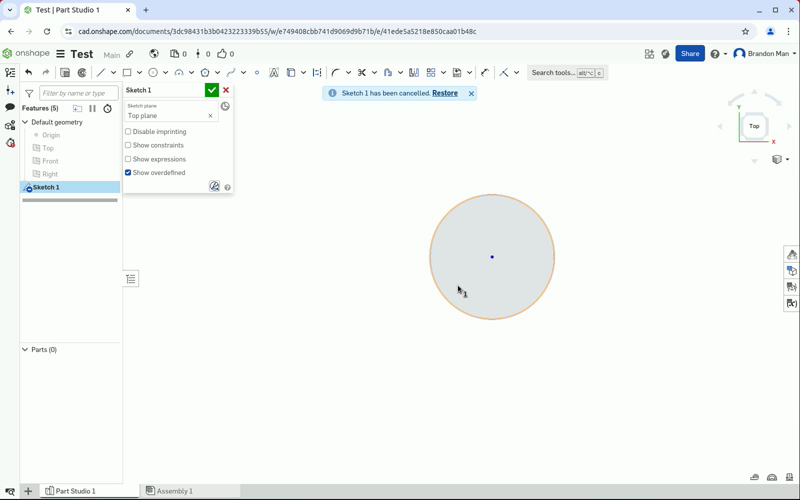
scroll(-6)
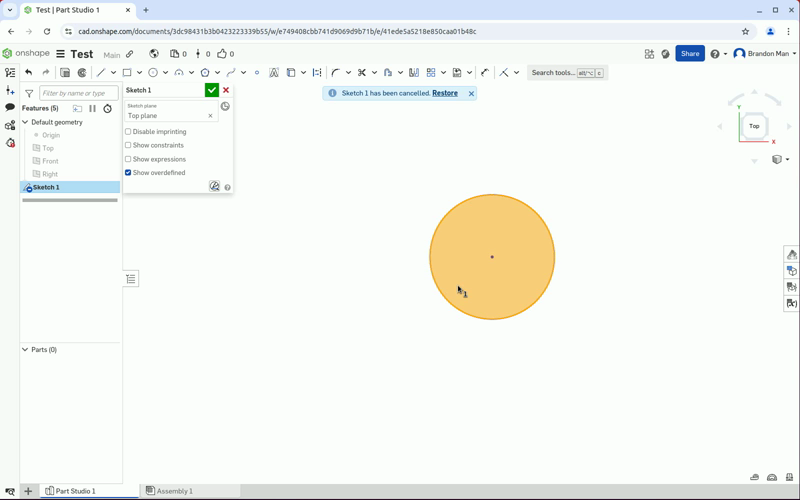
scroll(-6)
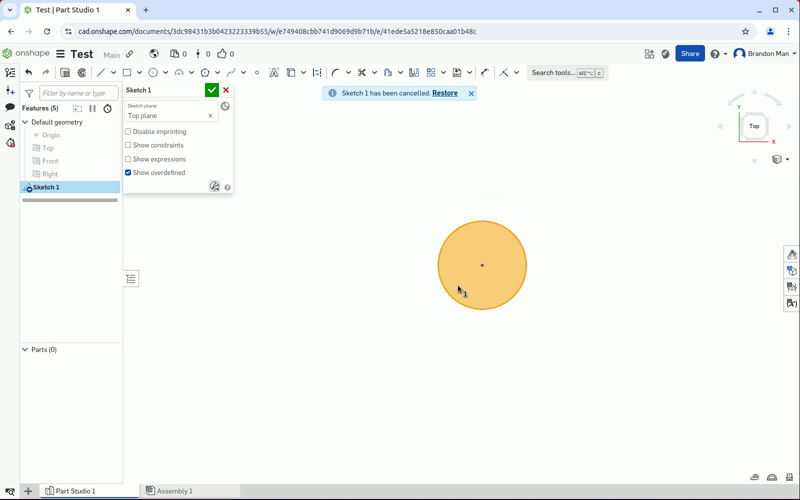
scroll(-6)
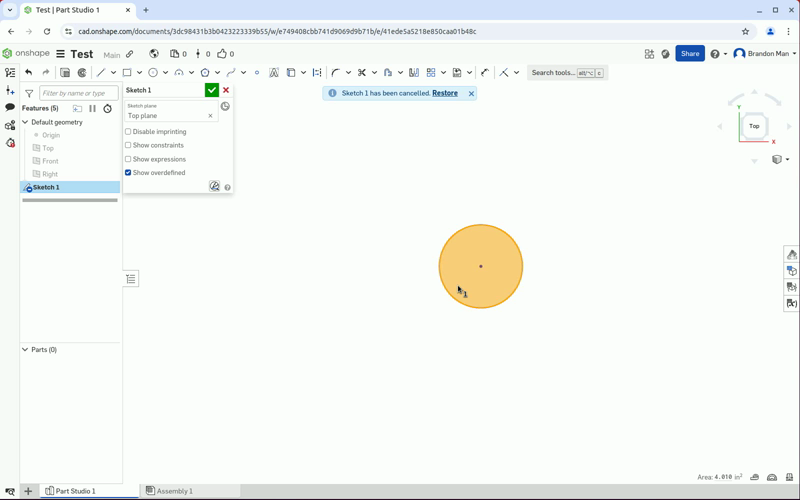
scroll(-6)
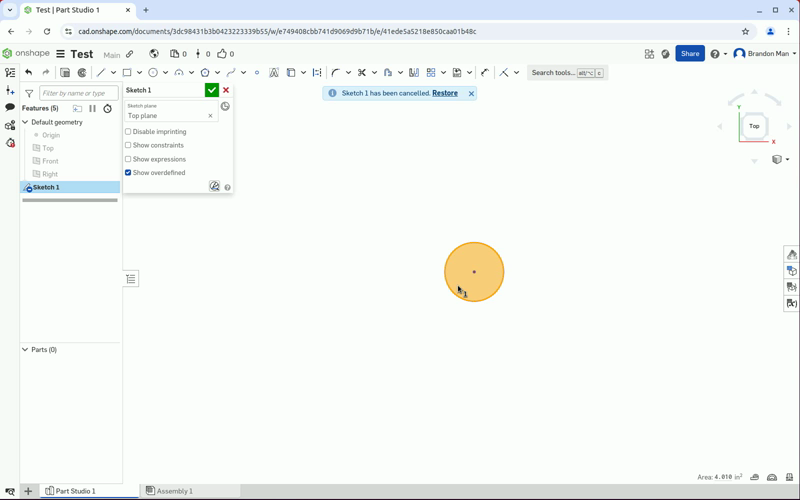
scroll(-6)
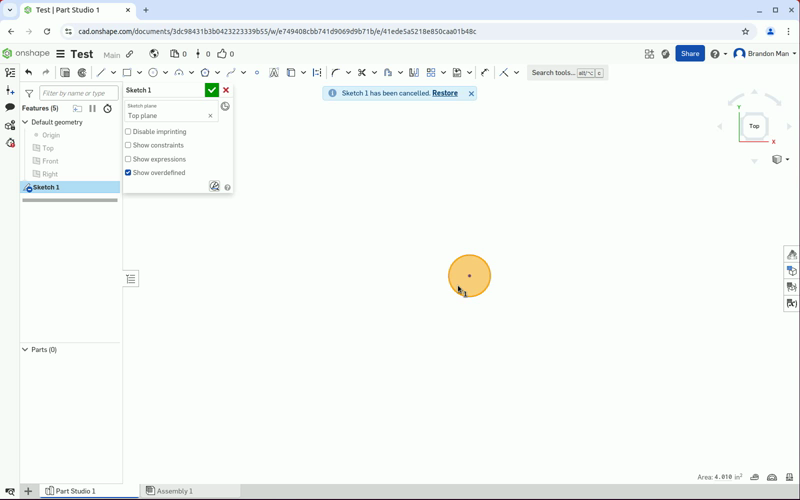
scroll(-6)
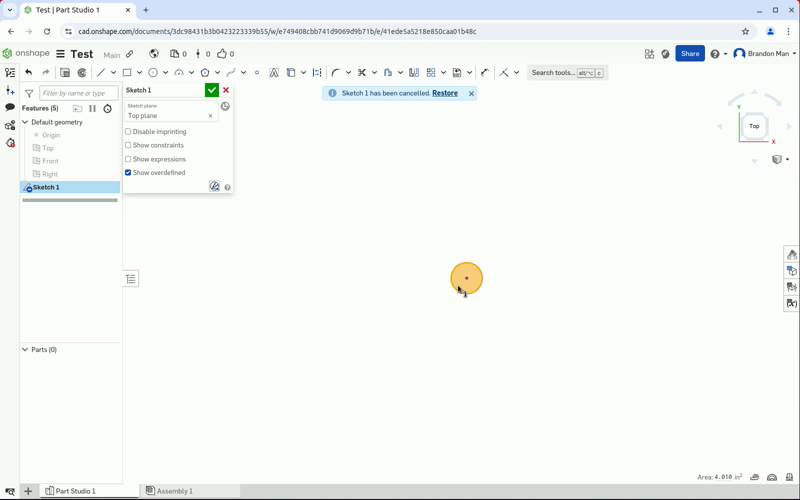
scroll(-6)
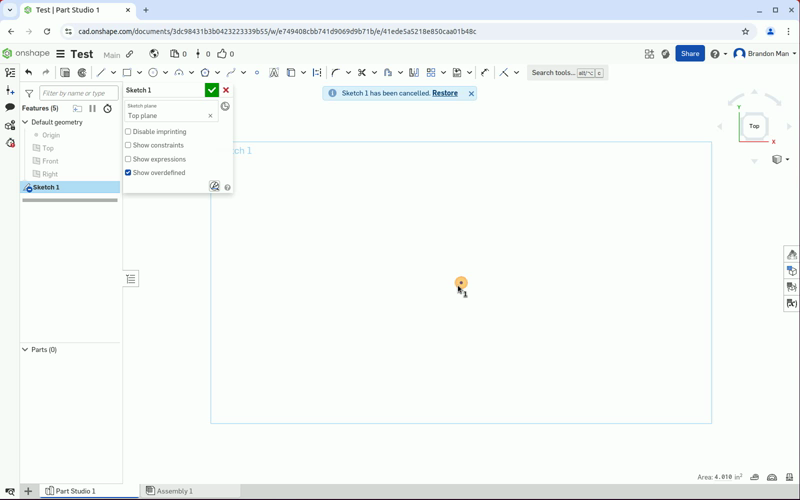
mouse_move(73, 352)
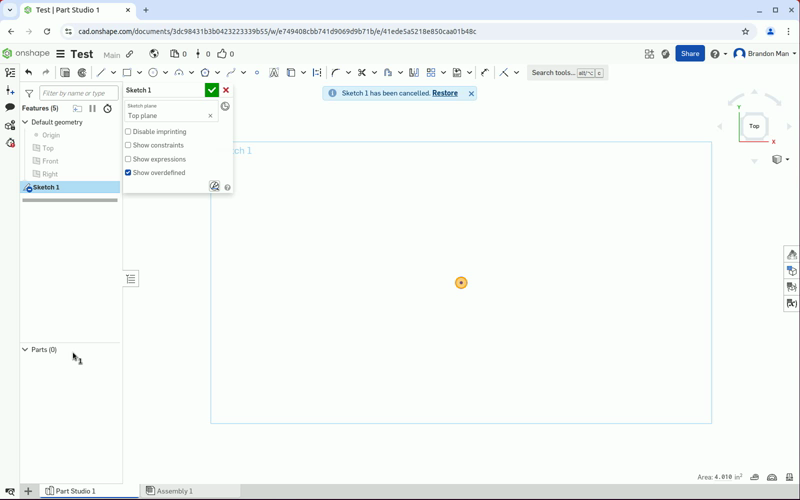
key(shift+y)
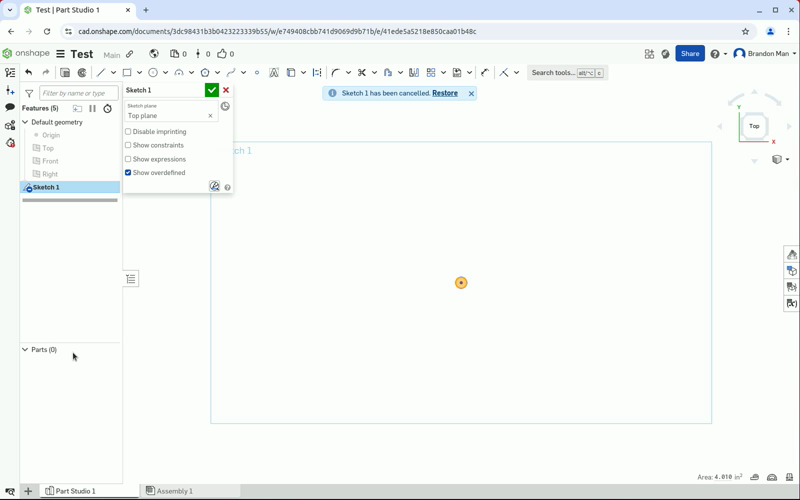
key(shift+e)
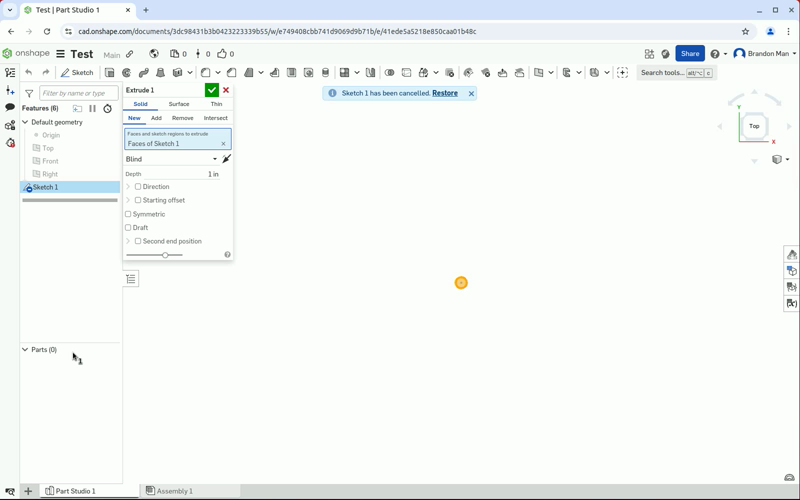
mouse_move(143, 106)
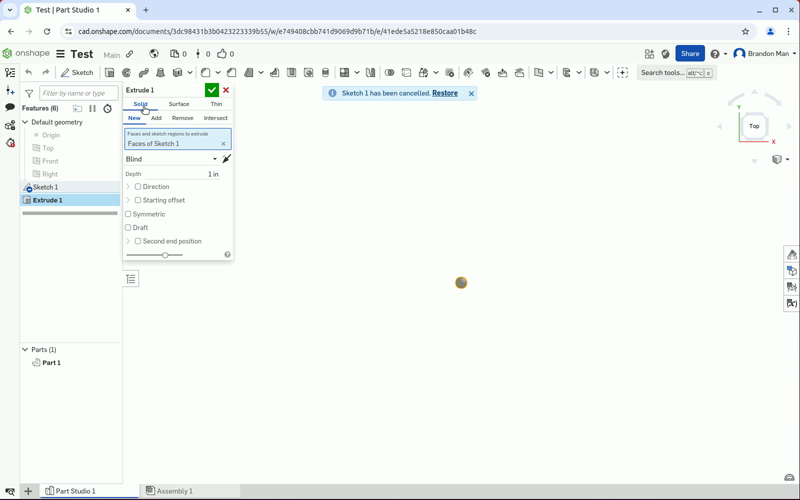
click(143, 106)
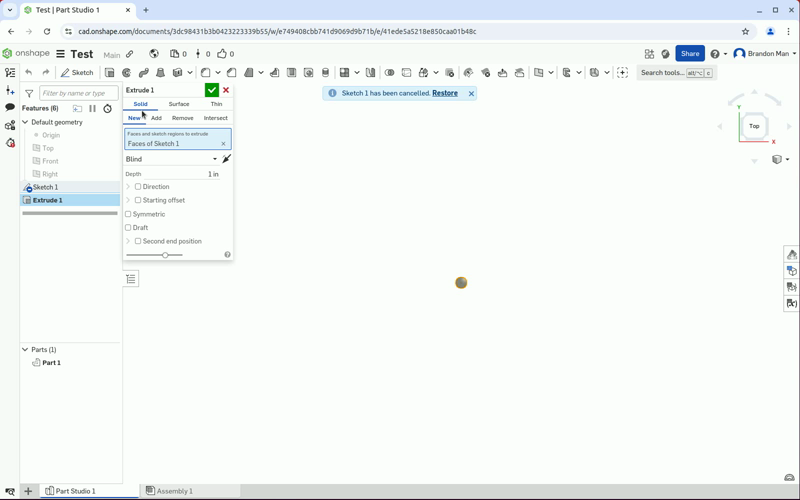
mouse_move(137, 120)
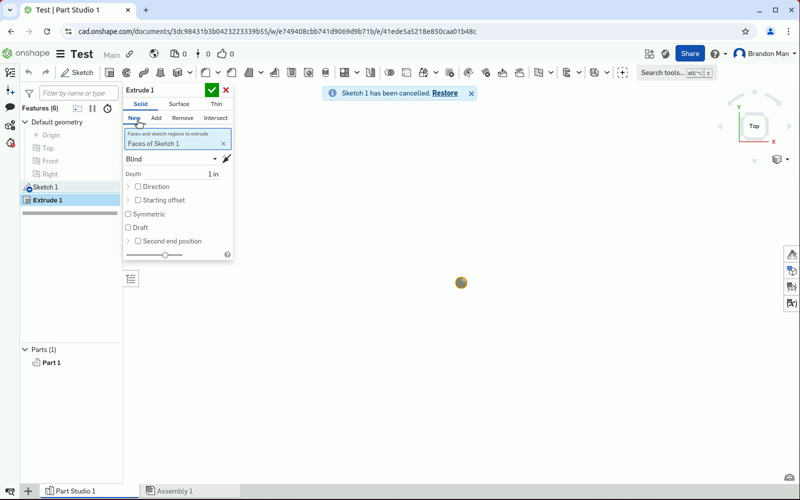
click(137, 120)
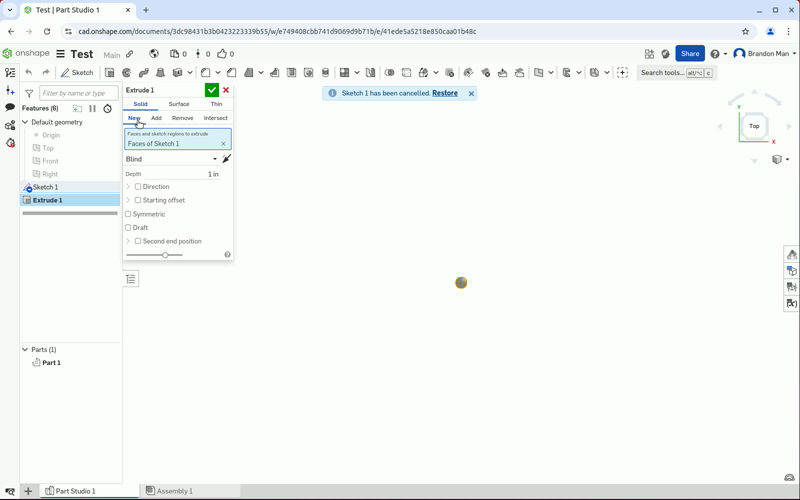
key(tab, 4)
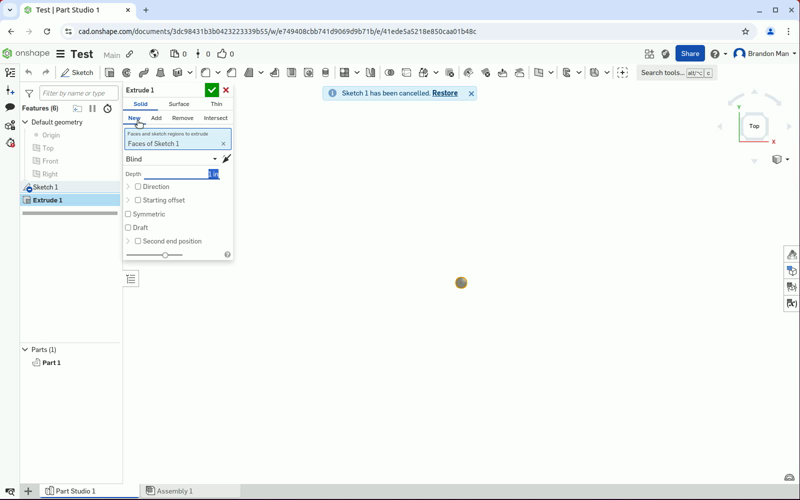
text(41.402)
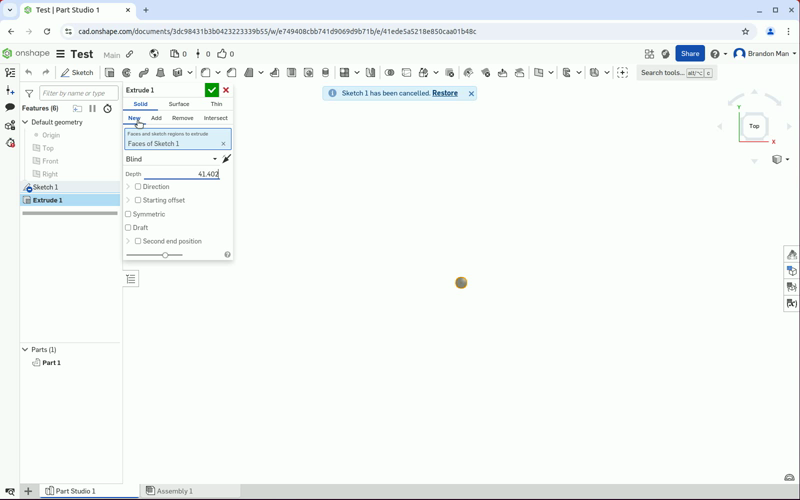
key(tab, 3)
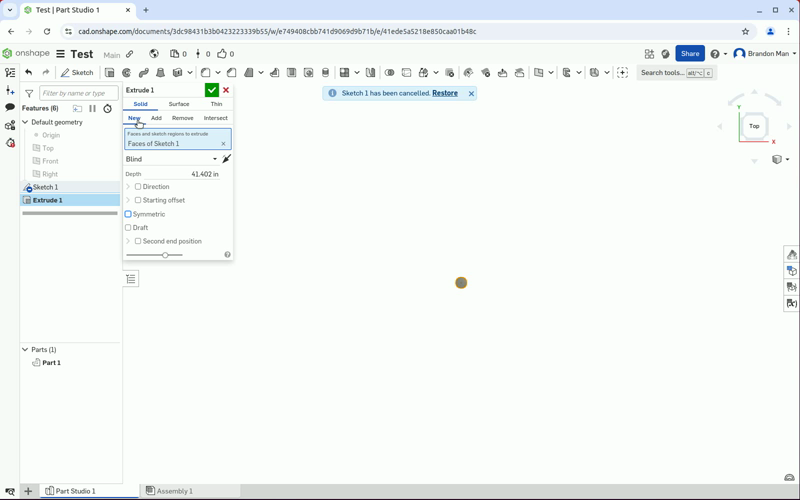
key(space)
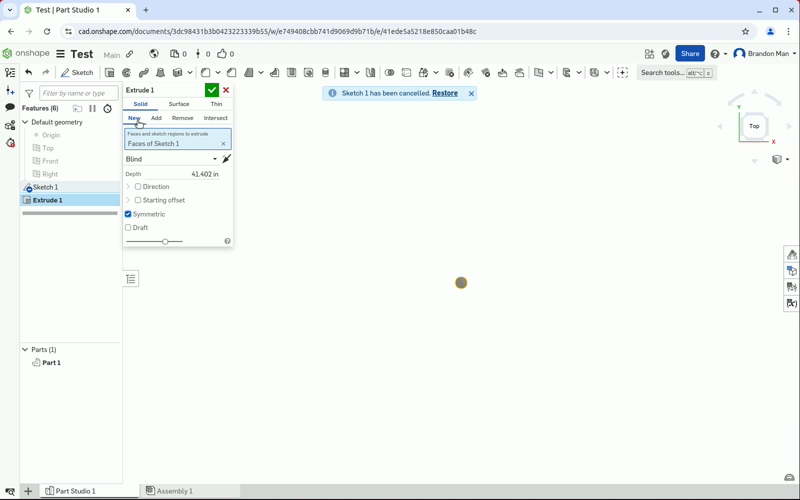
key(enter)
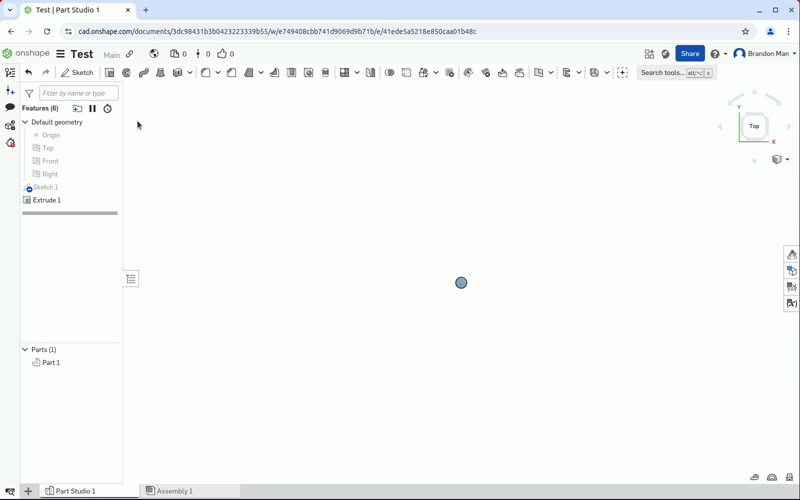
key(shift+h)
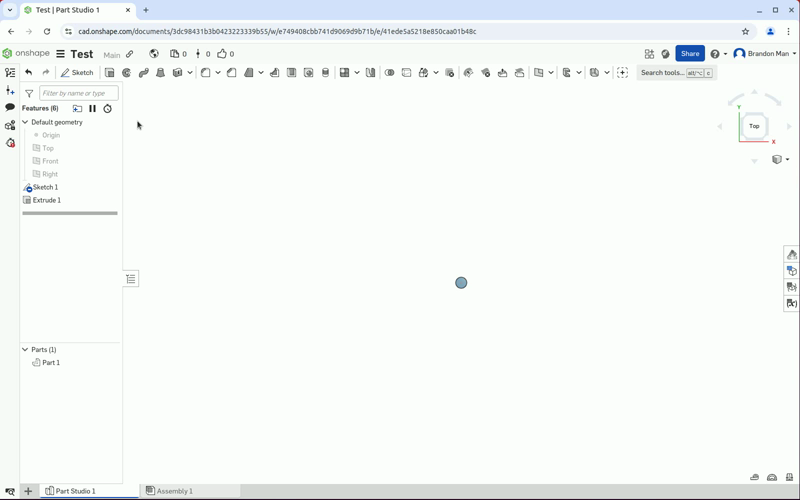
key(shift+h)
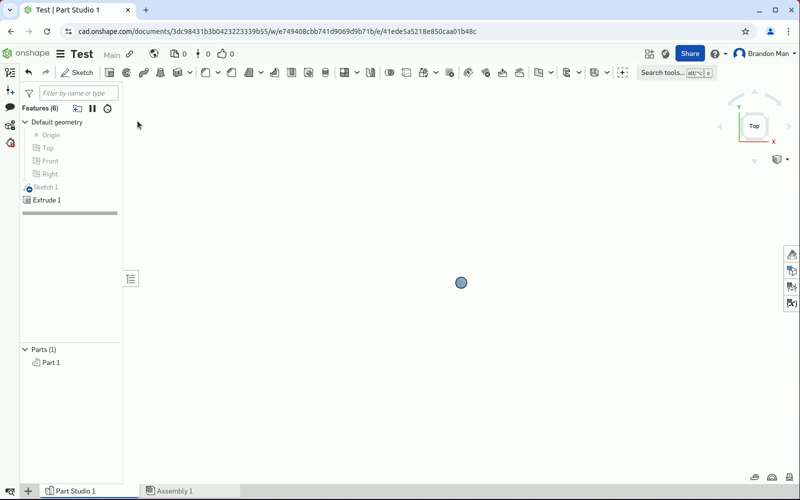
mouse_move(73, 189)
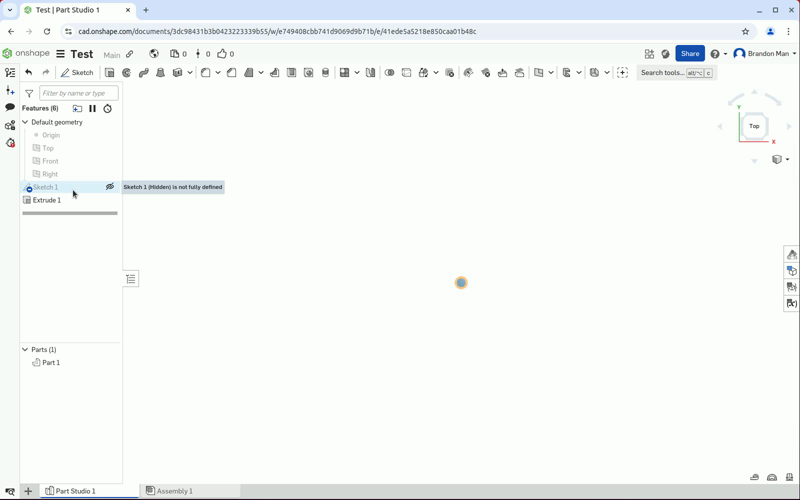
click(73, 189)
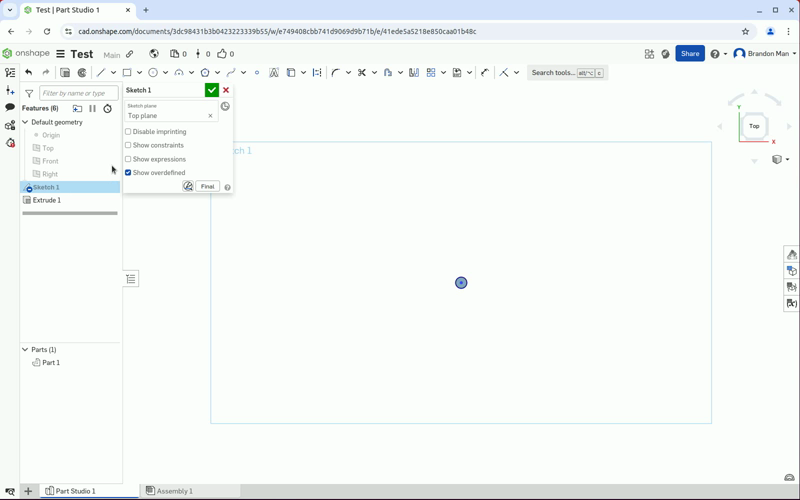
mouse_move(229, 92)
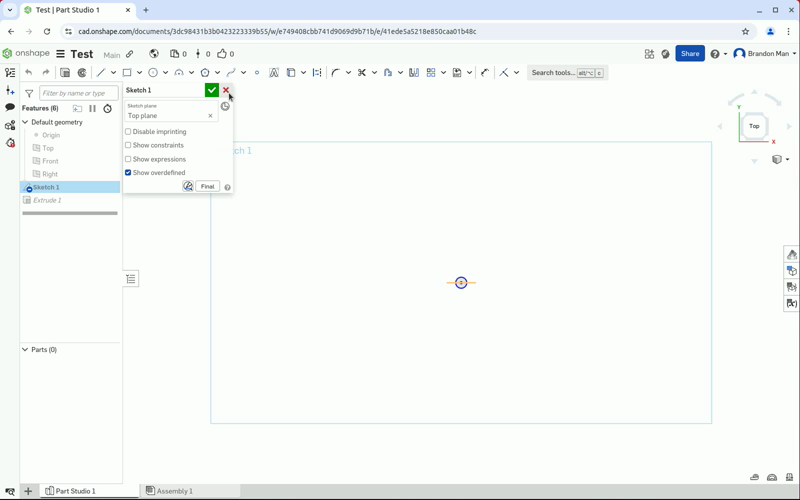
click(229, 92)
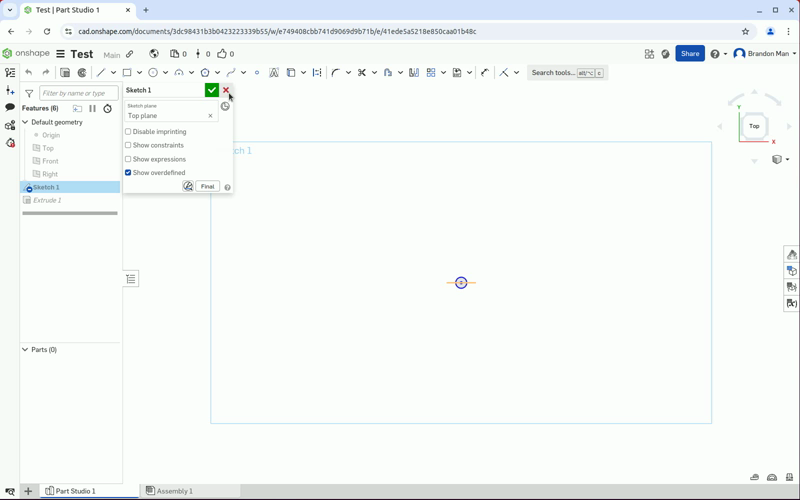
key(shift+s)
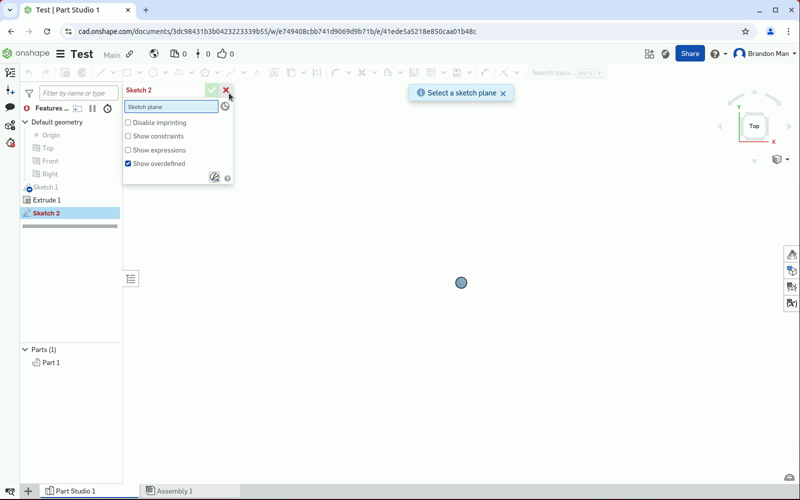
mouse_move(73, 150)
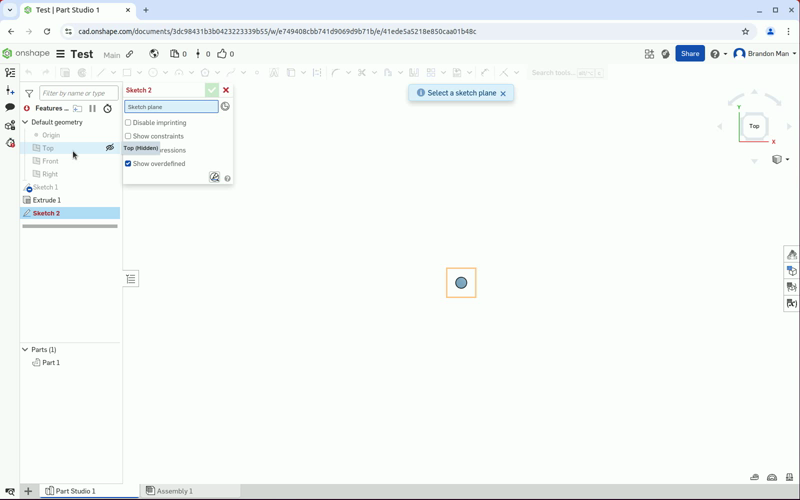
click(73, 150)
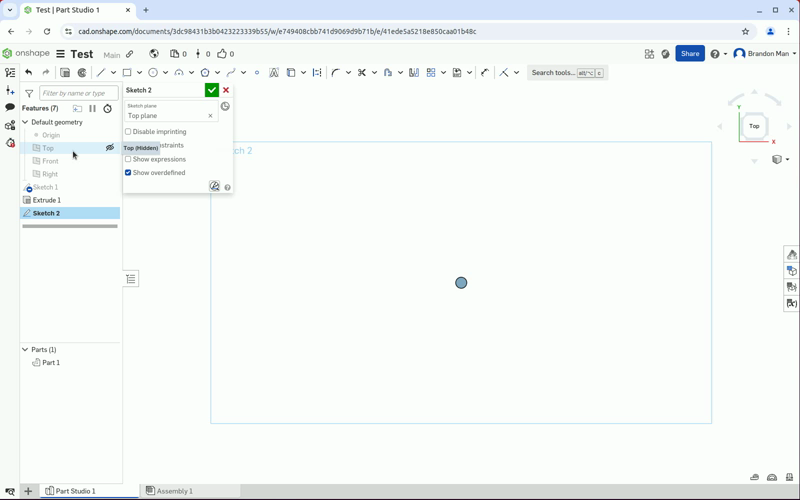
mouse_move(73, 352)
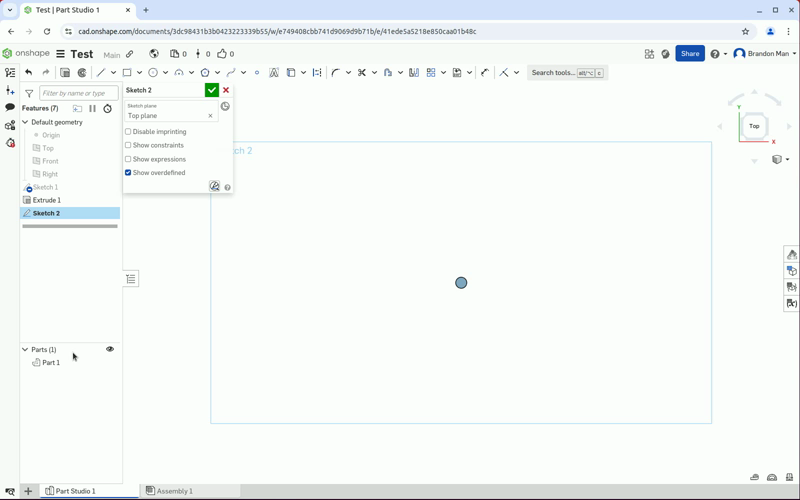
key(y)
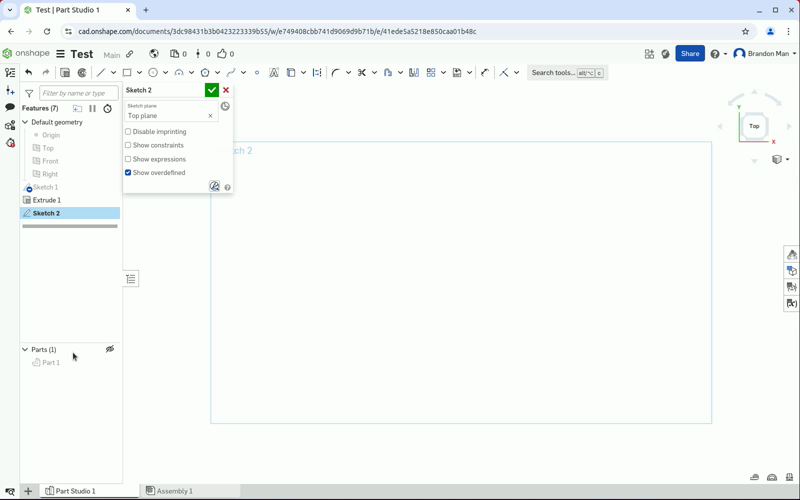
key(l)
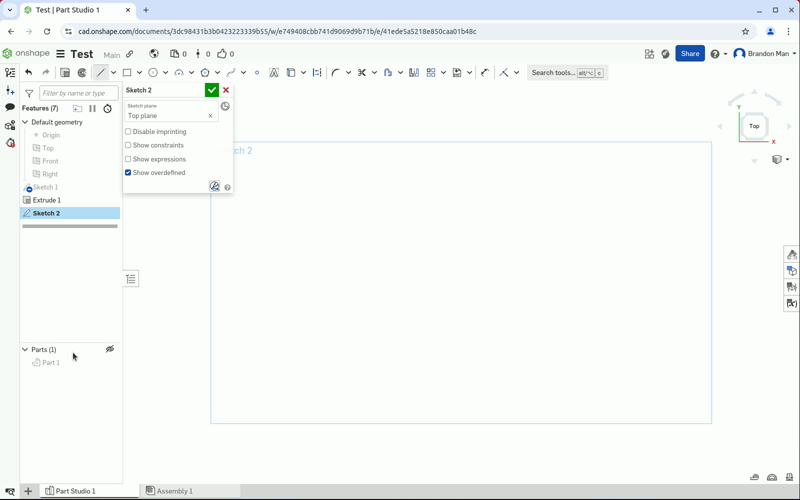
key_down(shift)
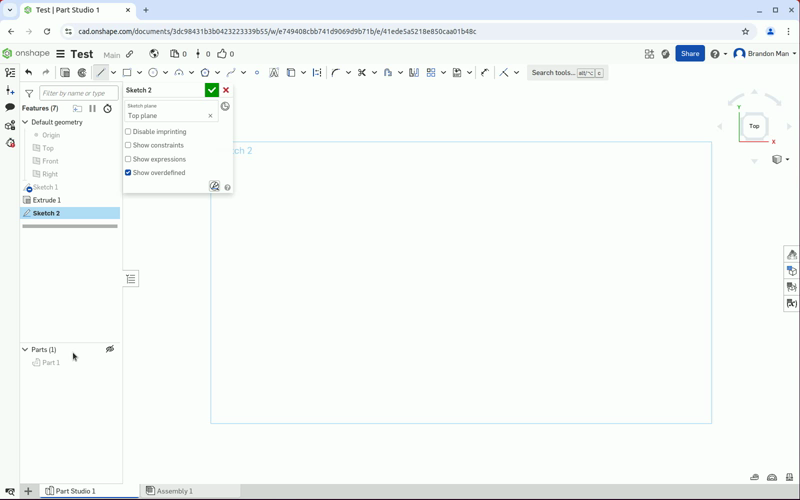
mouse_move(348, 285)
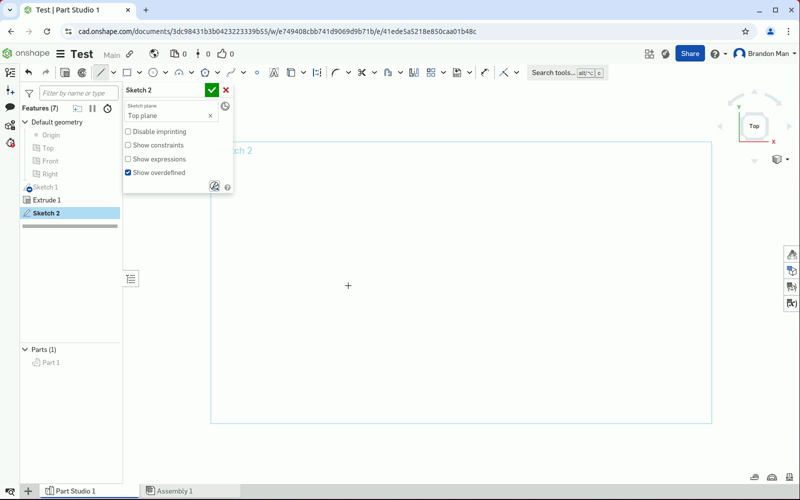
click(348, 285)
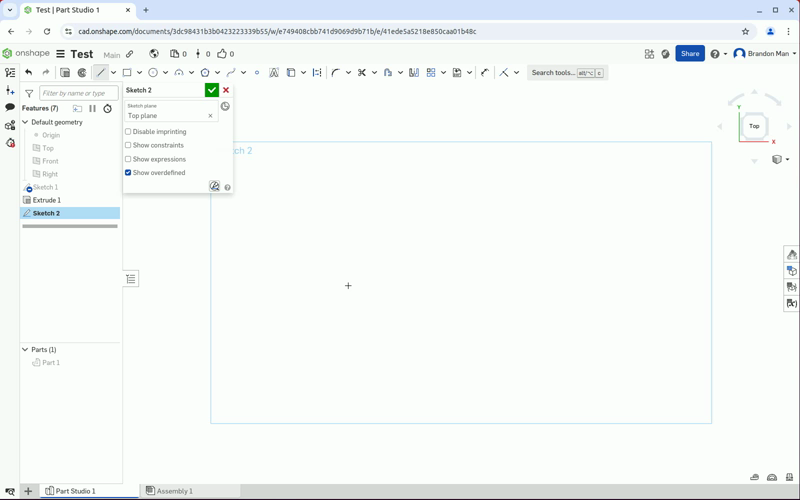
key_up(shift)
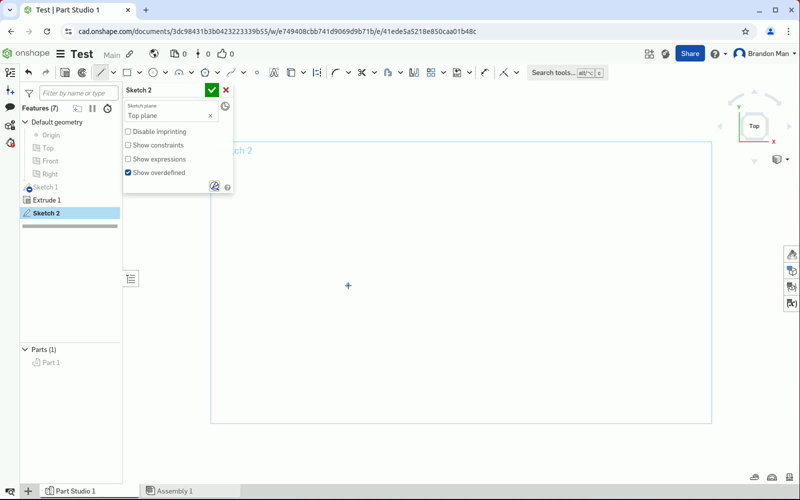
key_down(shift)
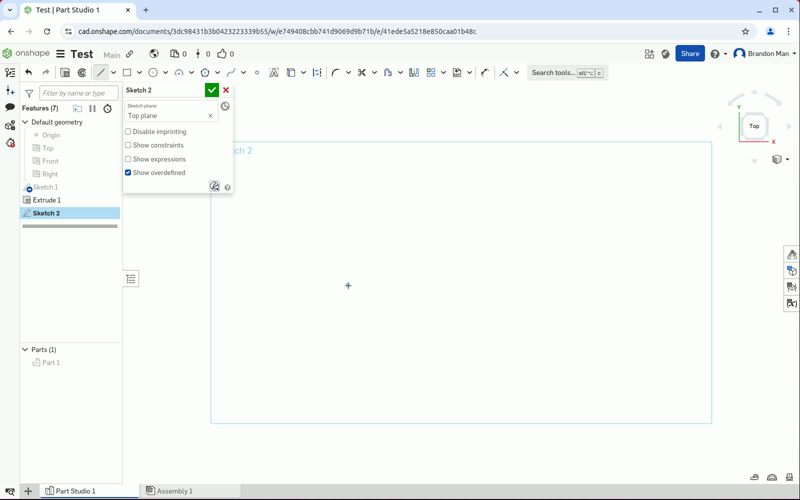
mouse_move(452, 285)
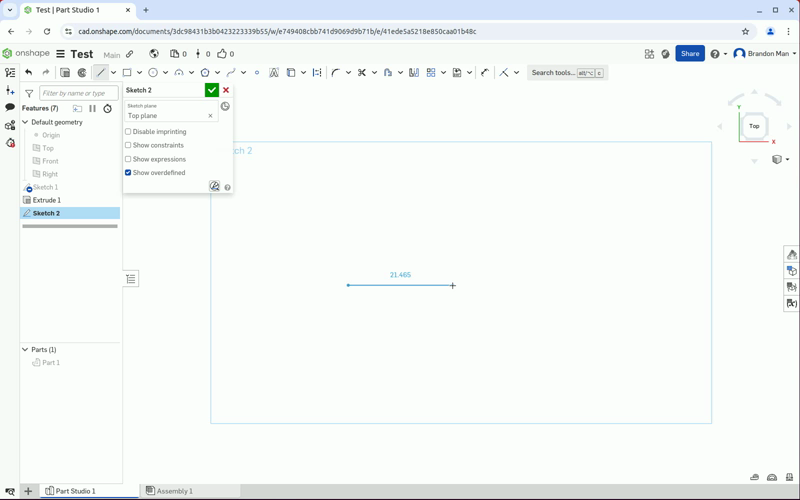
click(452, 285)
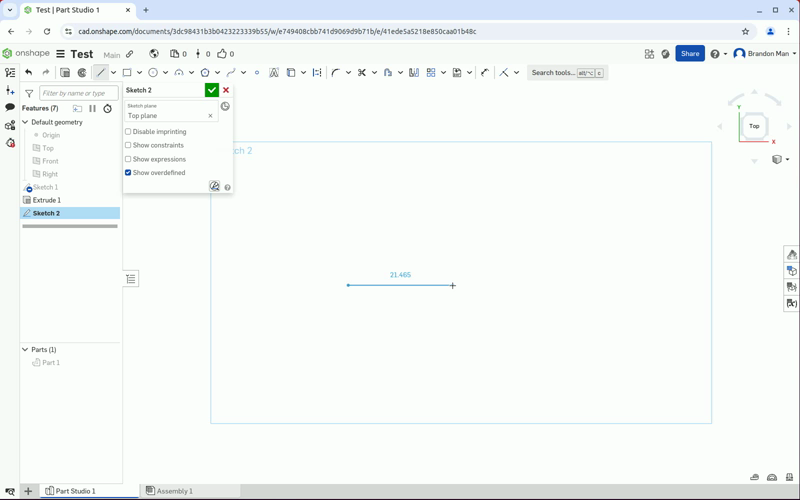
key_up(shift)
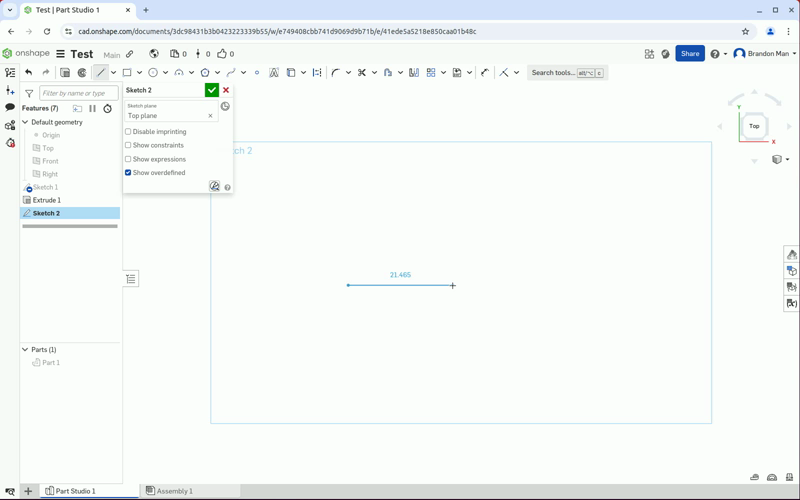
key(esc)
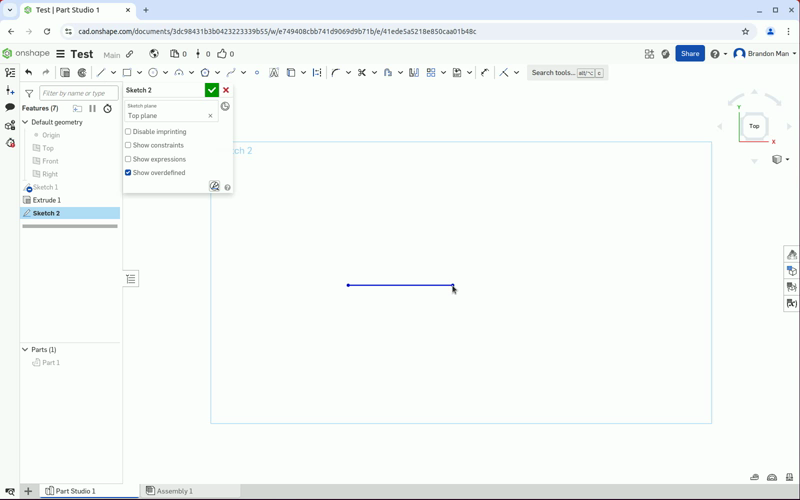
key(a)
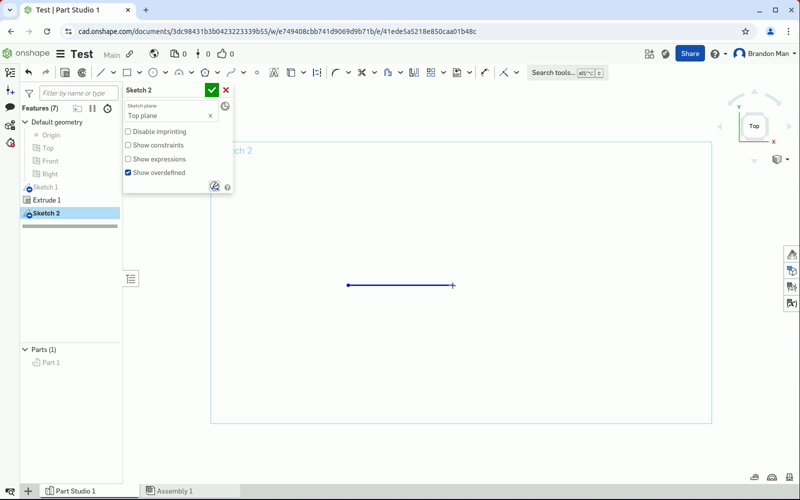
mouse_move(452, 285)
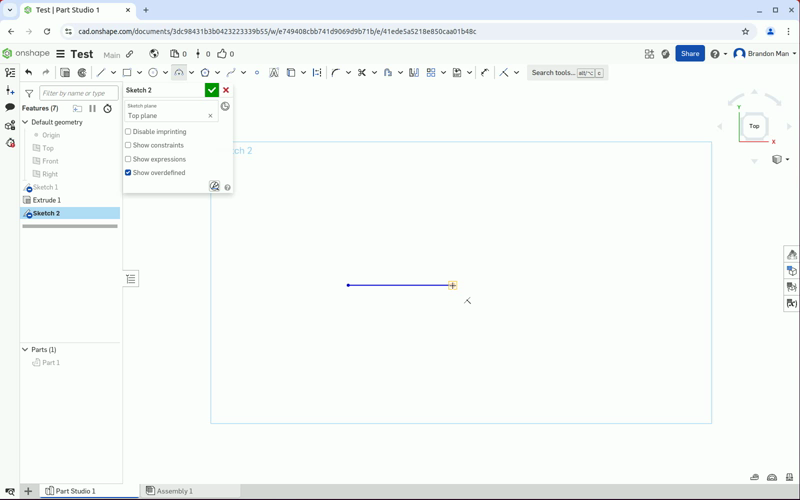
click(452, 285)
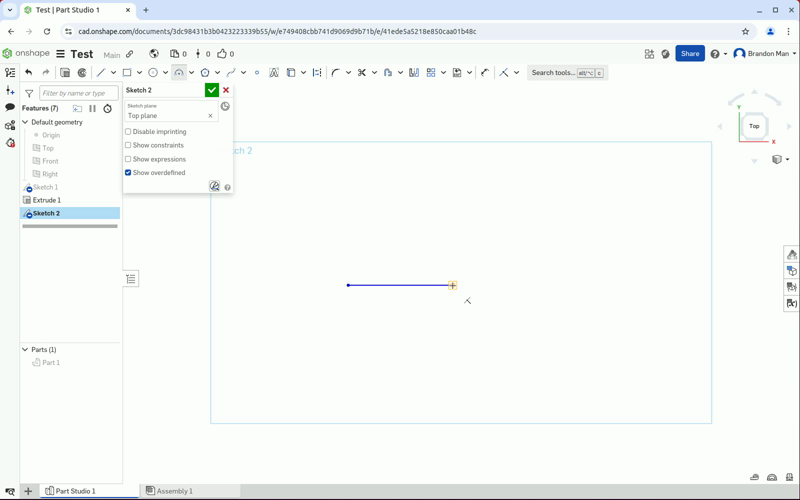
key_down(shift)
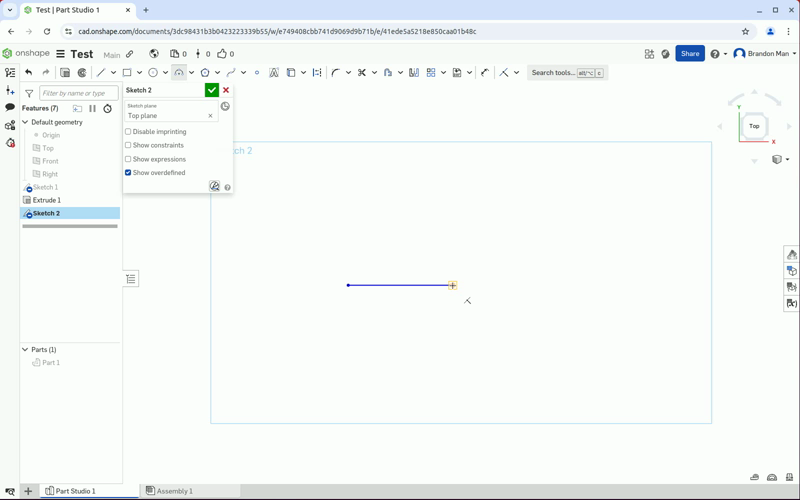
mouse_move(452, 280)
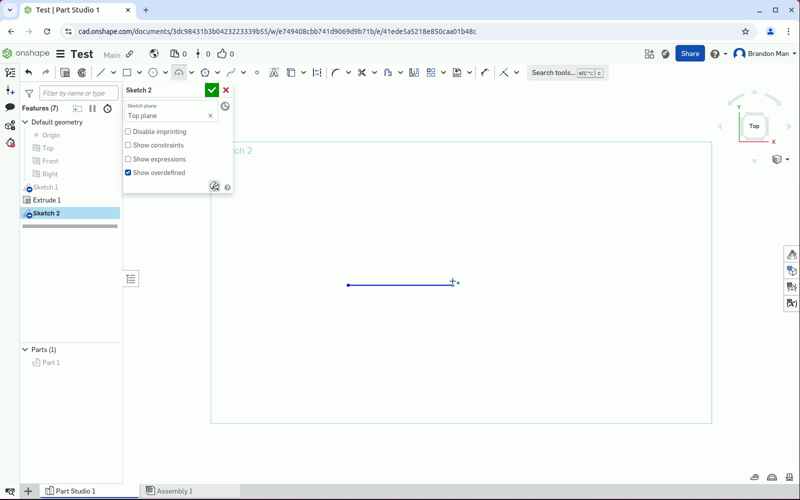
scroll(6)
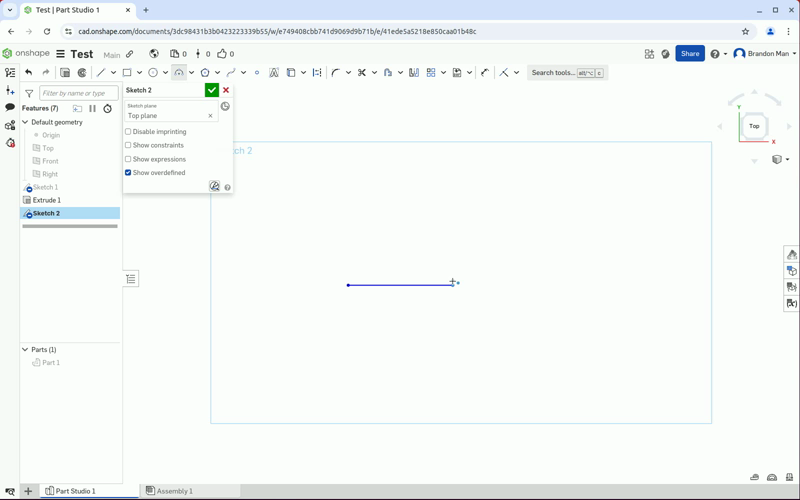
scroll(6)
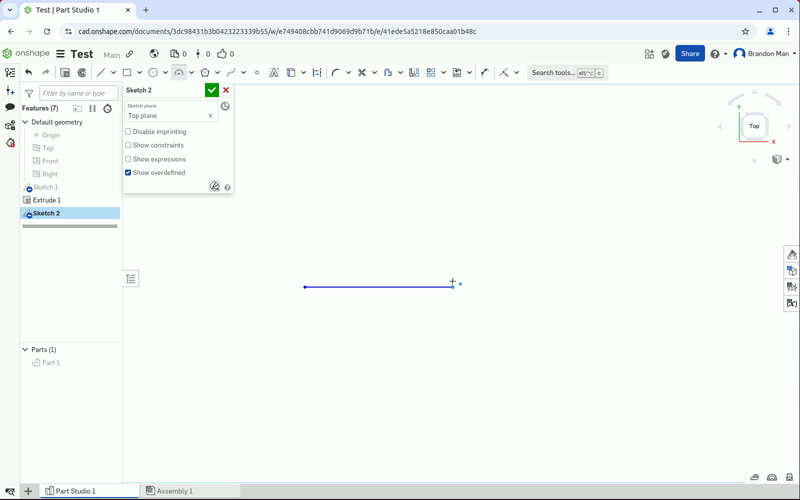
scroll(6)
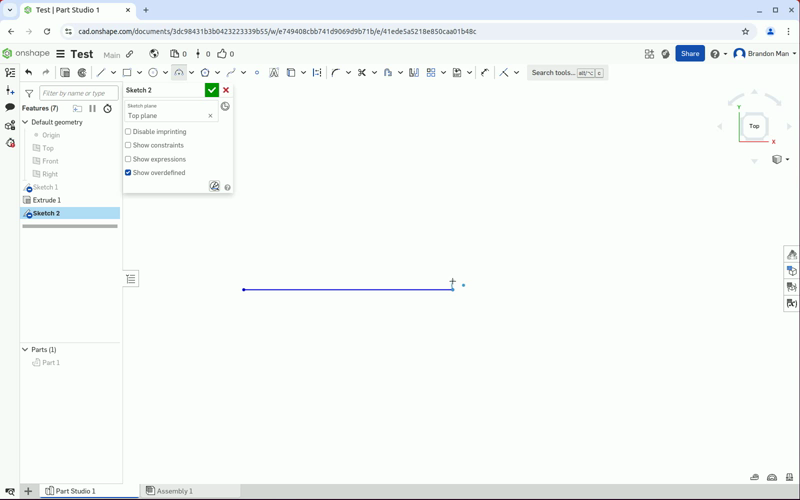
scroll(6)
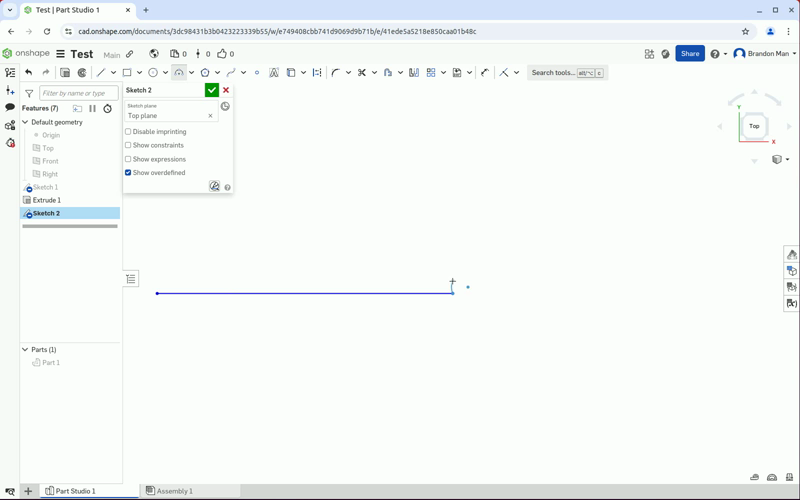
scroll(6)
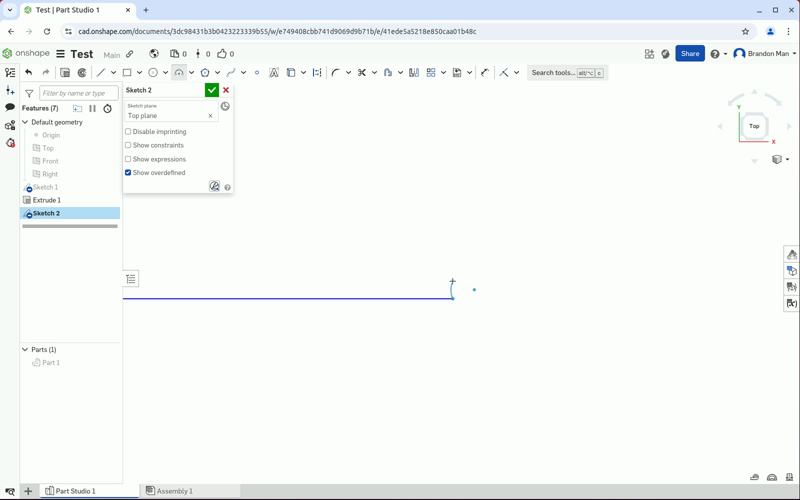
scroll(6)
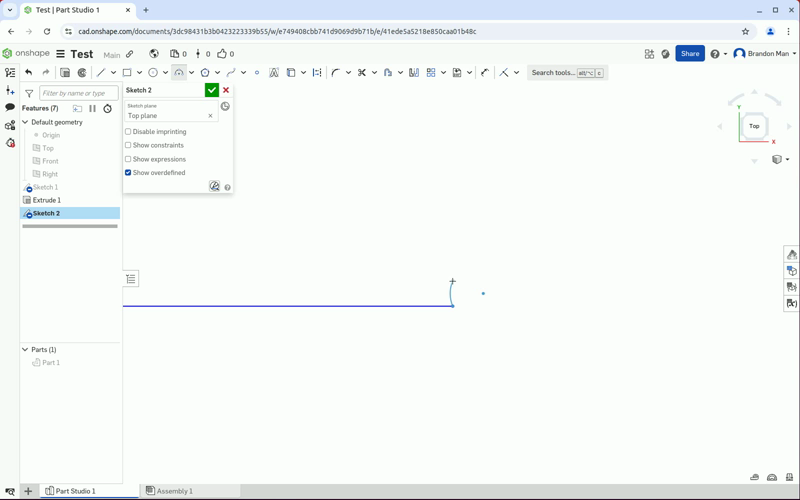
scroll(6)
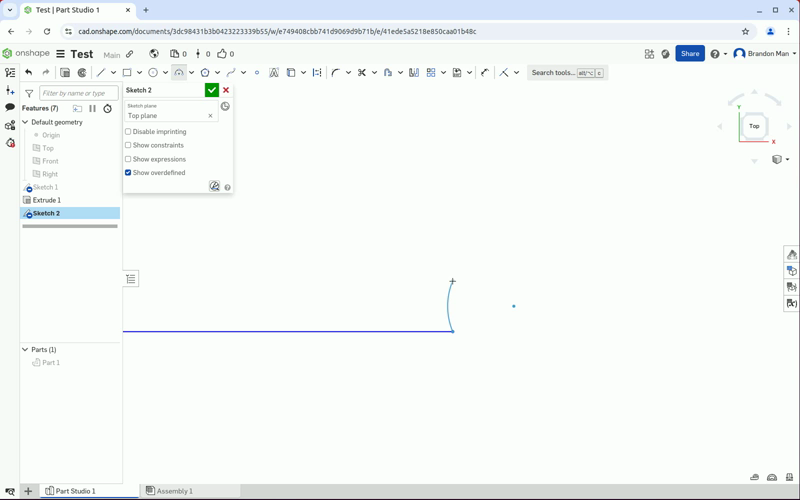
click(452, 280)
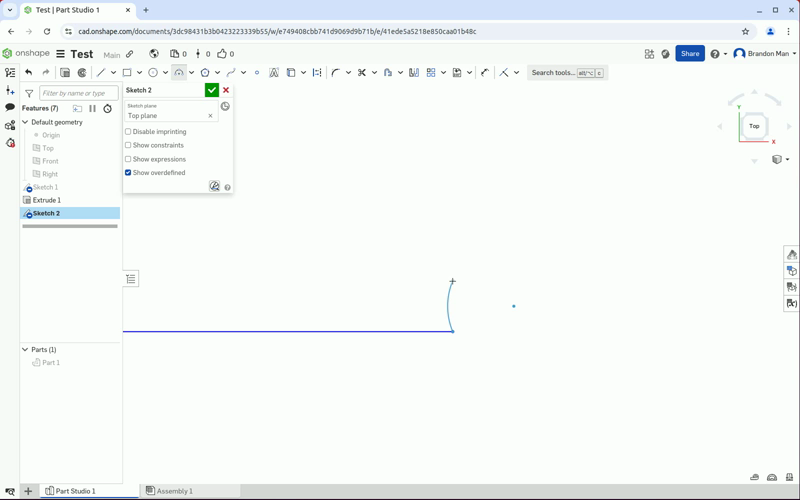
scroll(-6)
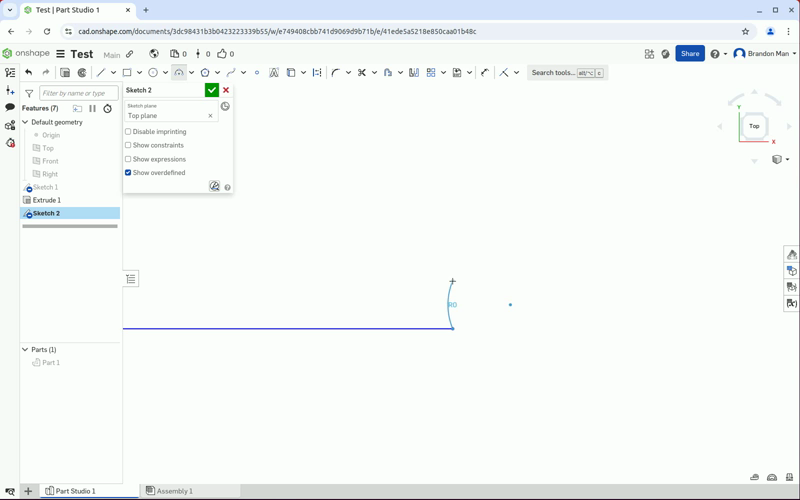
scroll(-6)
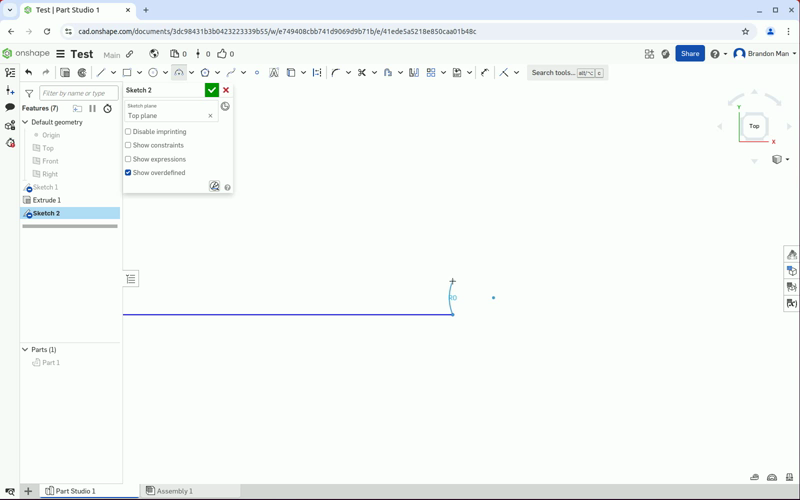
scroll(-6)
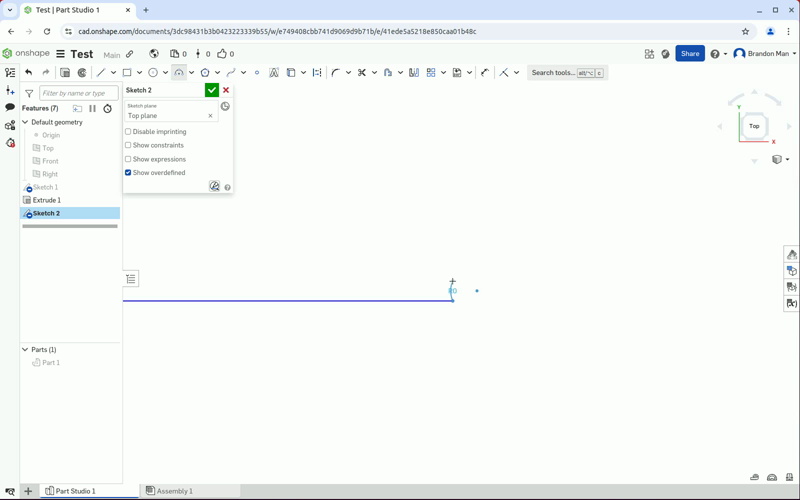
scroll(-6)
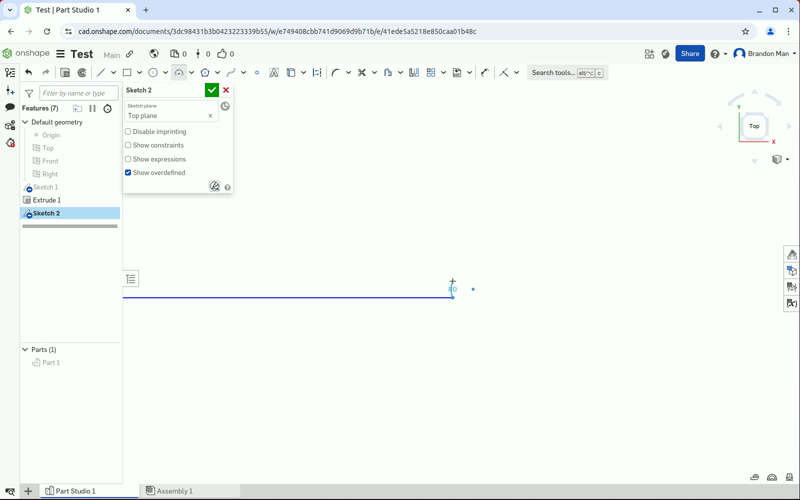
scroll(-6)
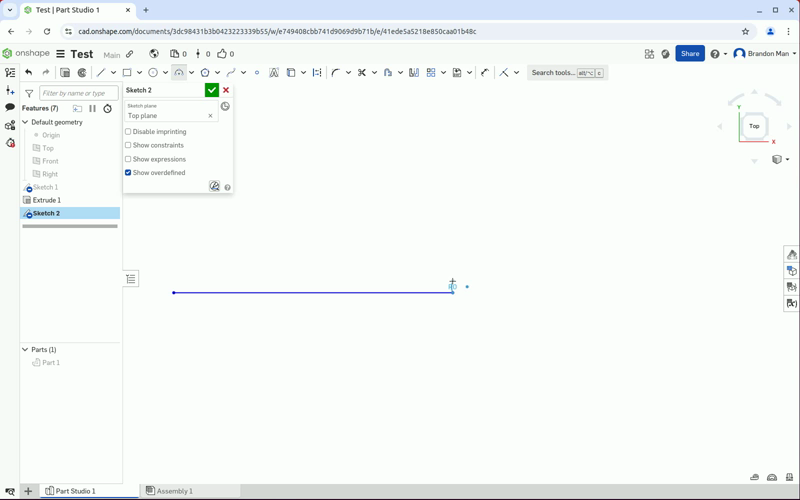
scroll(-6)
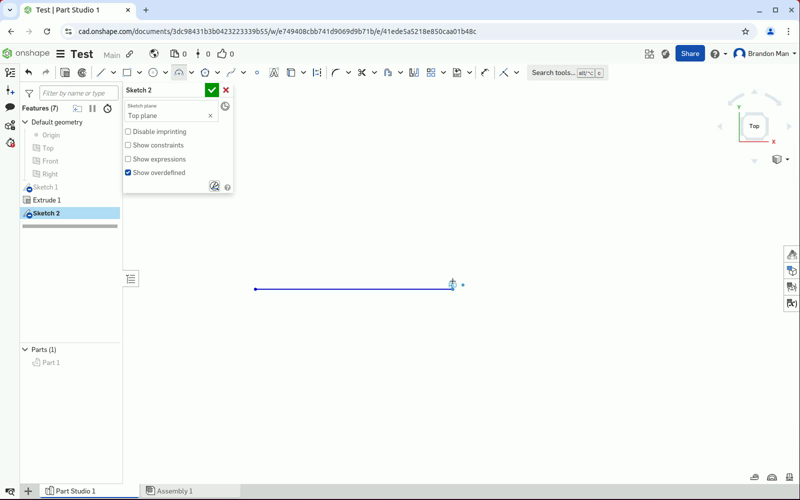
scroll(-6)
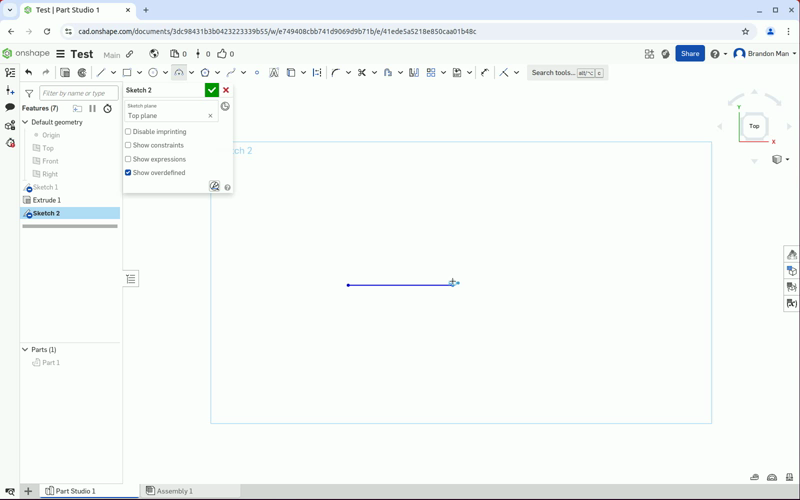
mouse_move(453, 283)
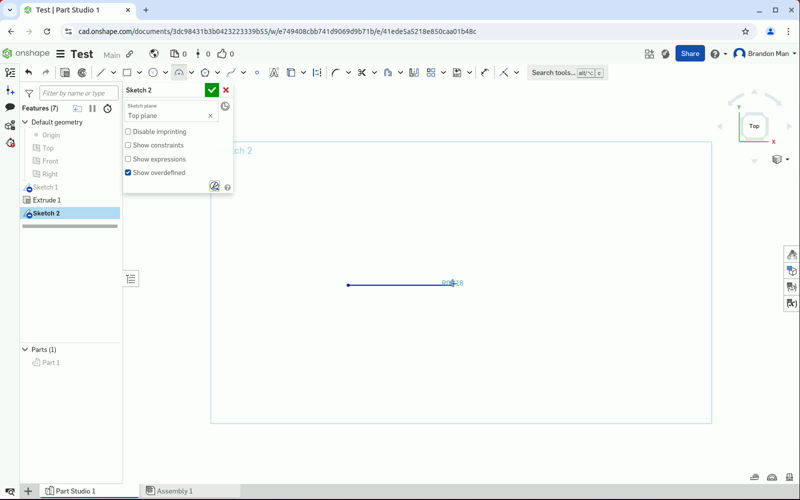
scroll(6)
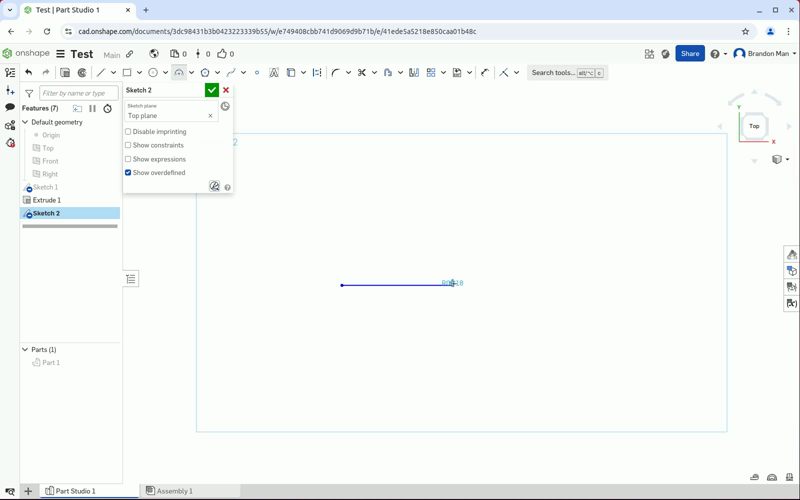
scroll(6)
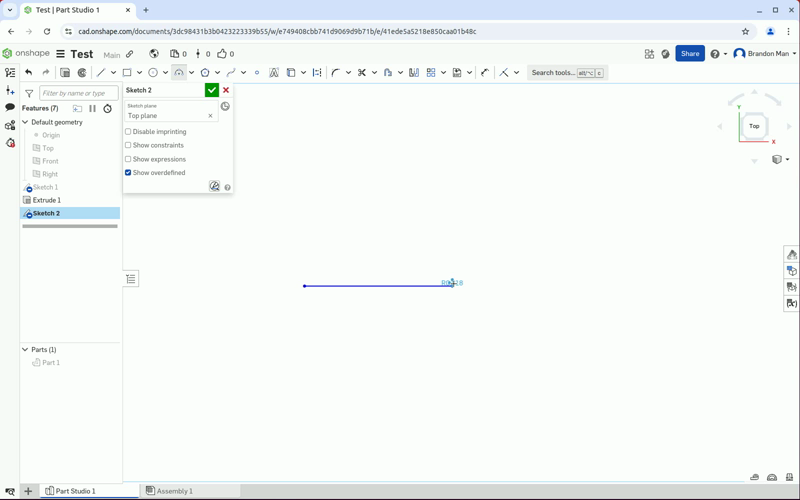
scroll(6)
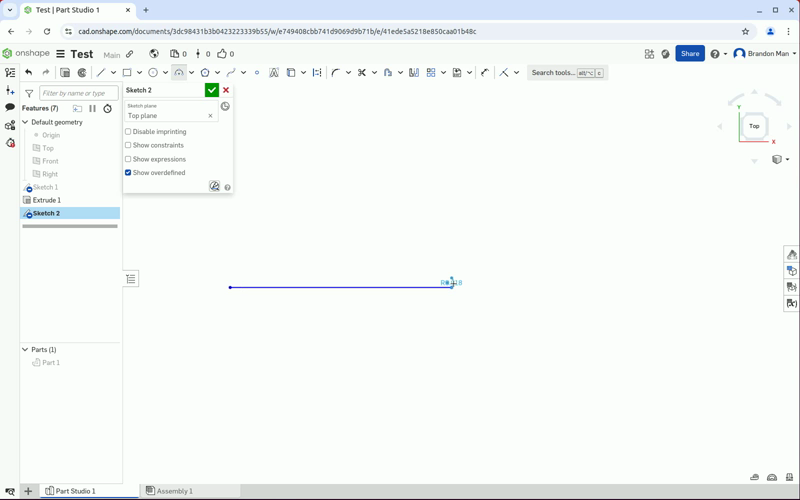
scroll(6)
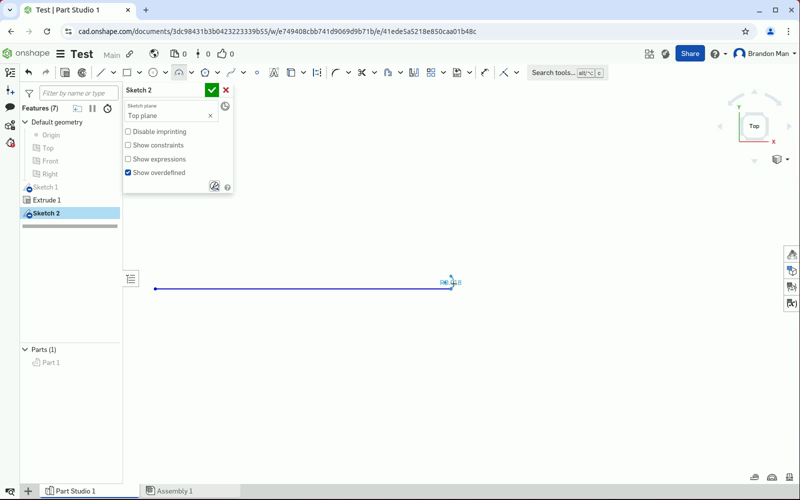
scroll(6)
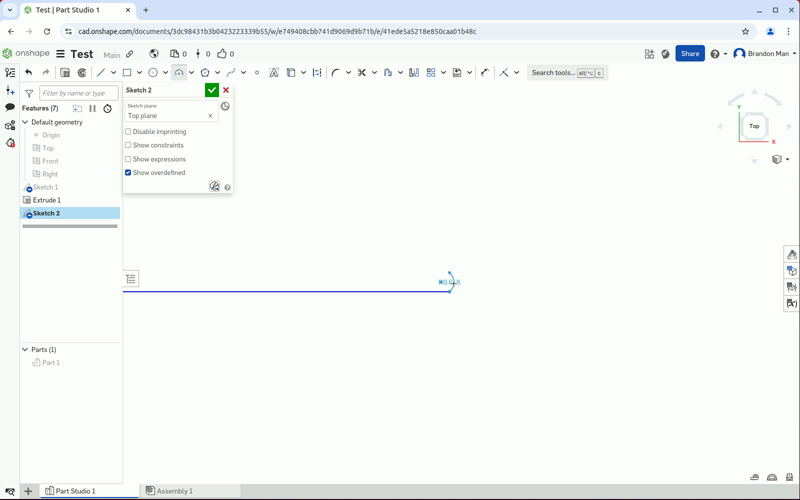
scroll(6)
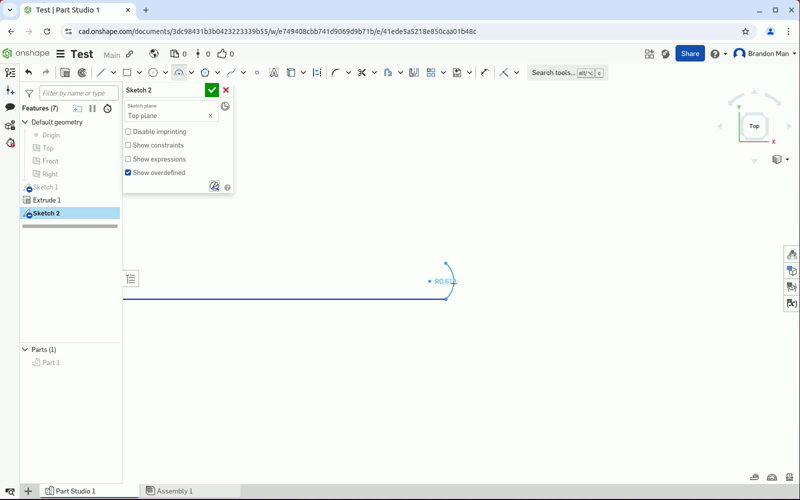
scroll(6)
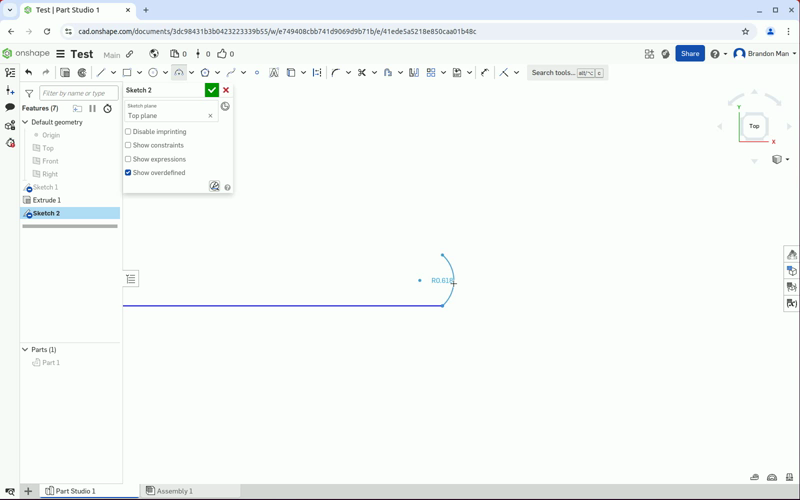
click(453, 283)
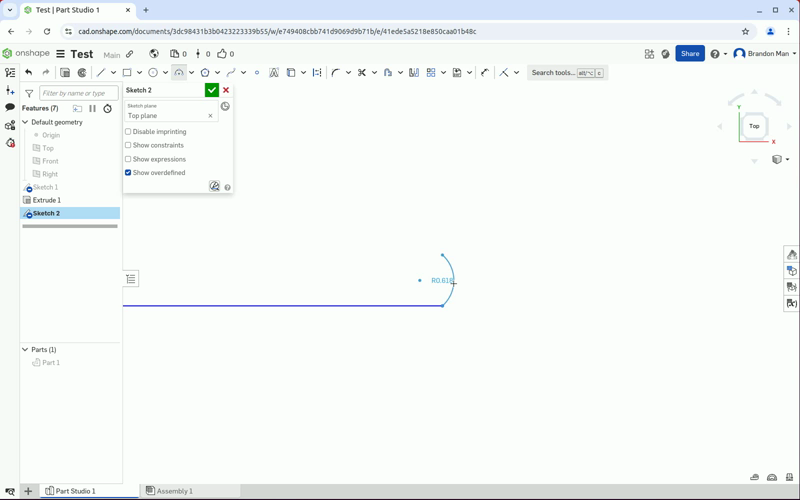
scroll(-6)
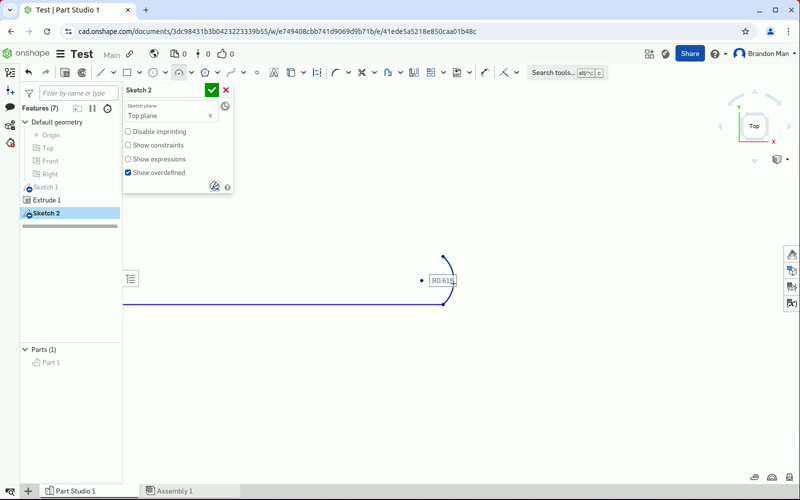
scroll(-6)
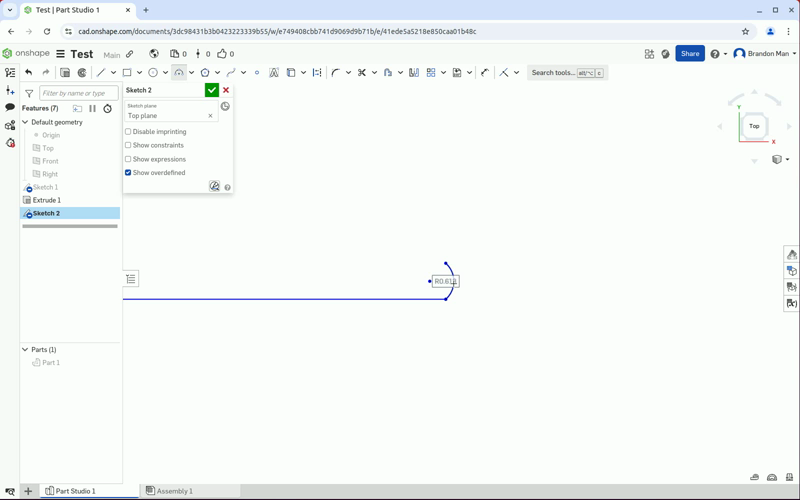
scroll(-6)
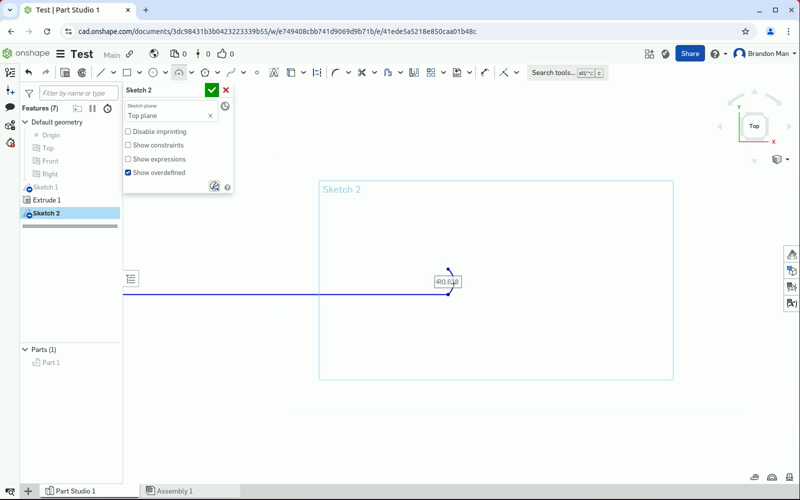
scroll(-6)
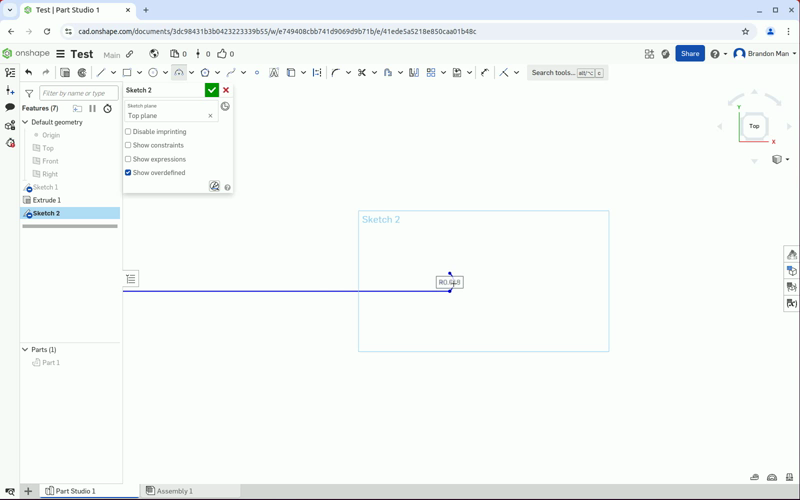
scroll(-6)
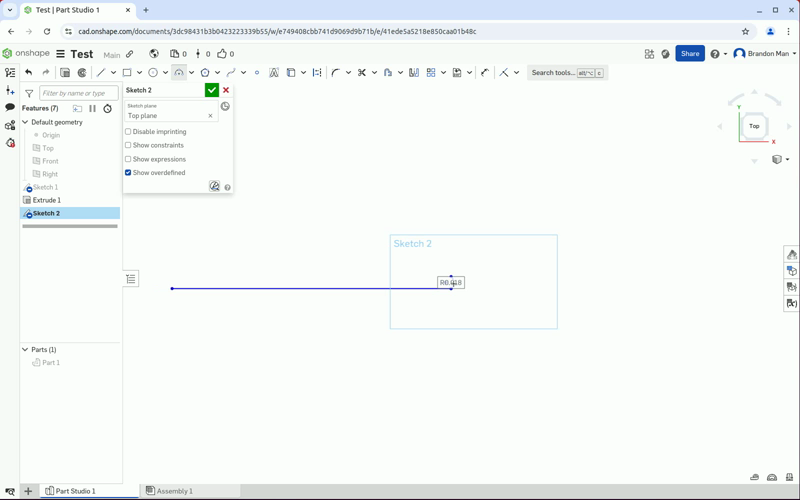
scroll(-6)
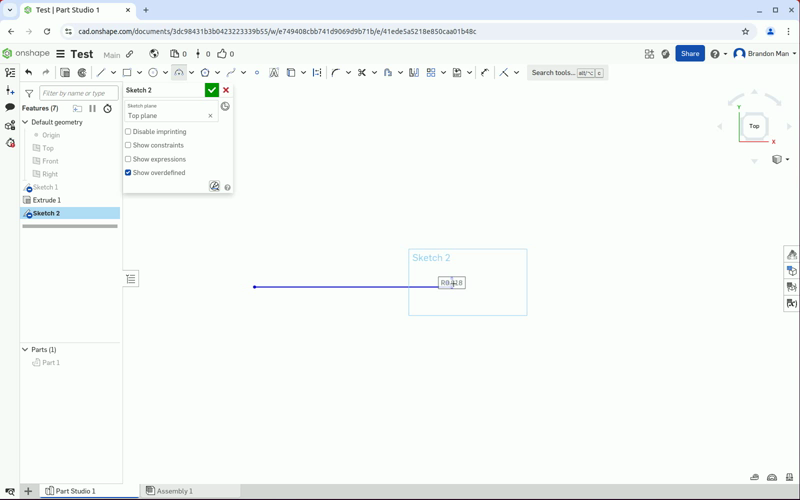
scroll(-6)
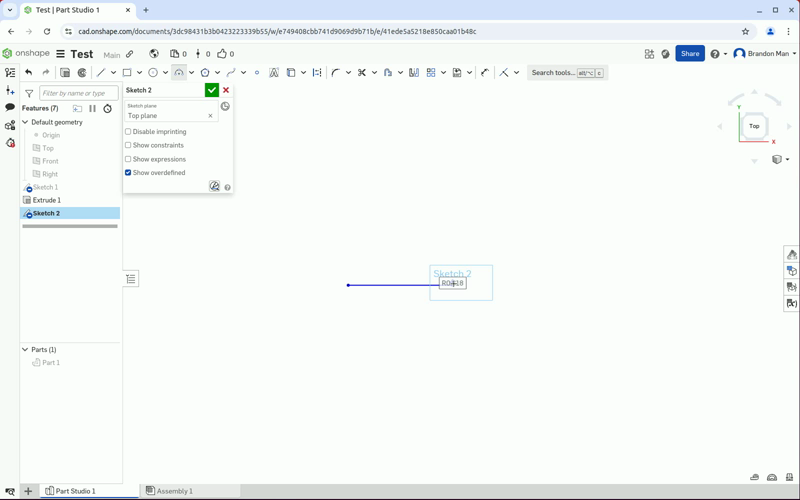
key_up(shift)
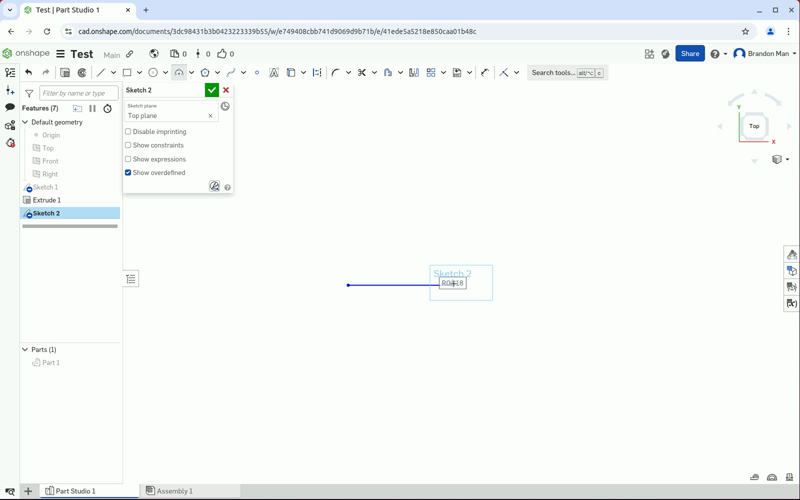
key(esc)
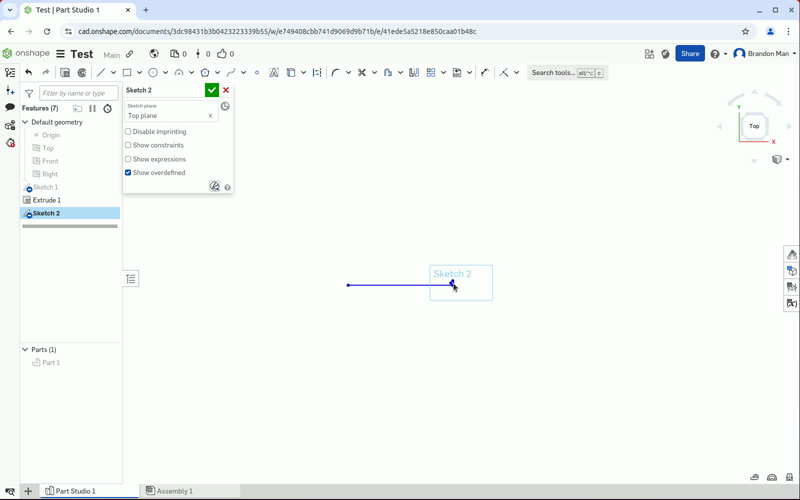
key(l)
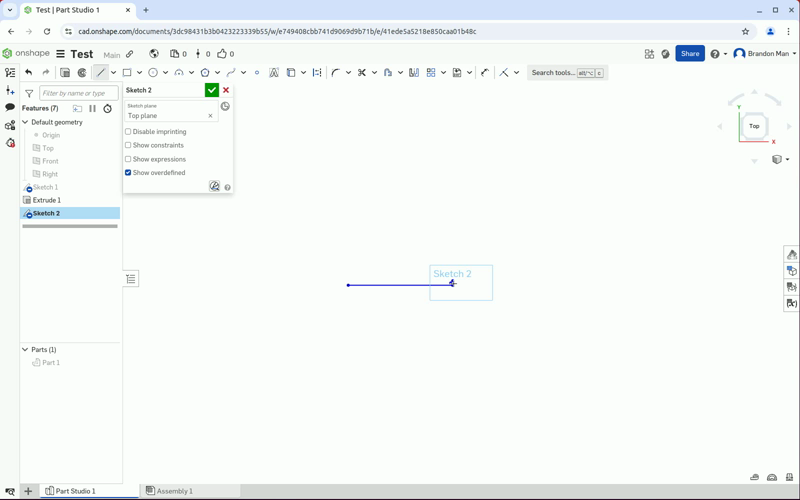
mouse_move(452, 280)
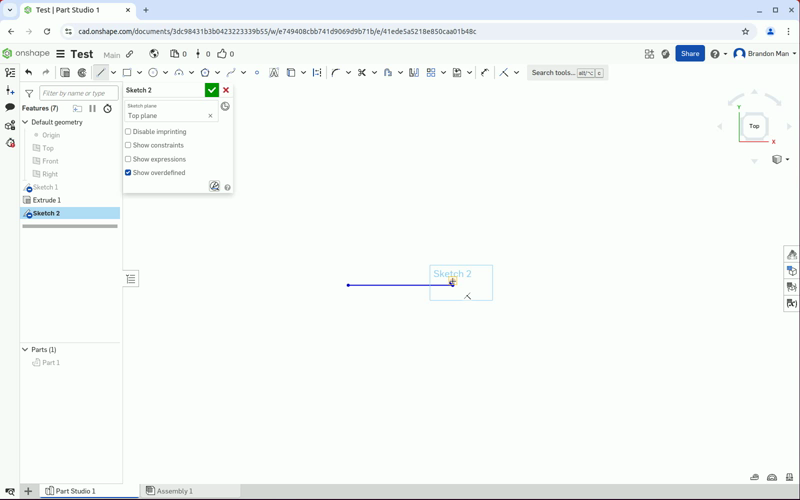
scroll(6)
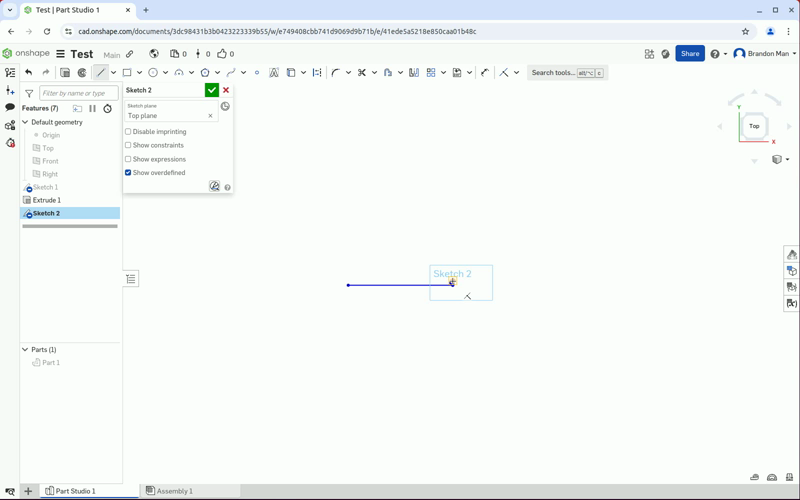
scroll(6)
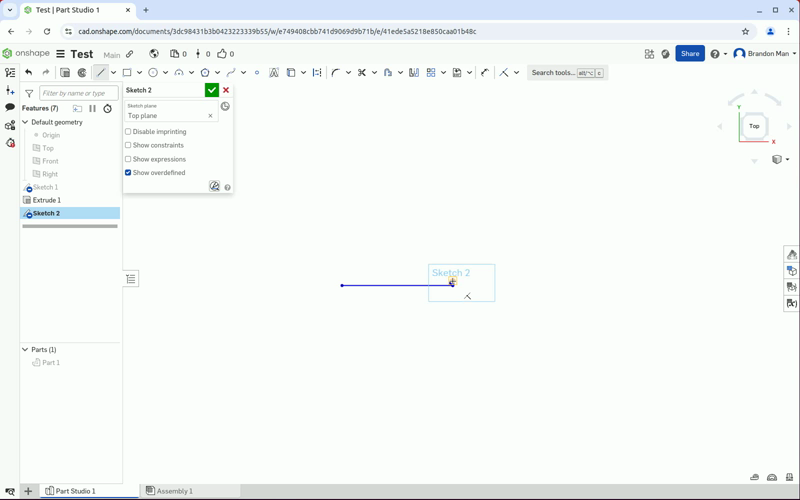
scroll(6)
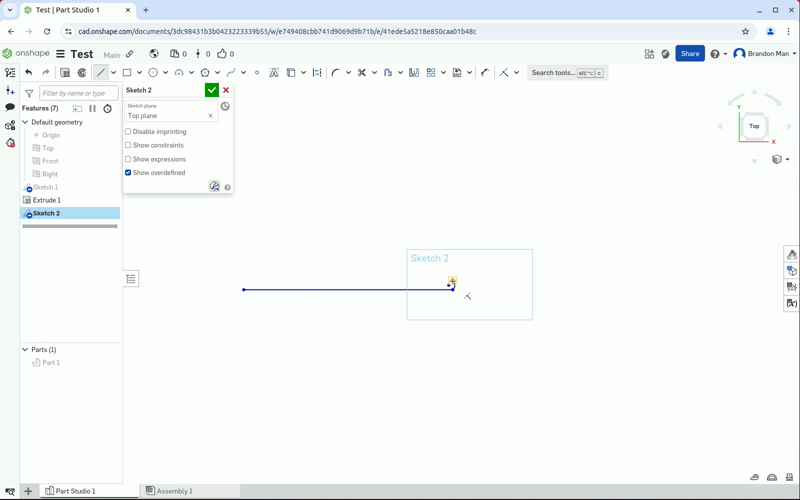
scroll(6)
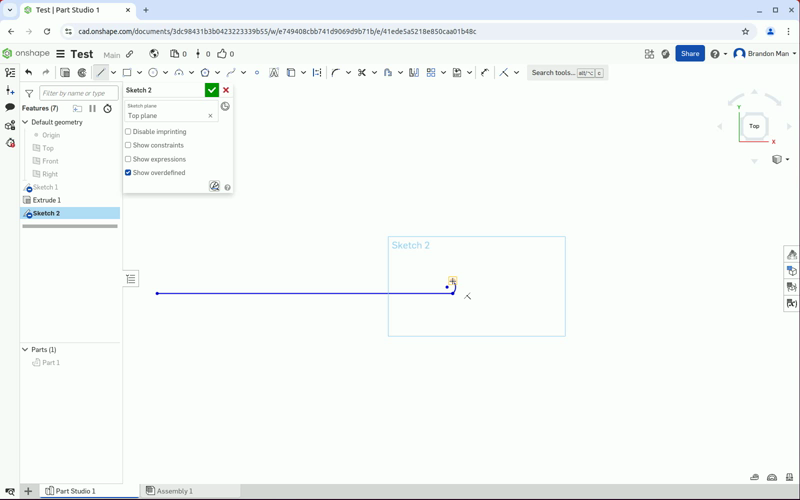
scroll(6)
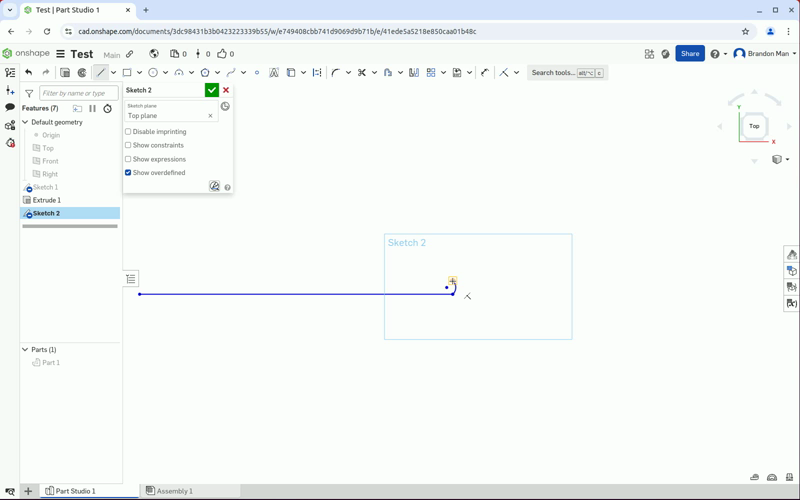
scroll(6)
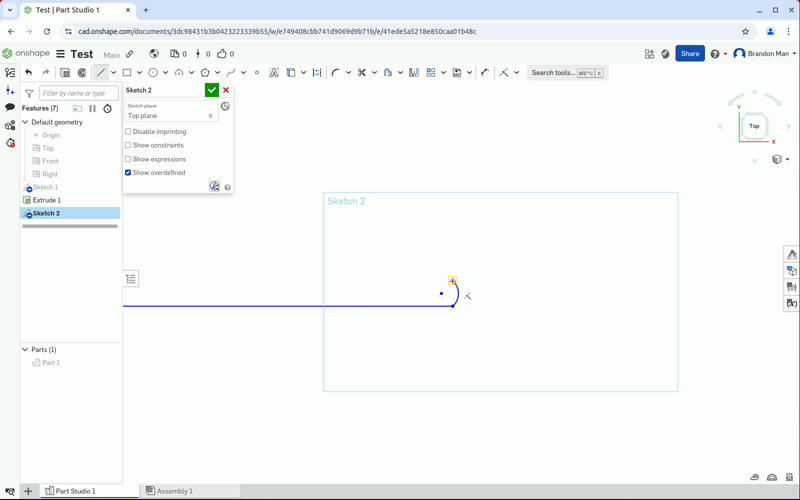
scroll(6)
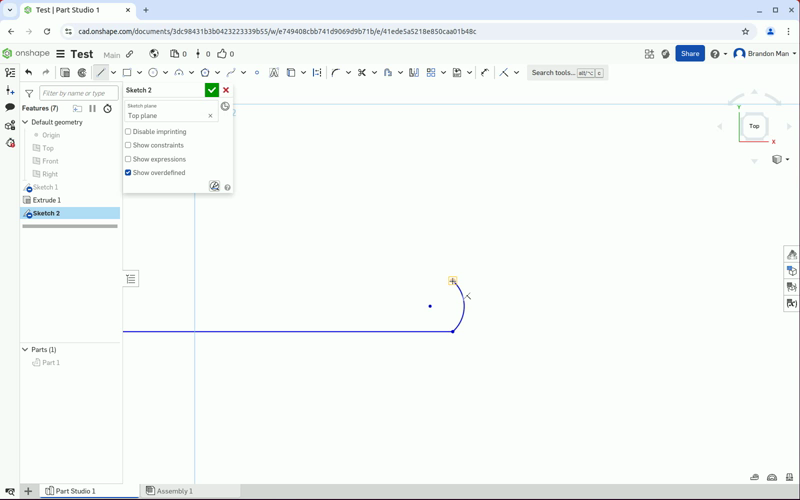
click(452, 280)
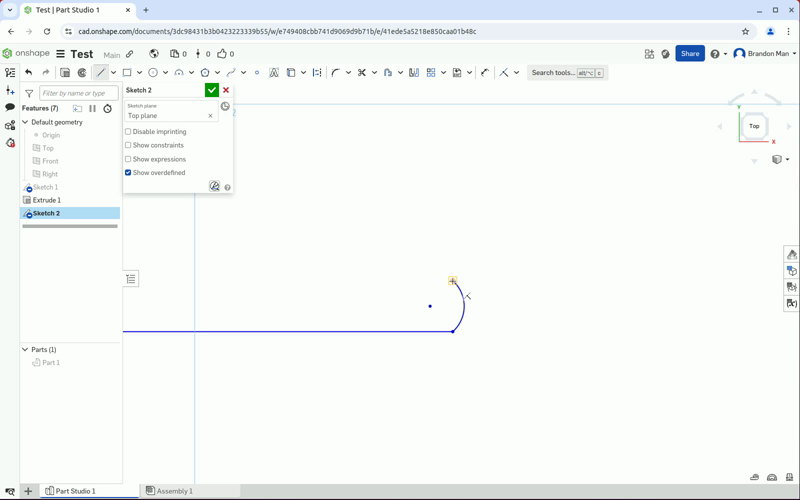
scroll(-6)
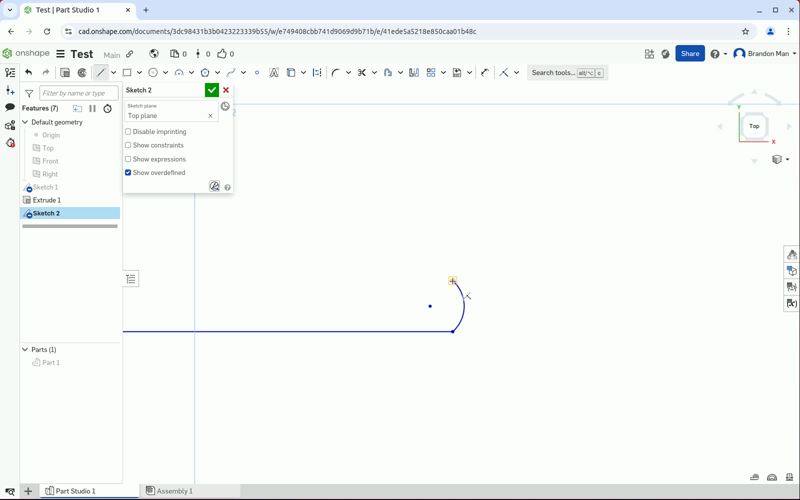
scroll(-6)
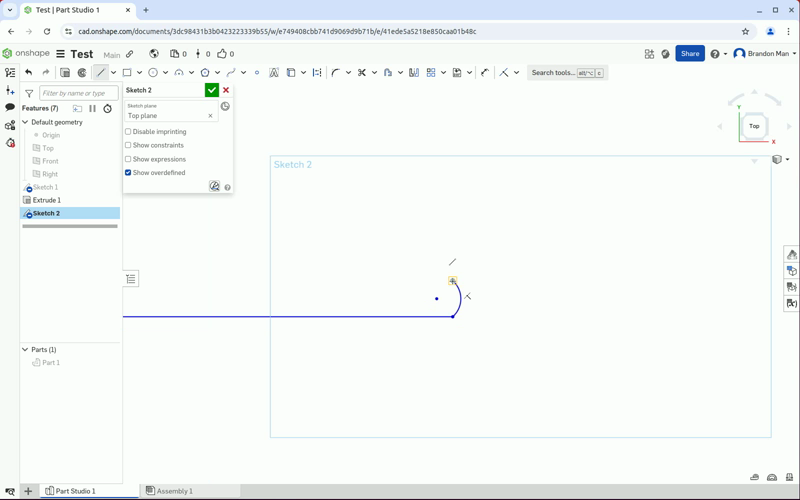
scroll(-6)
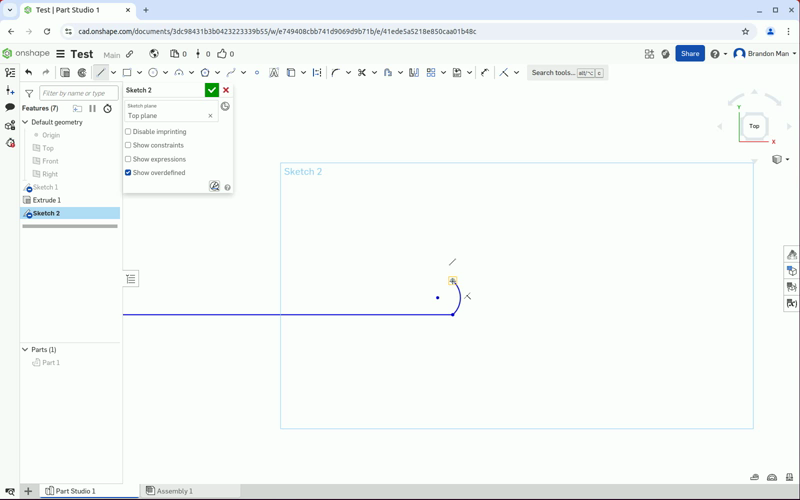
scroll(-6)
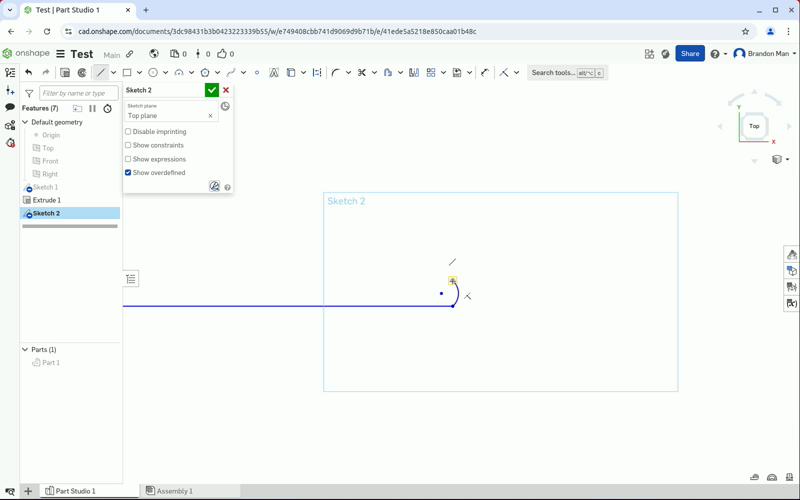
scroll(-6)
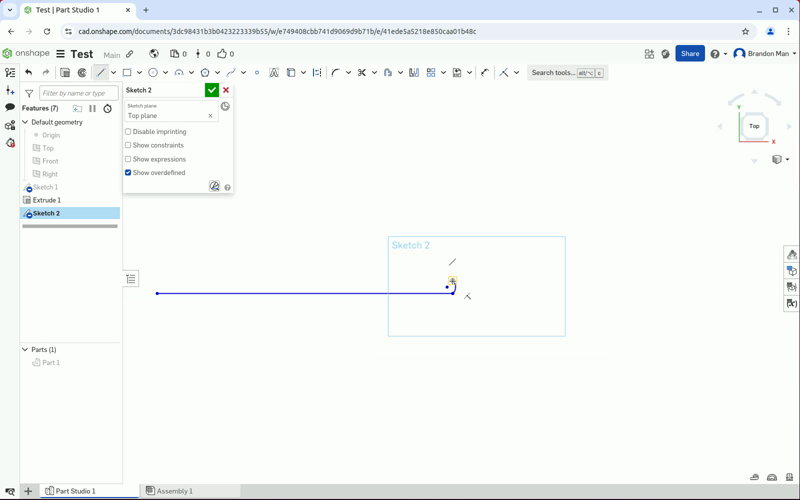
scroll(-6)
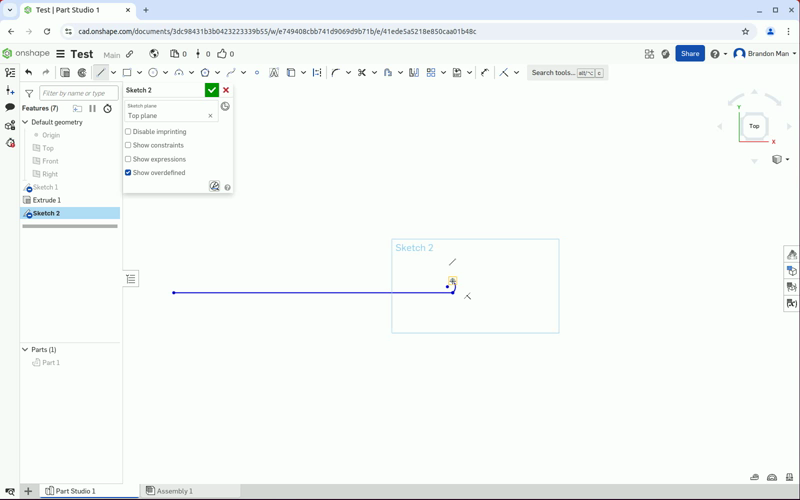
scroll(-6)
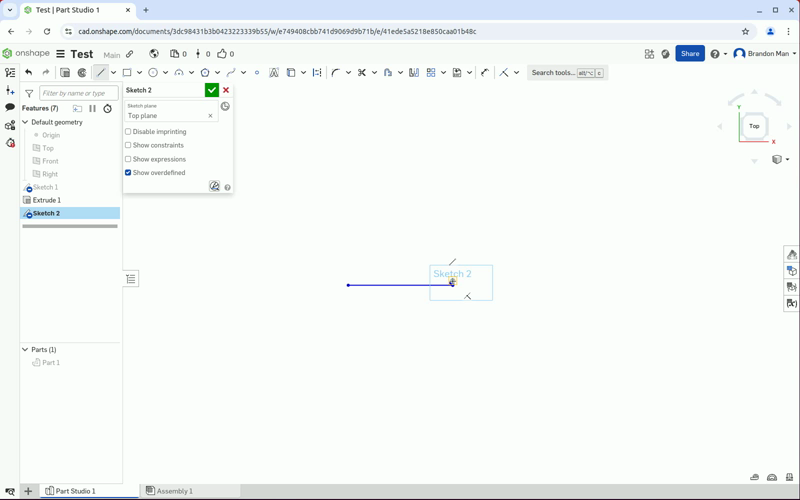
key_down(shift)
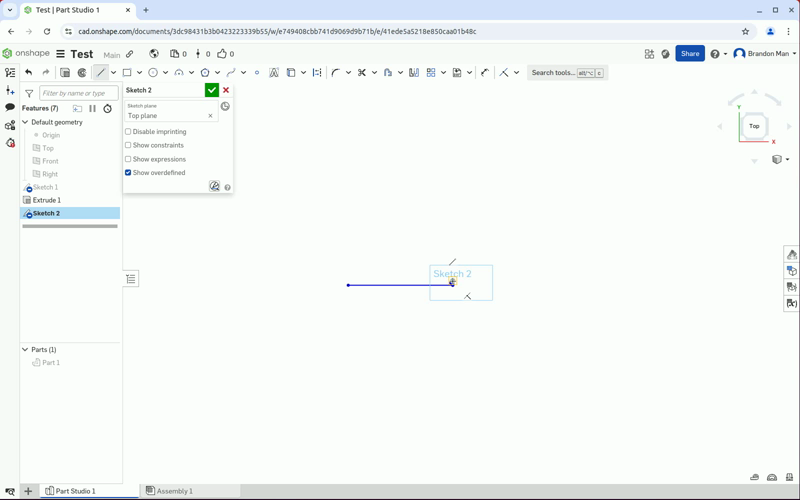
mouse_move(348, 280)
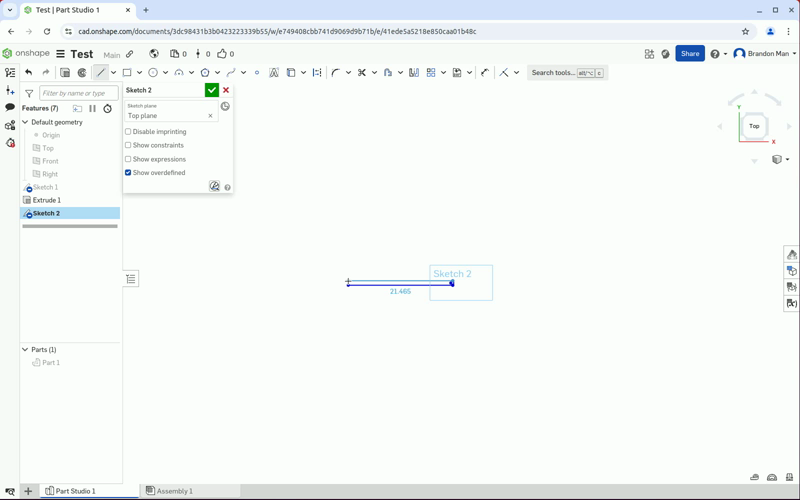
click(348, 280)
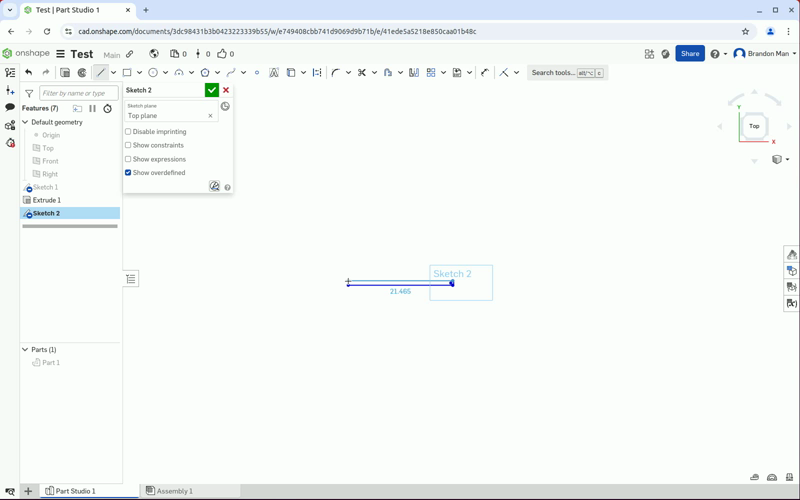
key_up(shift)
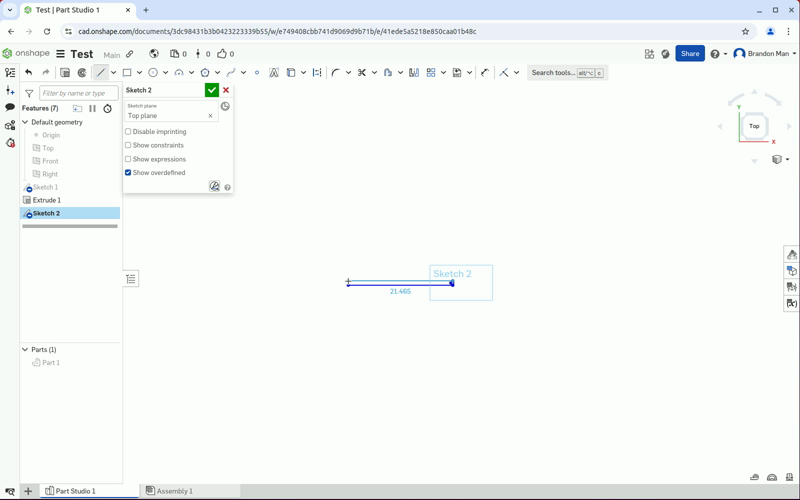
mouse_move(378, 280)
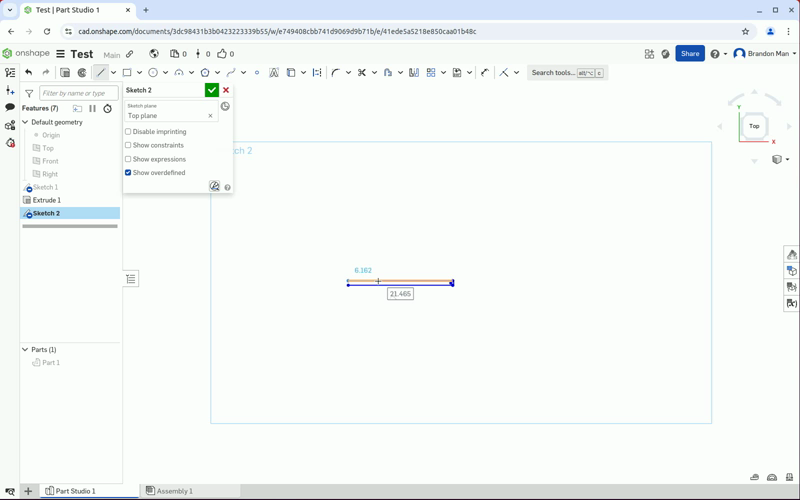
key_down(shift)
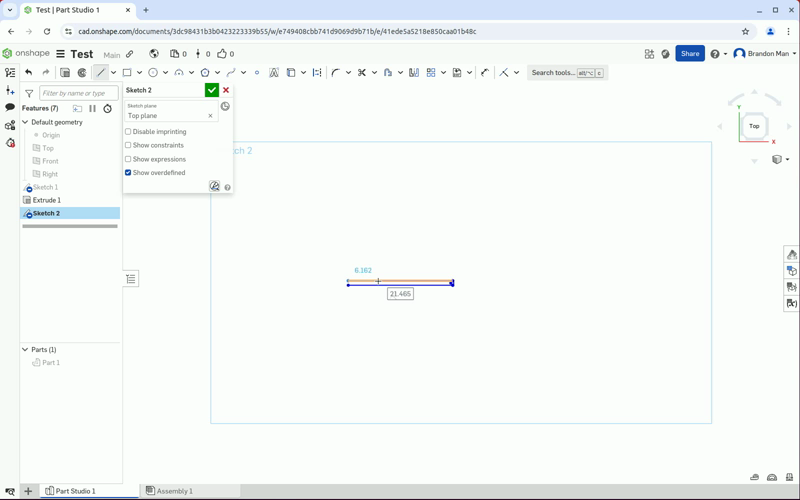
mouse_move(348, 285)
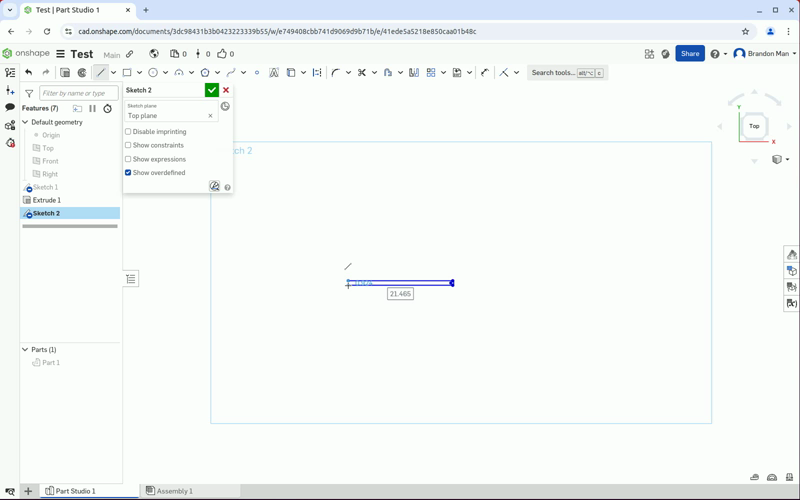
scroll(6)
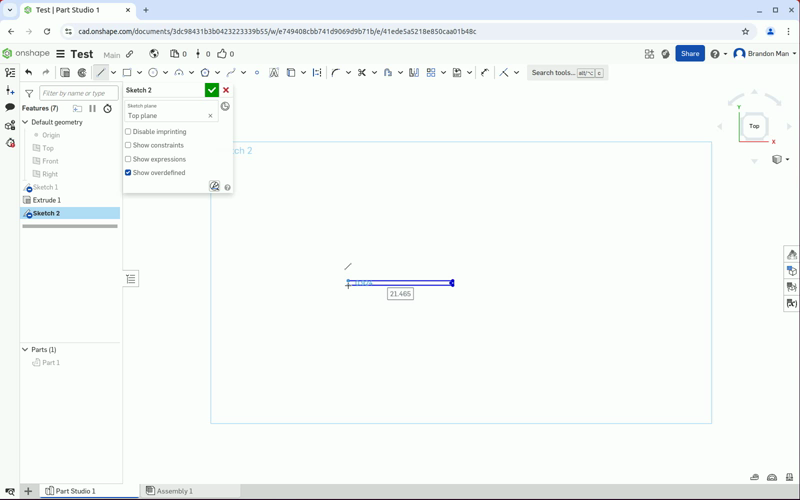
scroll(6)
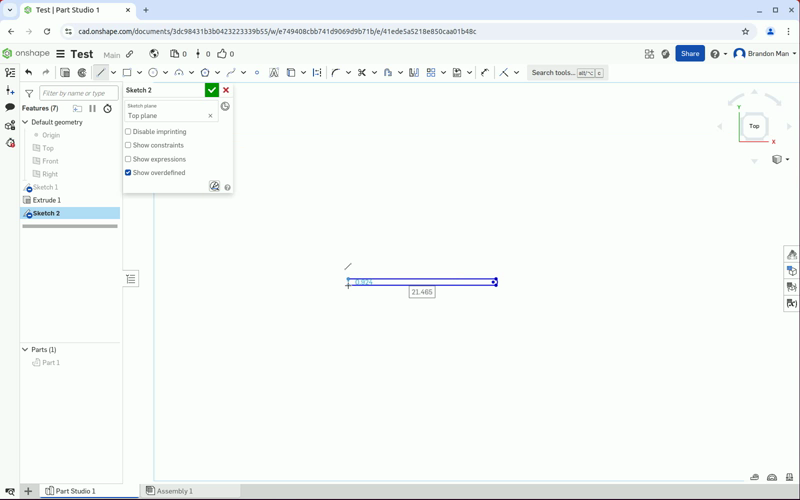
scroll(6)
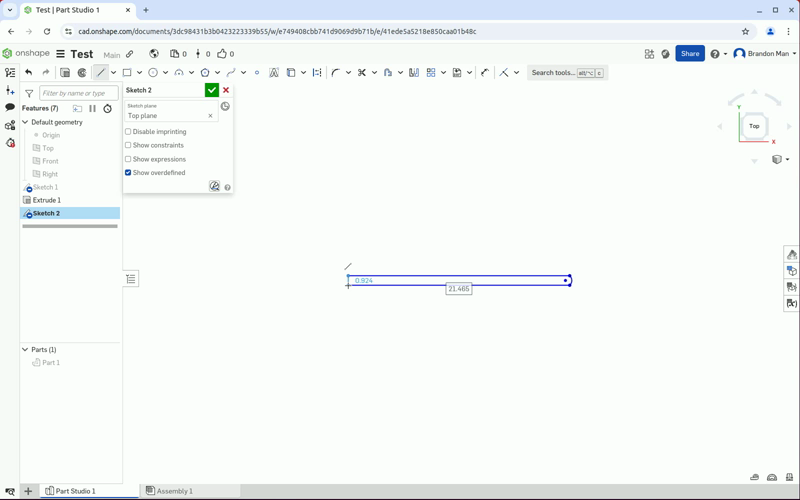
scroll(6)
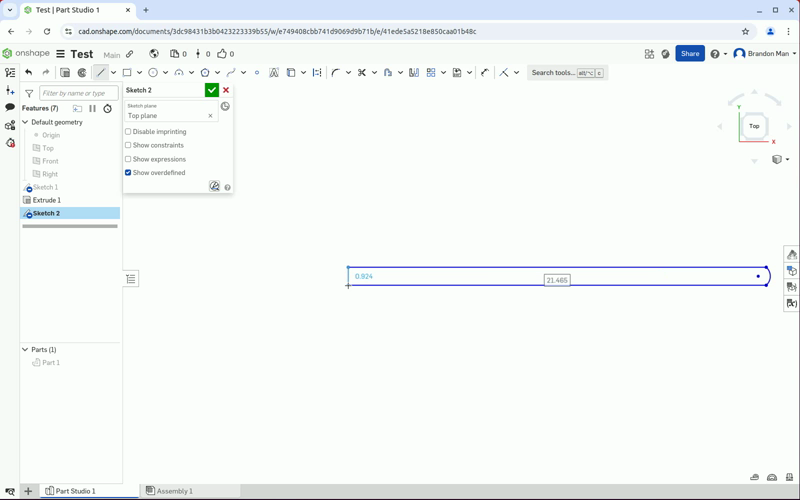
scroll(6)
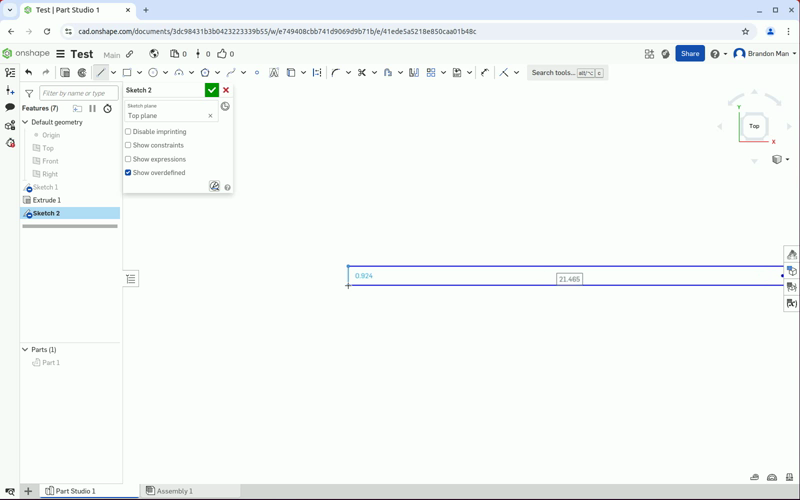
scroll(6)
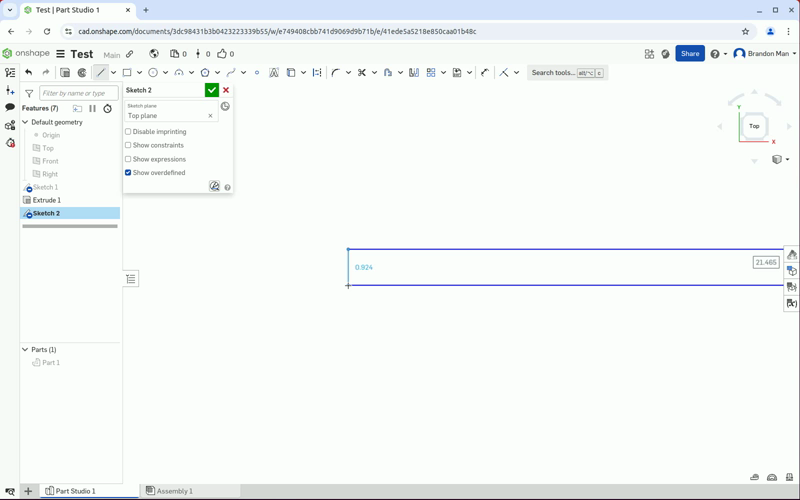
scroll(6)
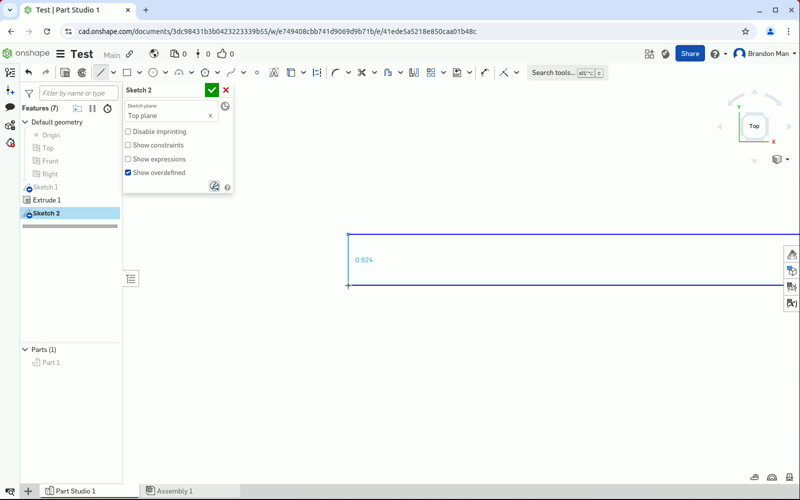
key_up(shift)
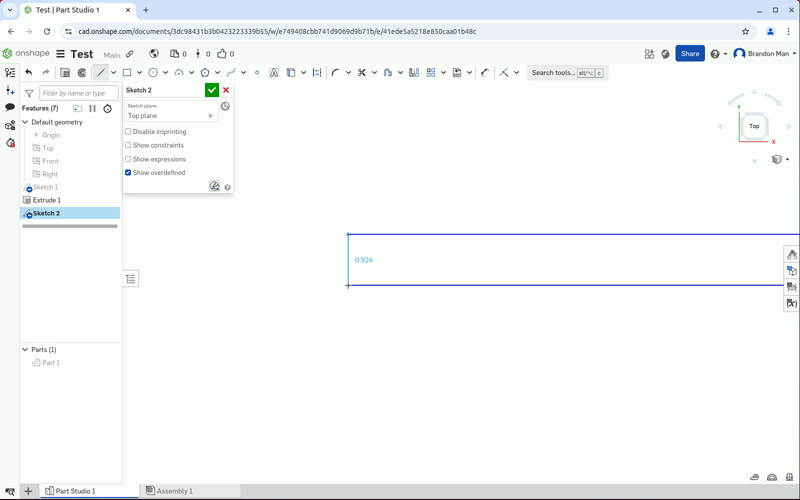
click(348, 285)
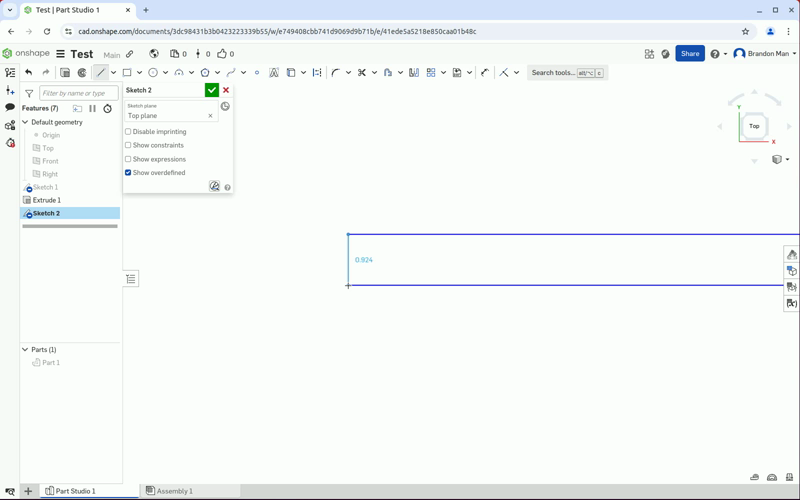
scroll(-6)
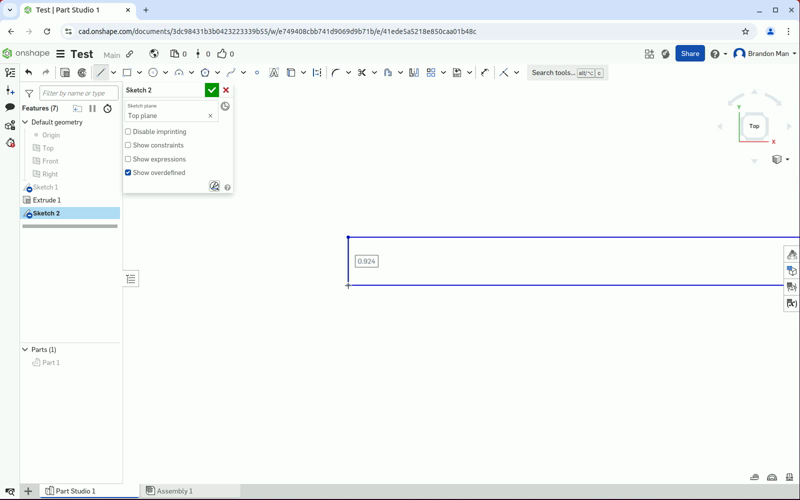
scroll(-6)
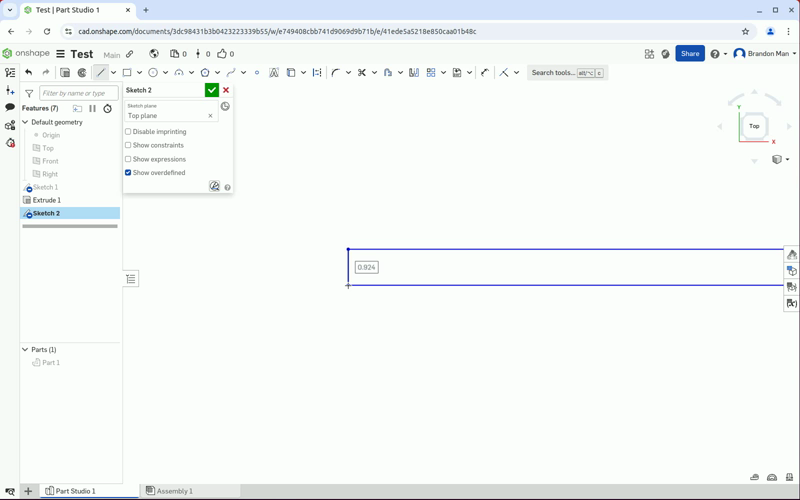
scroll(-6)
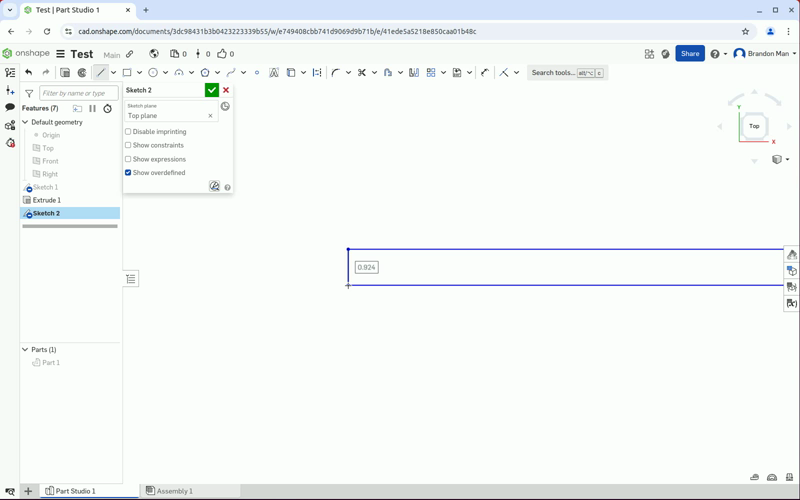
scroll(-6)
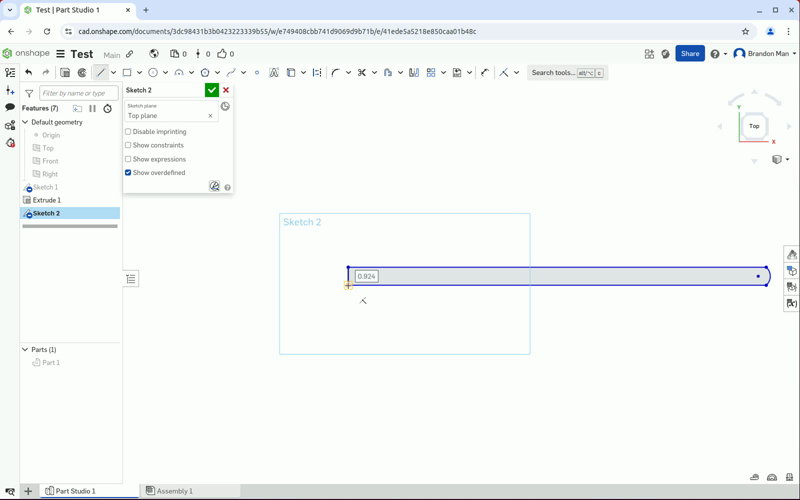
scroll(-6)
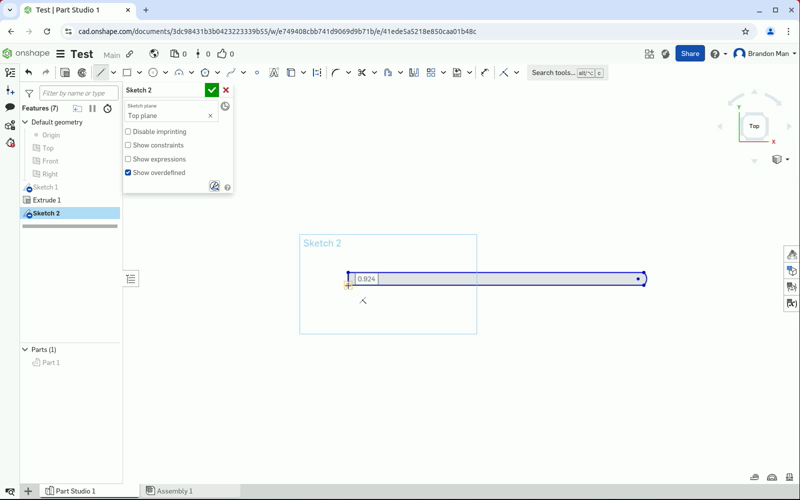
scroll(-6)
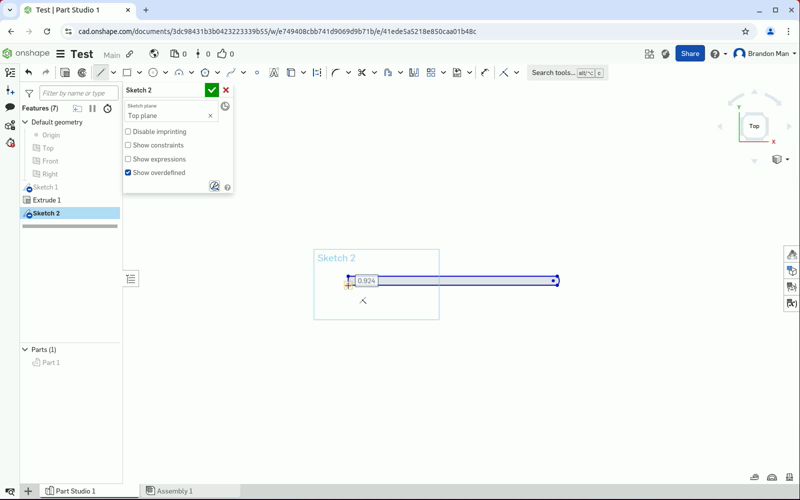
scroll(-6)
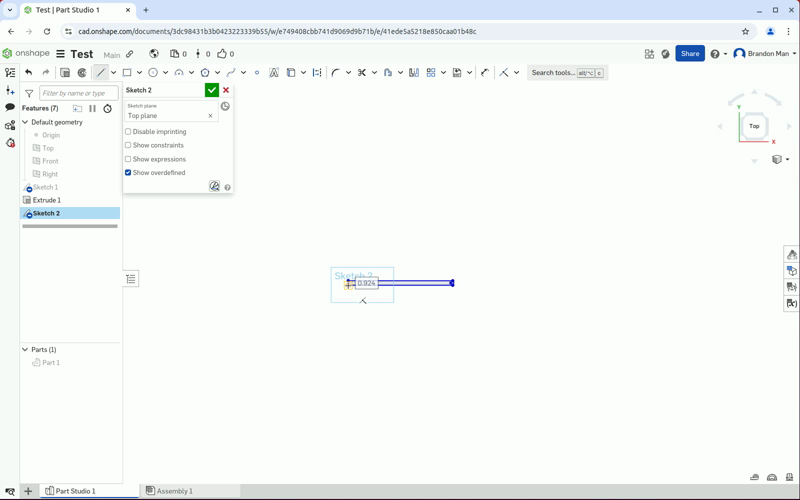
key(esc)
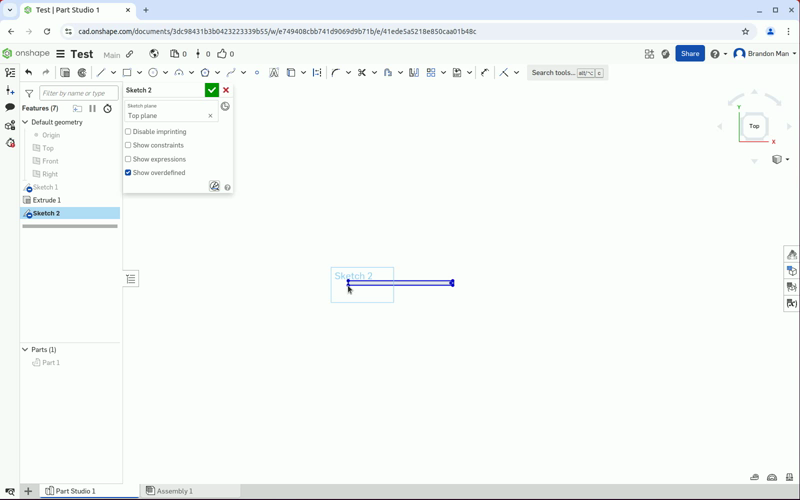
mouse_move(372, 284)
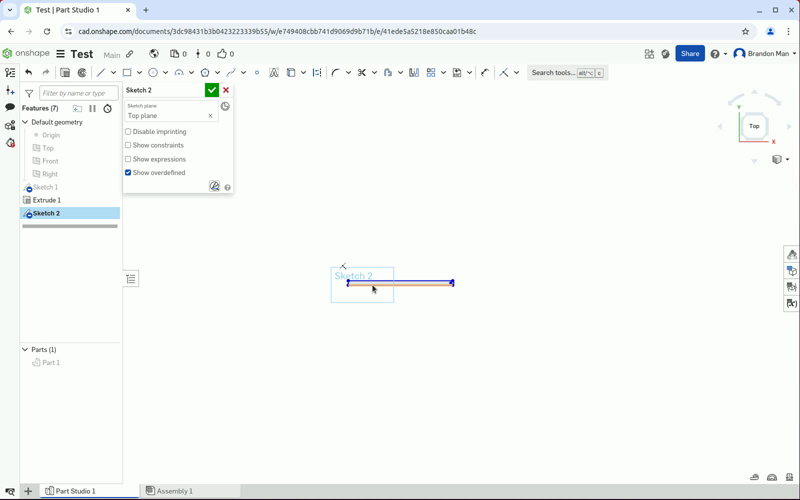
scroll(6)
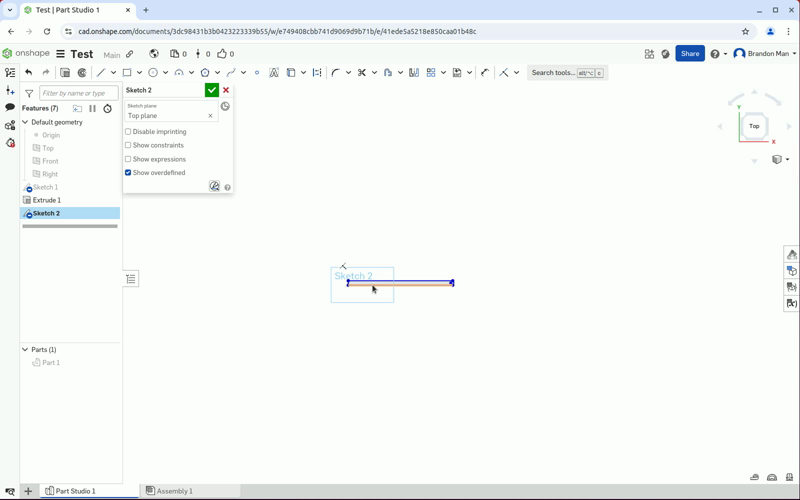
scroll(6)
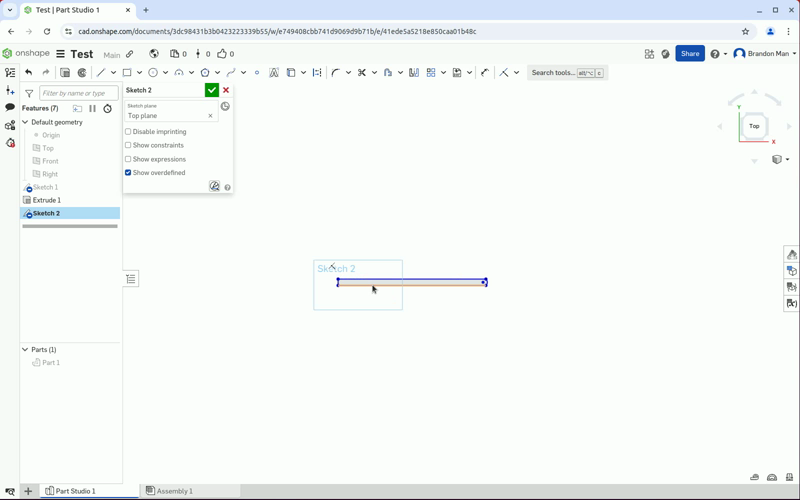
scroll(6)
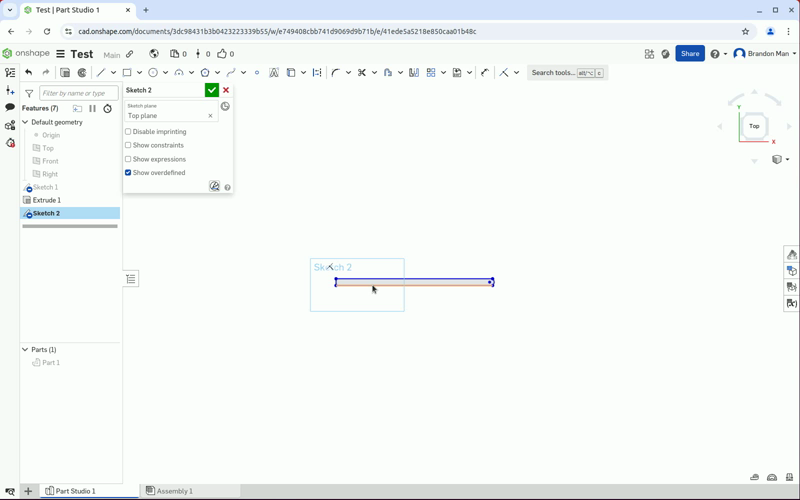
scroll(6)
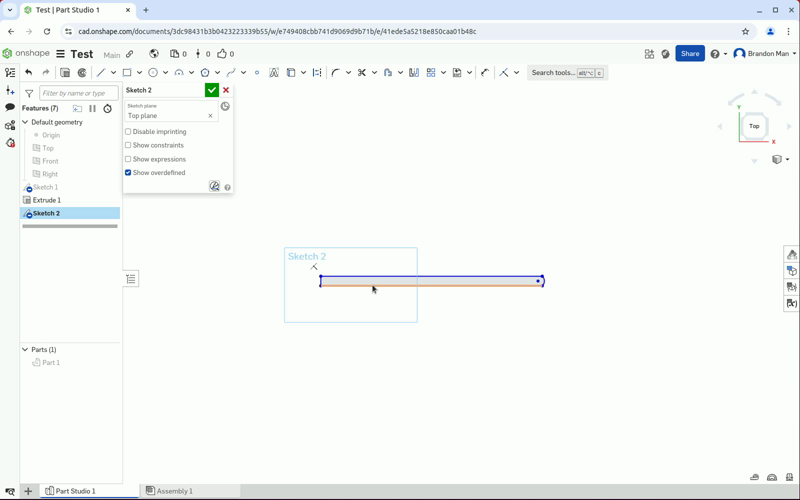
scroll(6)
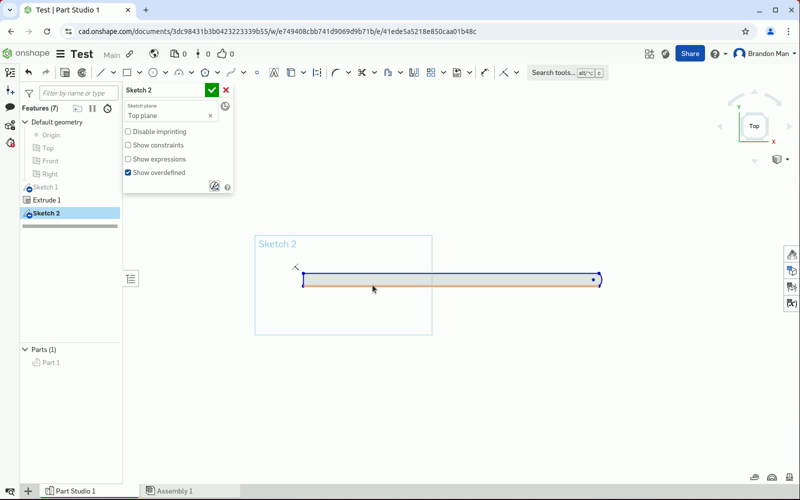
scroll(6)
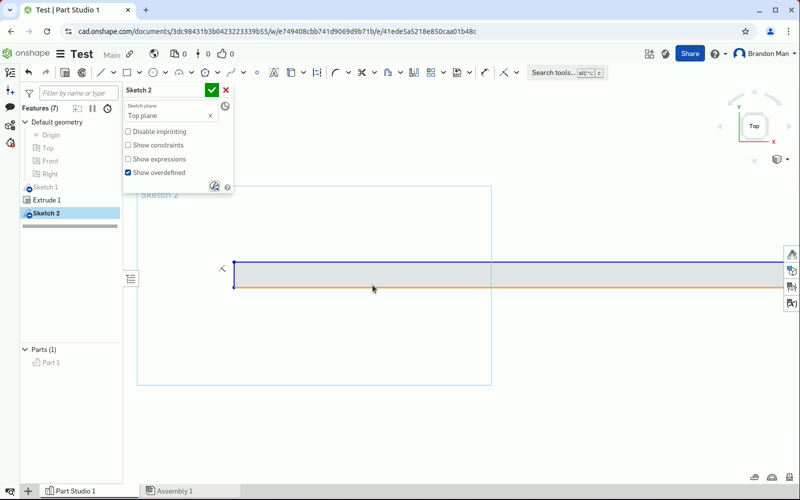
scroll(6)
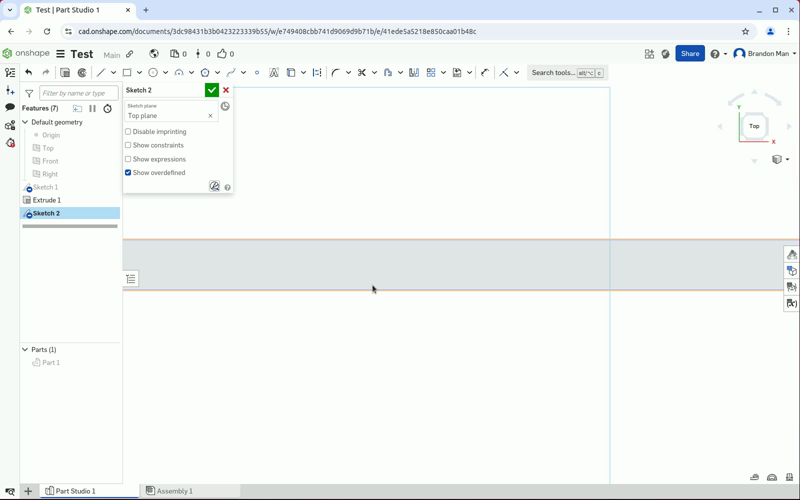
click(372, 284)
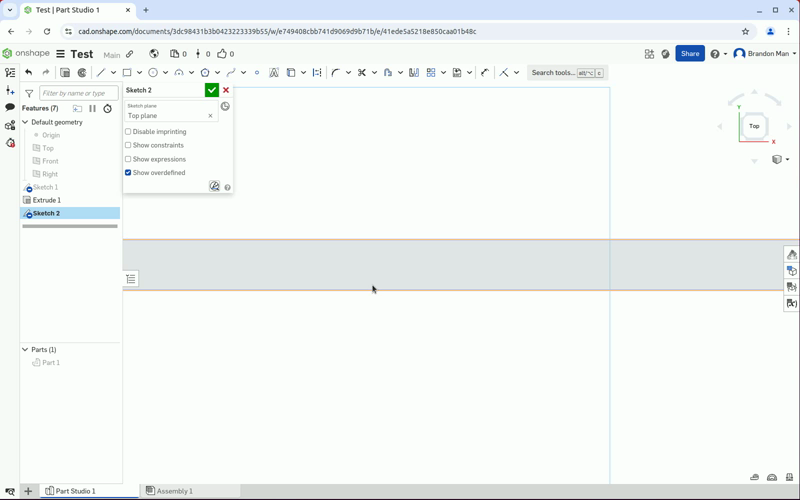
scroll(-6)
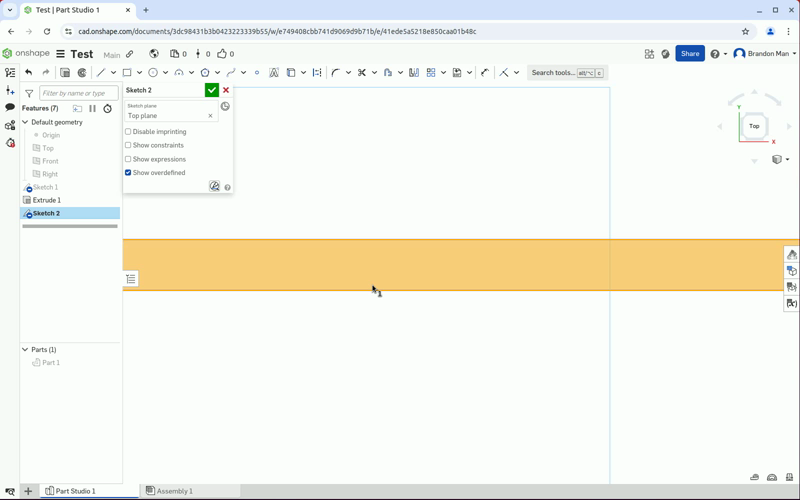
scroll(-6)
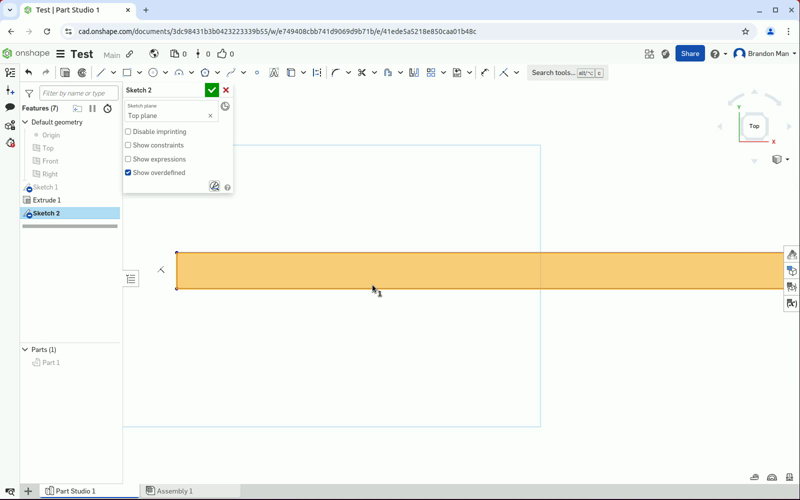
scroll(-6)
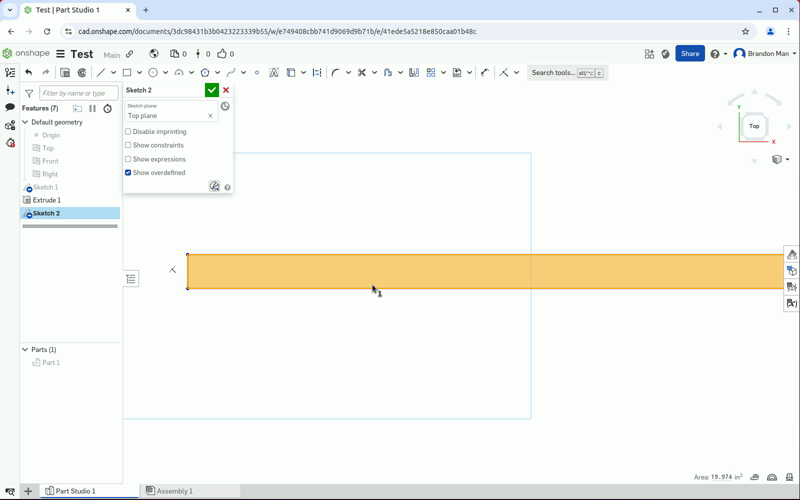
scroll(-6)
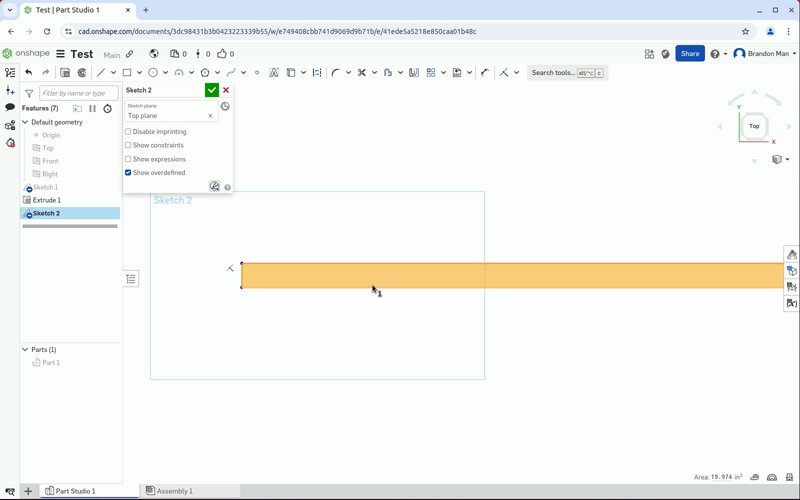
scroll(-6)
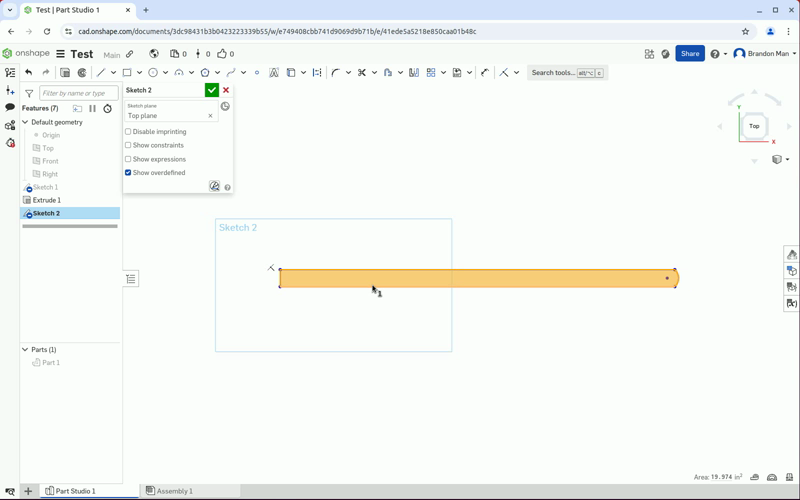
scroll(-6)
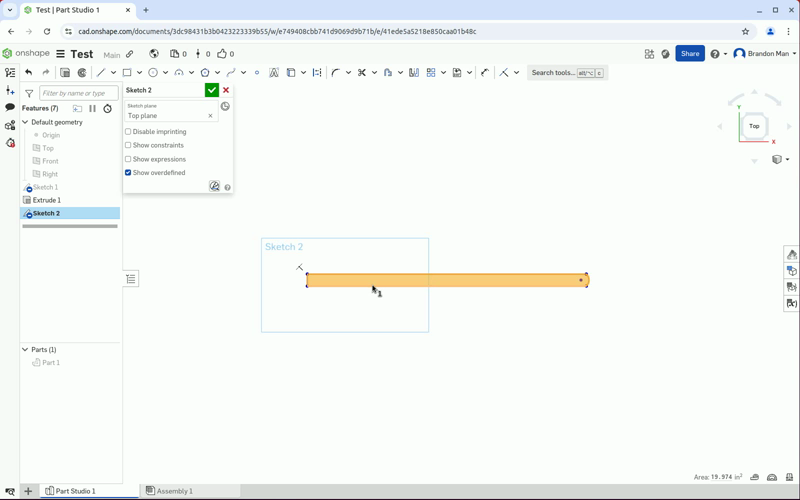
scroll(-6)
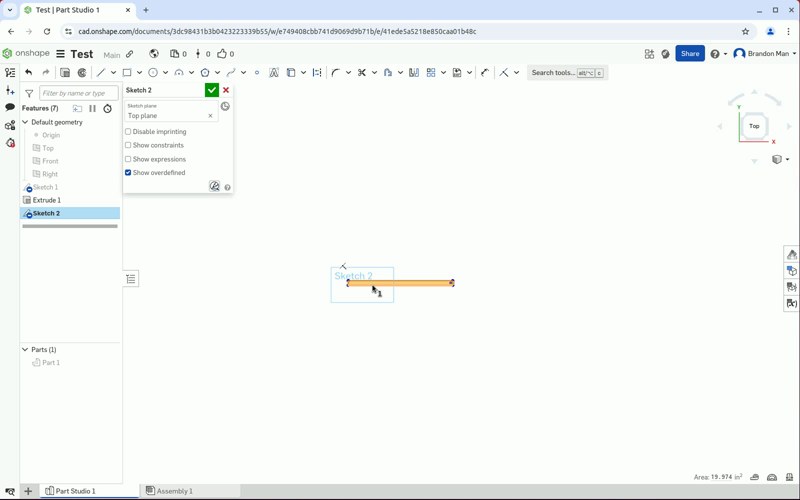
mouse_move(73, 352)
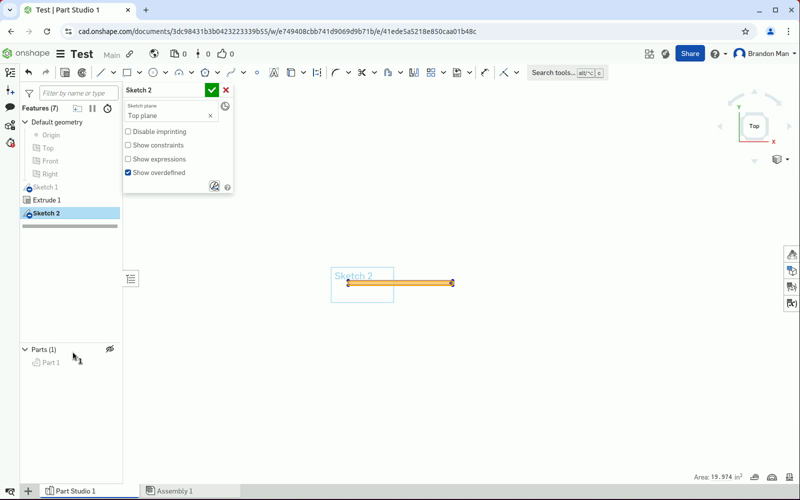
key(shift+y)
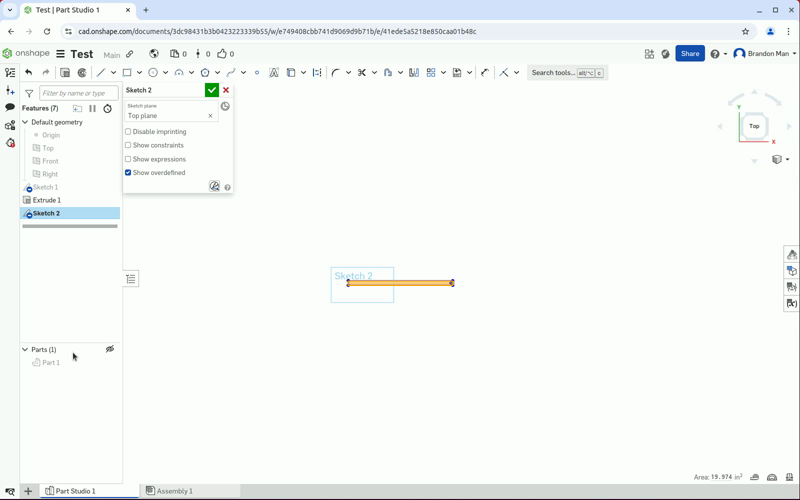
key(shift+e)
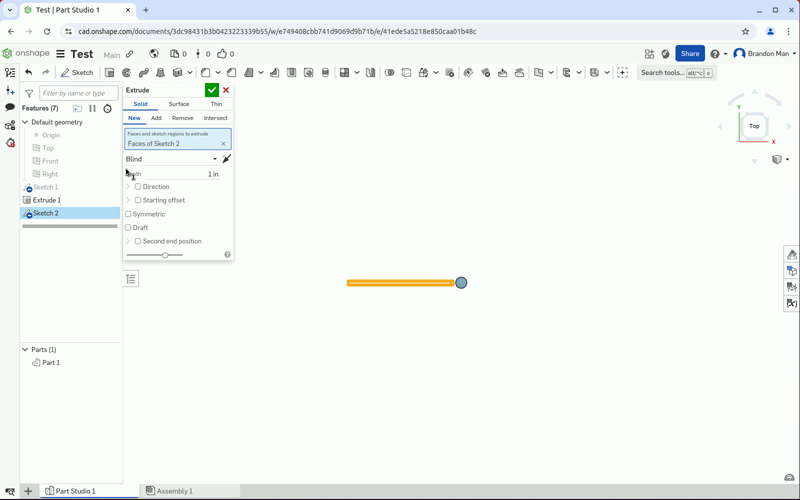
mouse_move(143, 106)
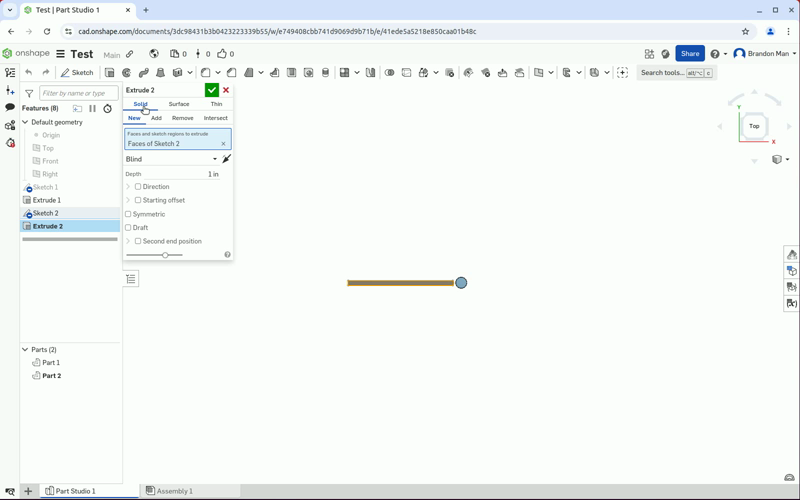
click(143, 106)
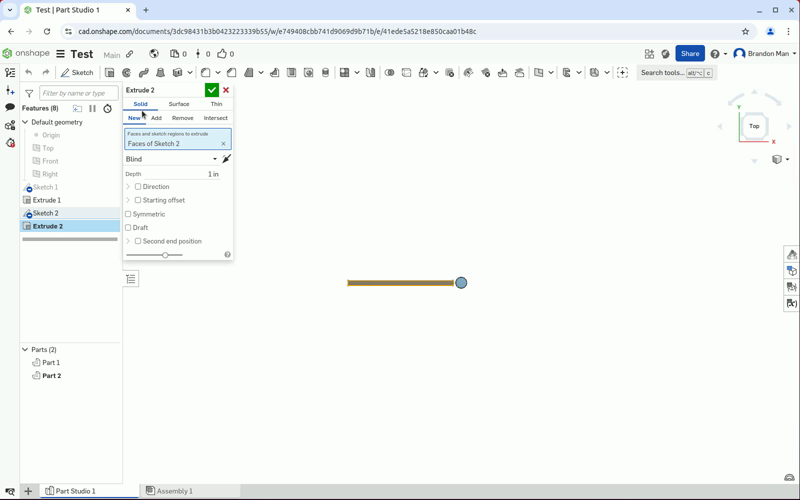
mouse_move(137, 120)
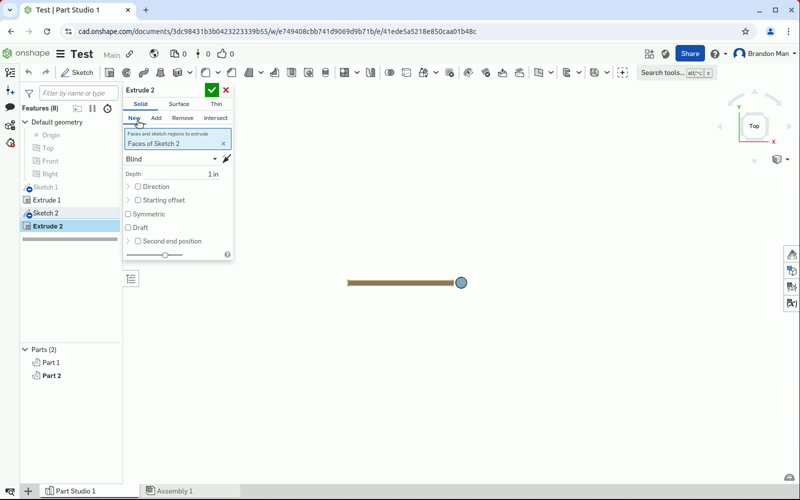
click(137, 120)
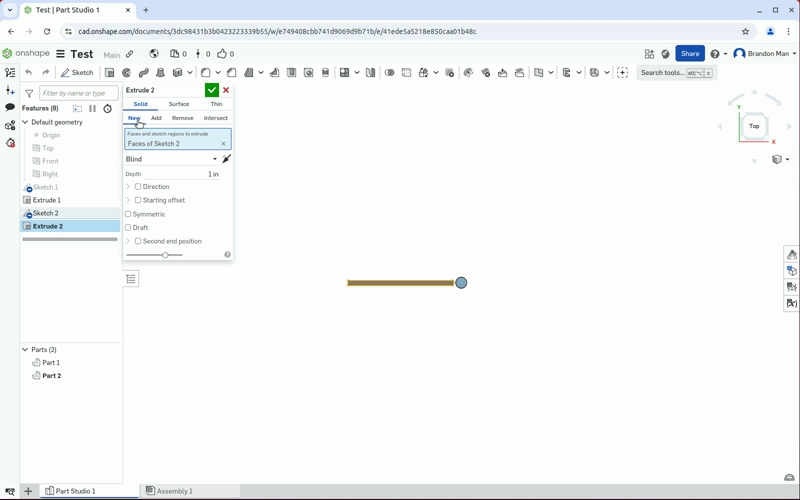
key(tab, 4)
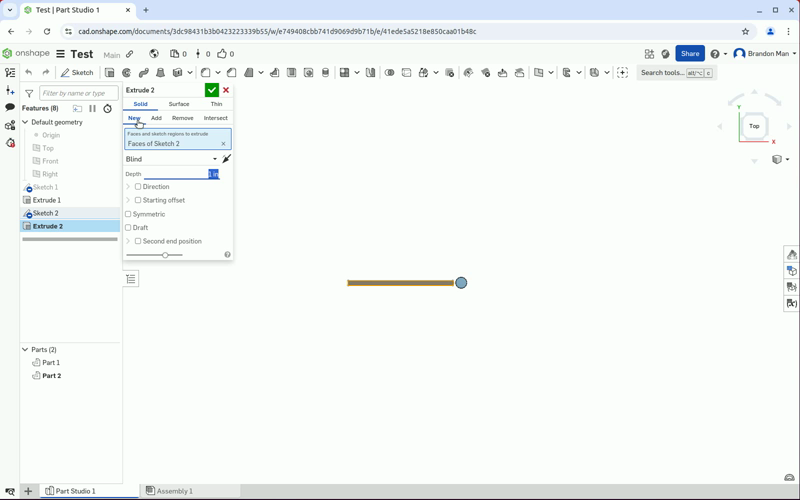
text(41.402)
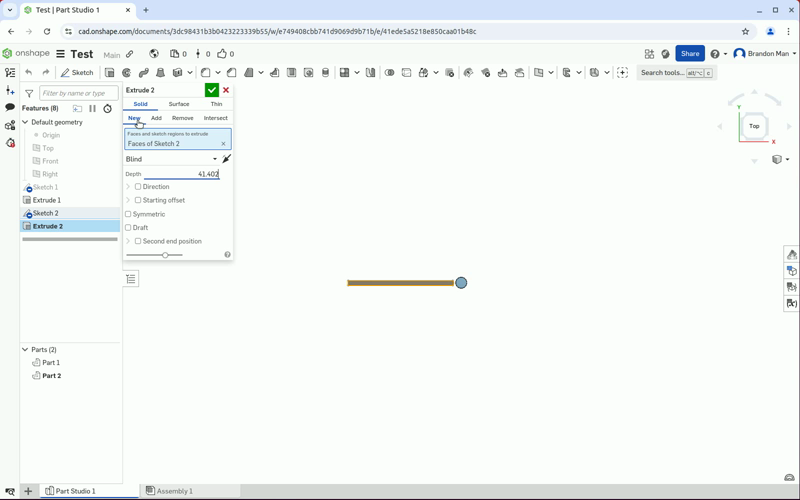
key(tab, 3)
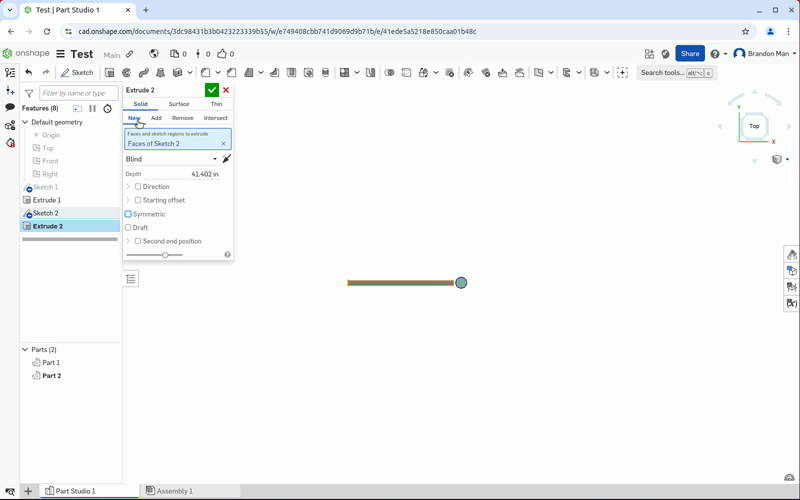
key(space)
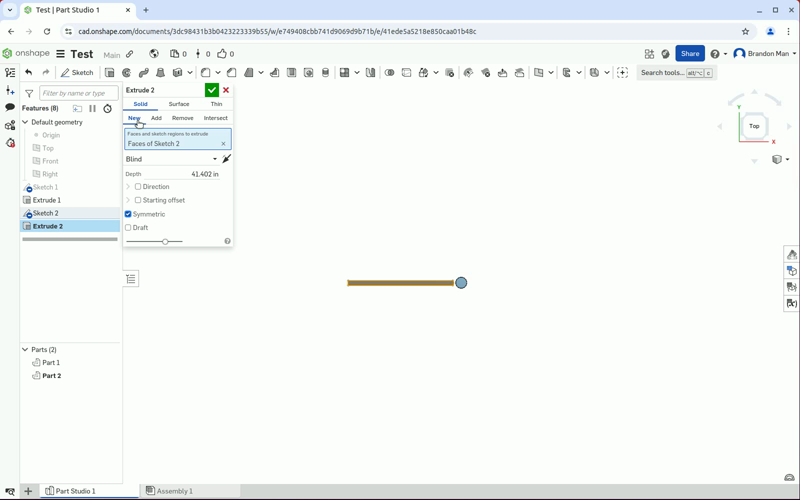
key(enter)
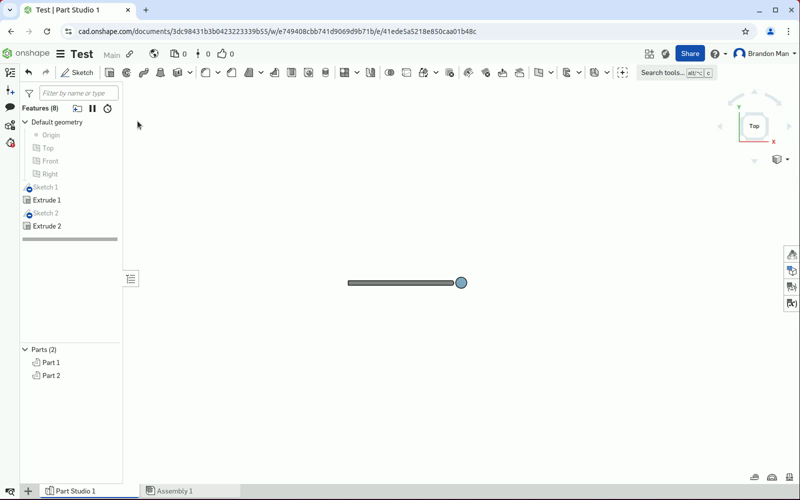
key(shift+h)
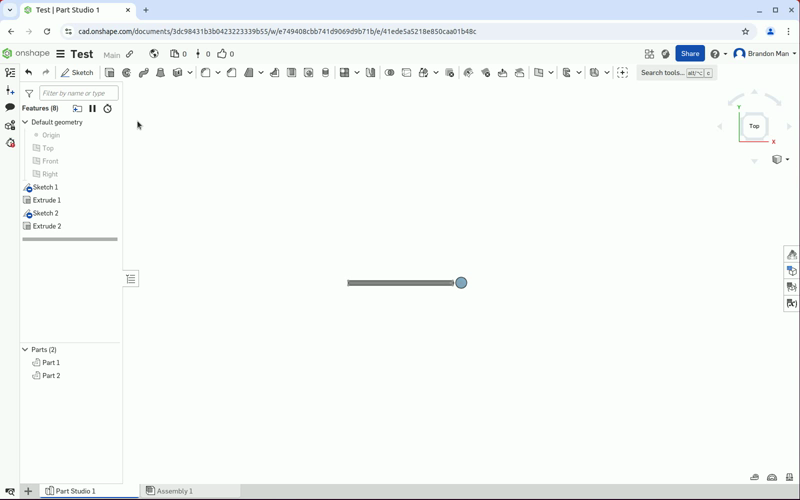
key(shift+h)
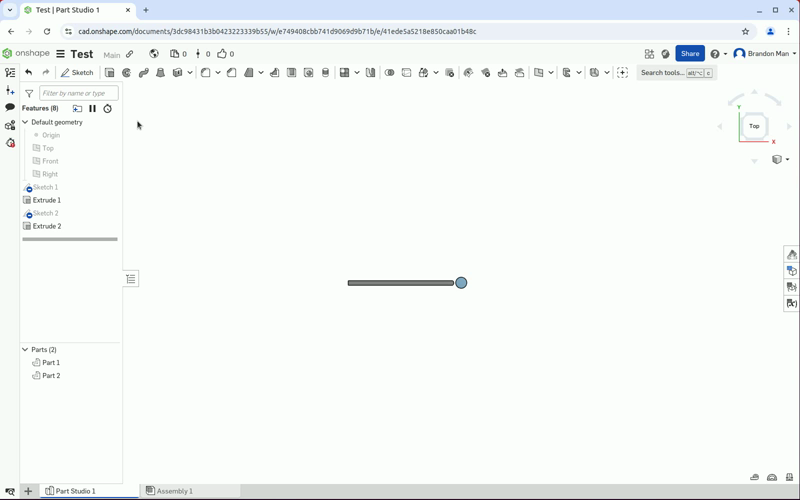
mouse_move(73, 189)
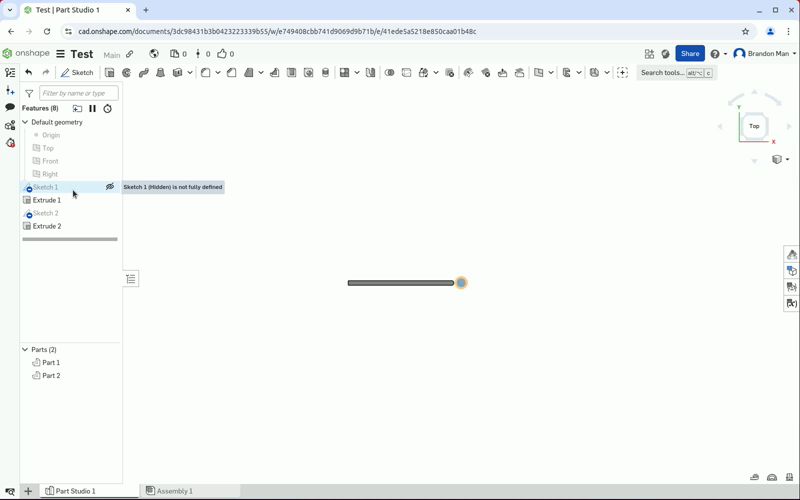
click(73, 189)
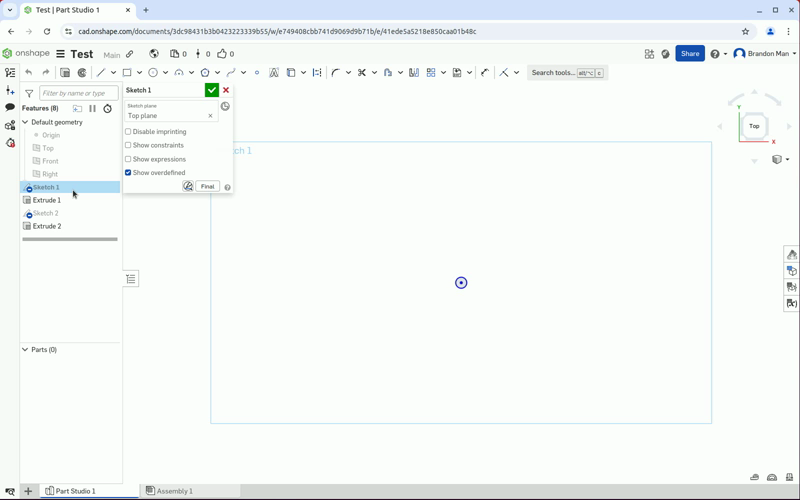
mouse_move(229, 92)
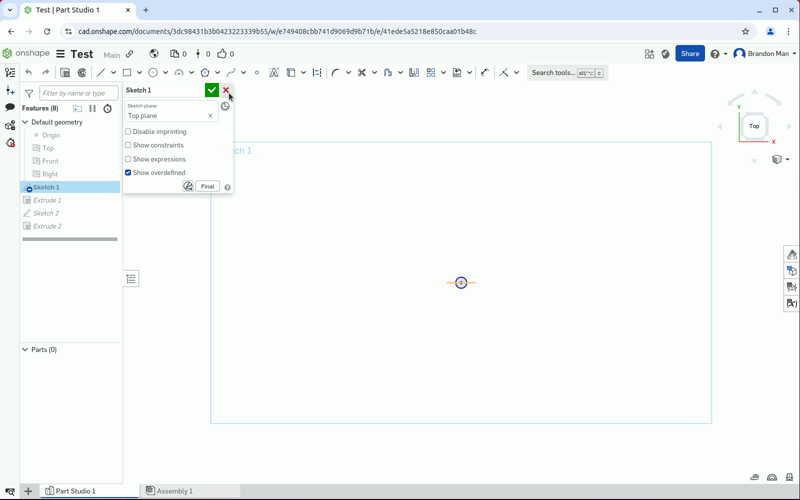
click(229, 92)
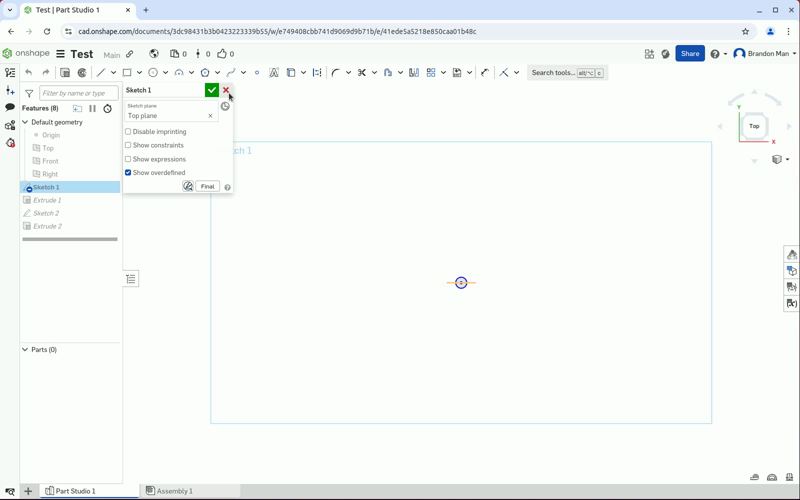
key(shift+s)
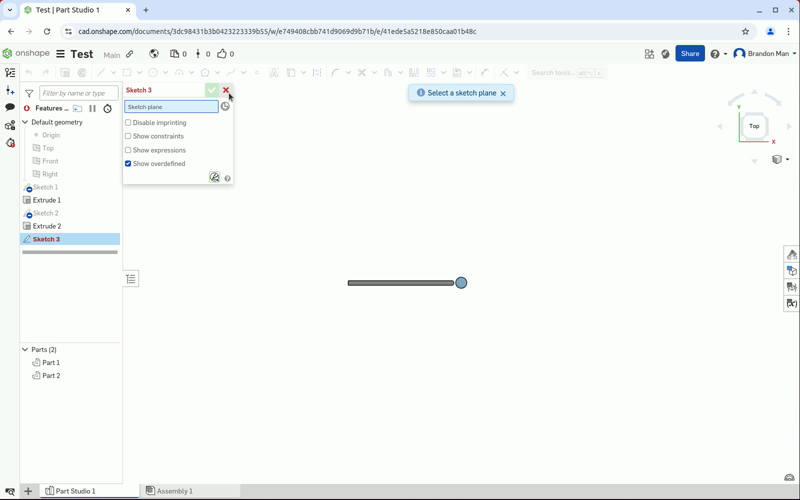
mouse_move(73, 150)
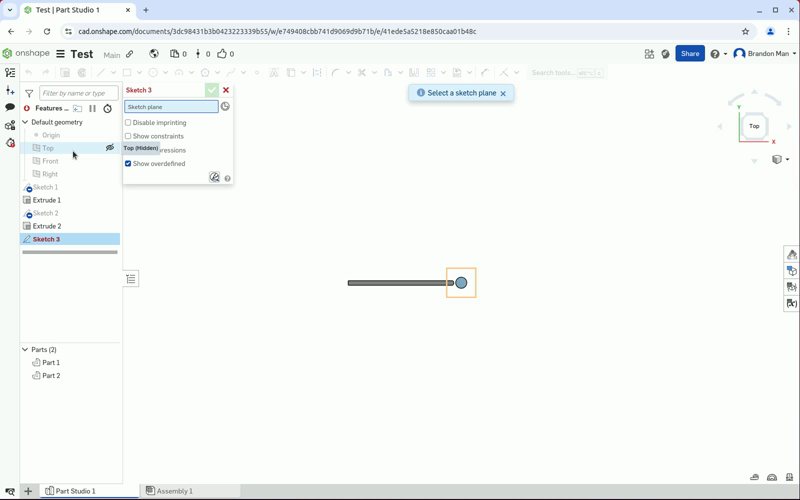
click(73, 150)
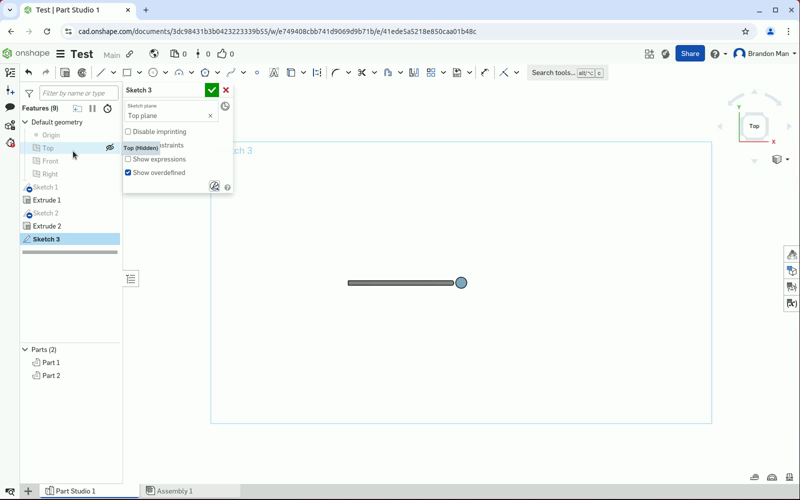
mouse_move(73, 352)
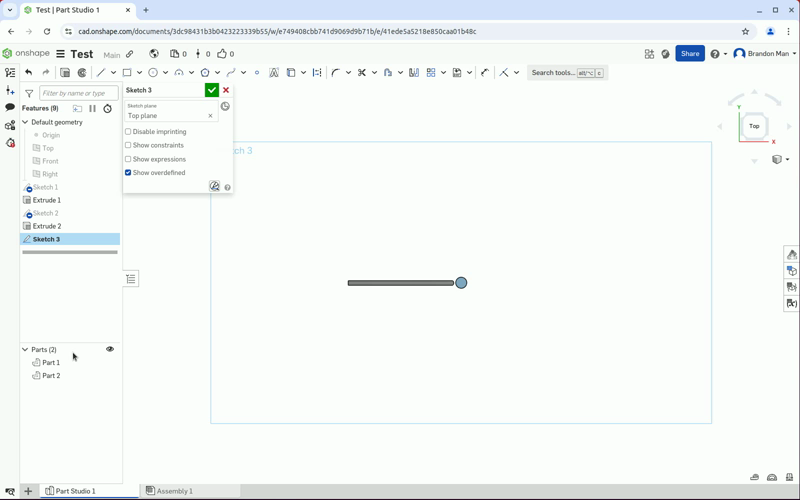
key(y)
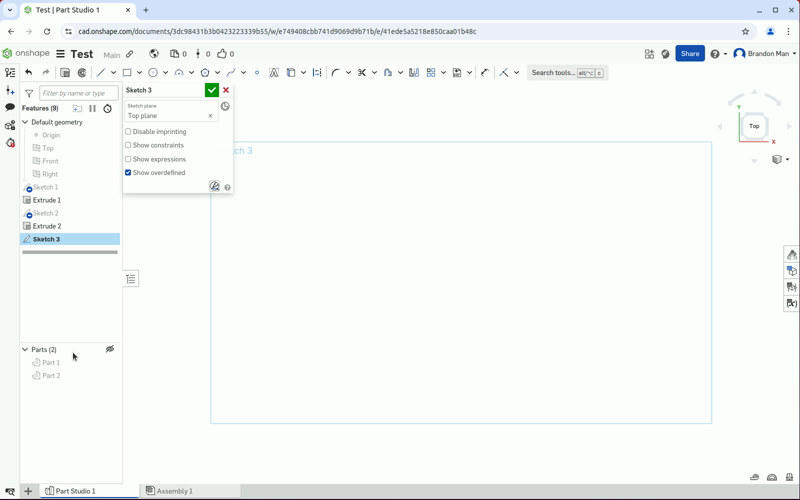
key(c)
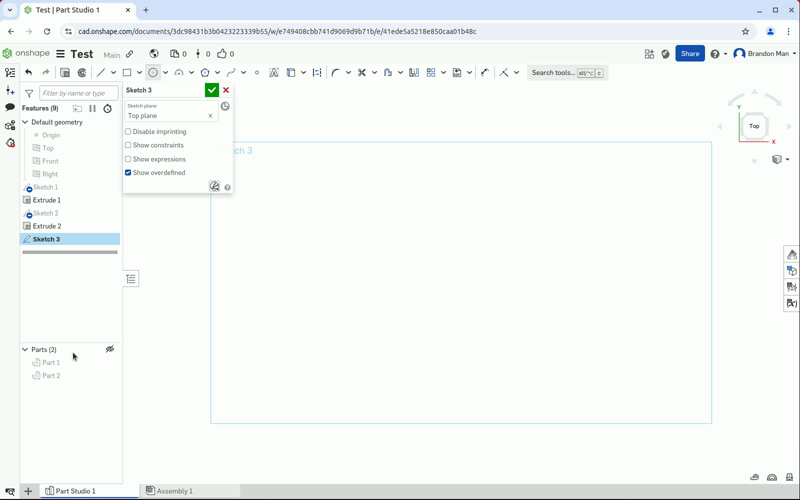
key_down(shift)
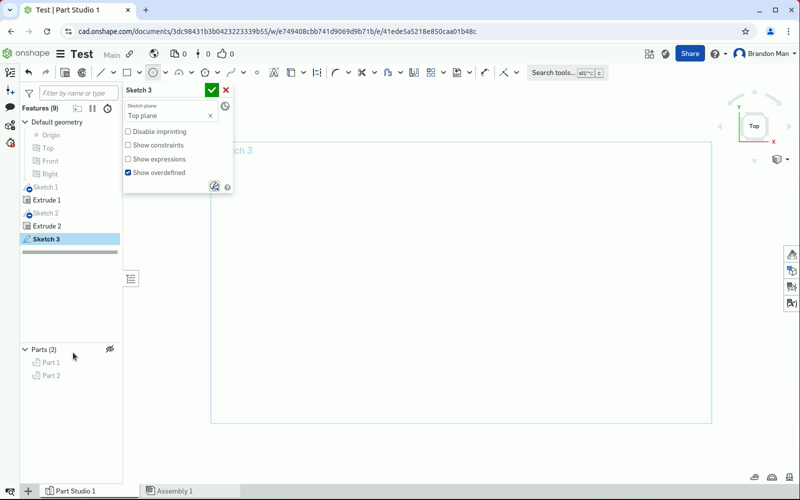
mouse_move(460, 282)
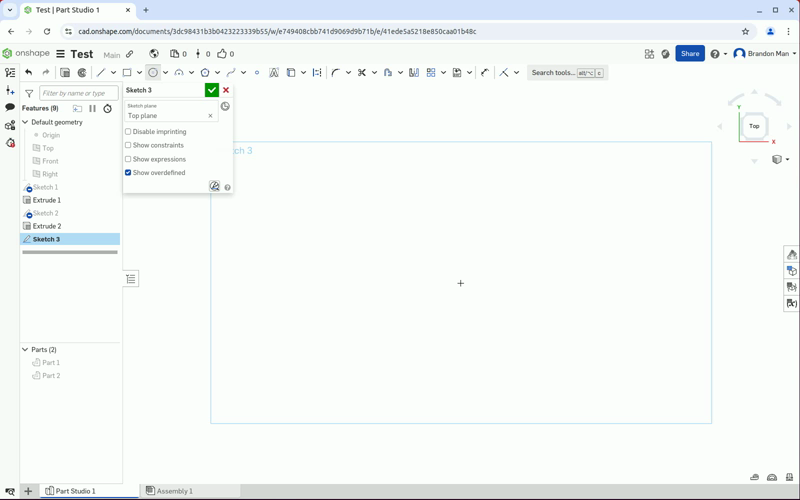
click(460, 282)
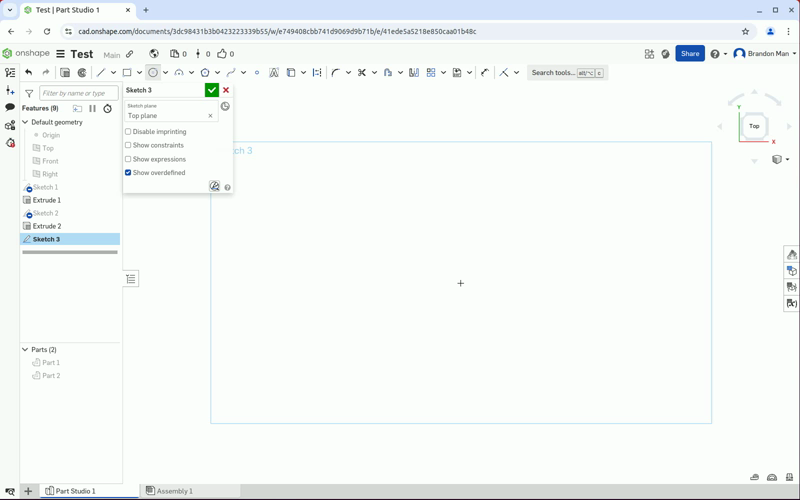
key_up(shift)
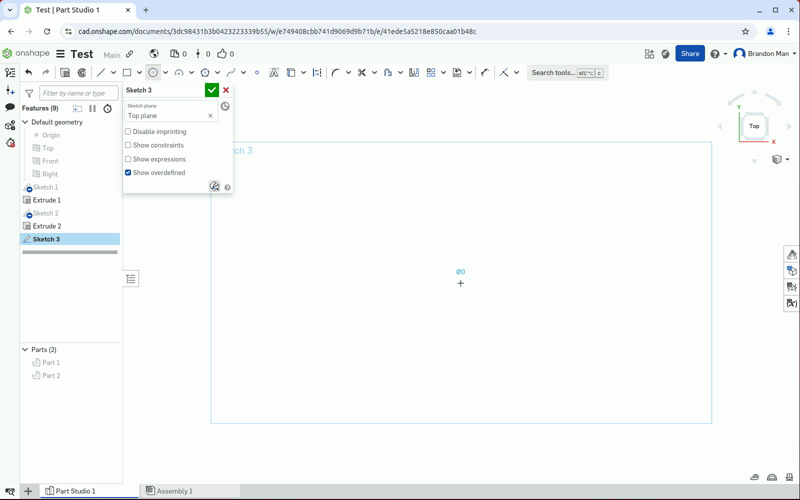
mouse_move(470, 282)
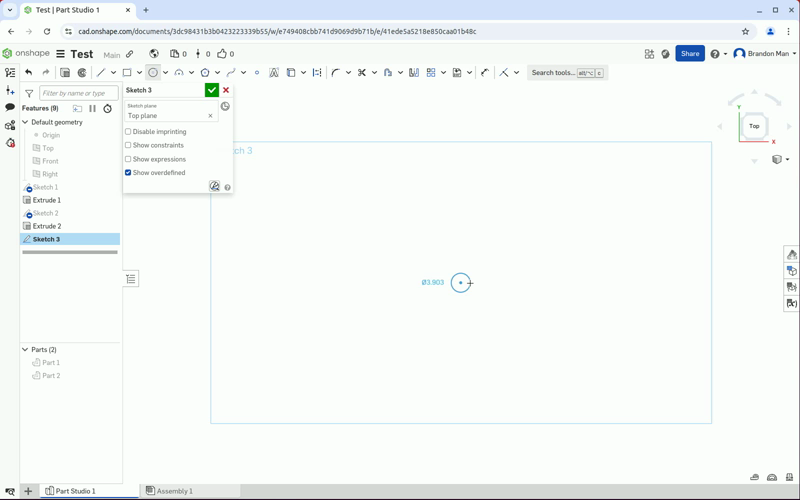
click(470, 282)
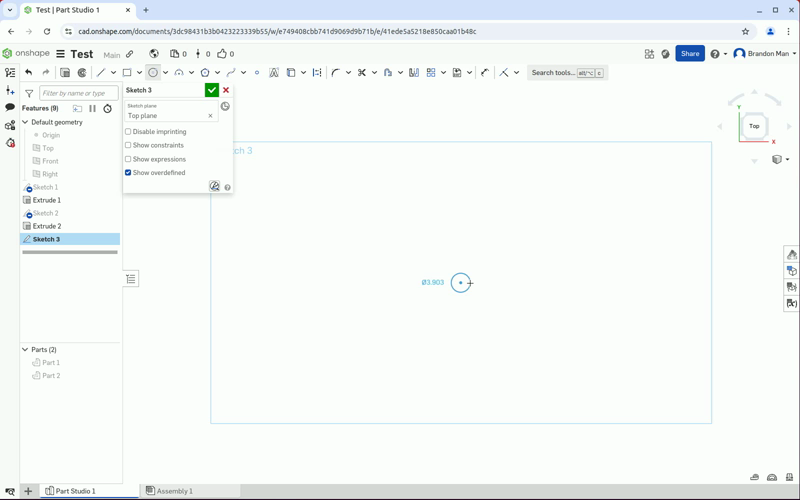
key(esc)
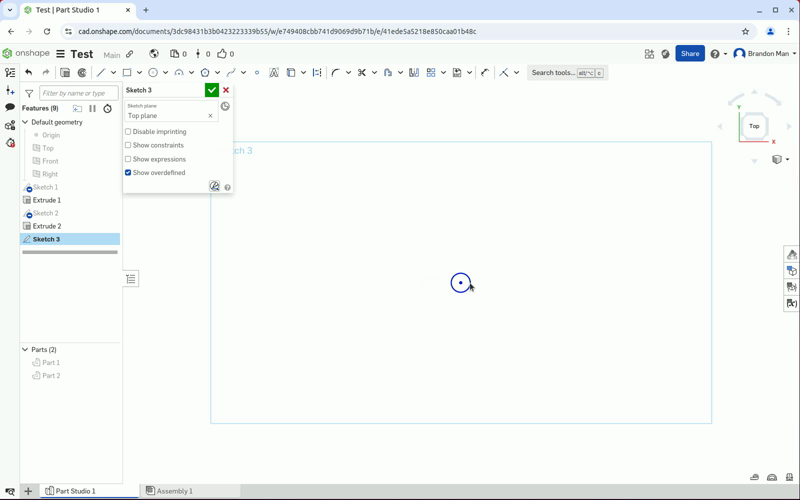
key(c)
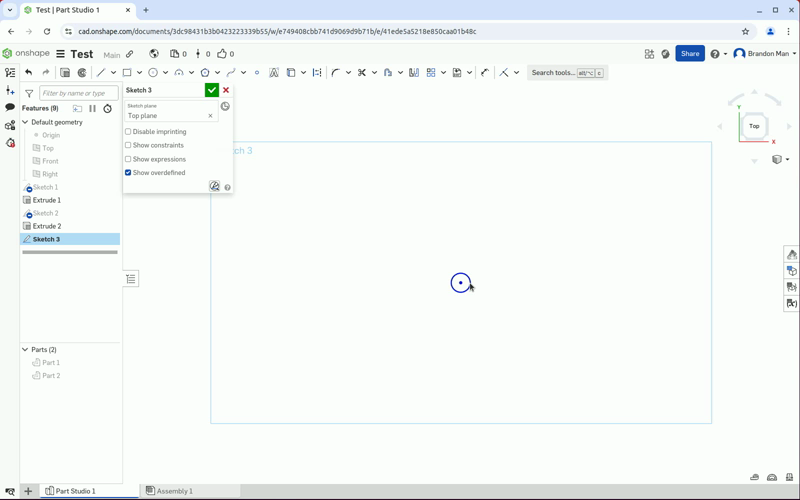
key_down(shift)
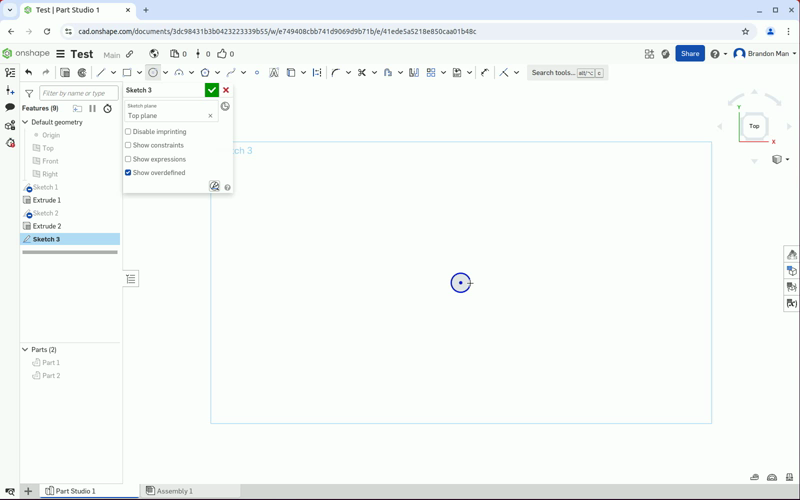
mouse_move(460, 282)
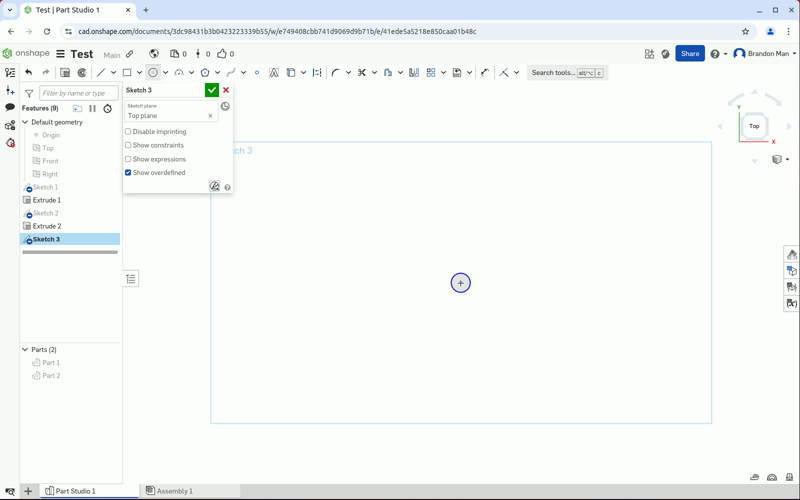
click(460, 282)
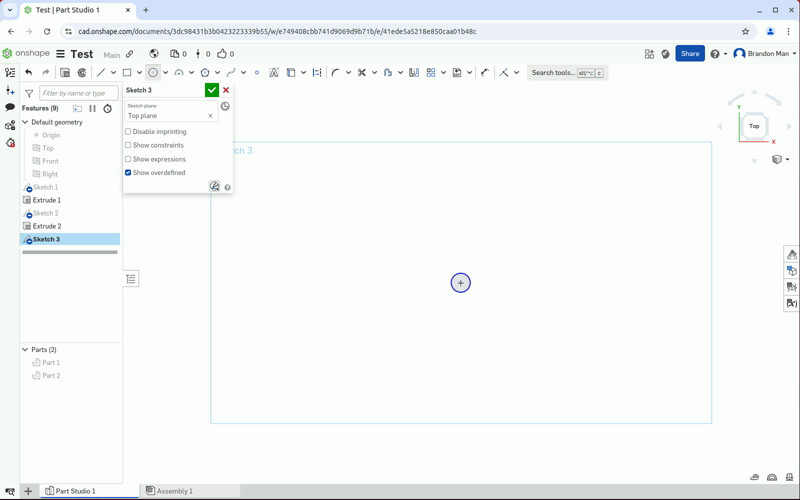
key_up(shift)
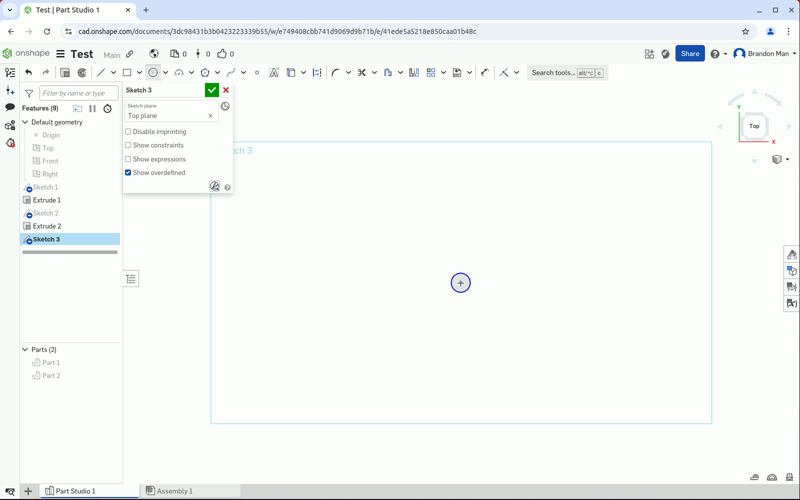
mouse_move(465, 282)
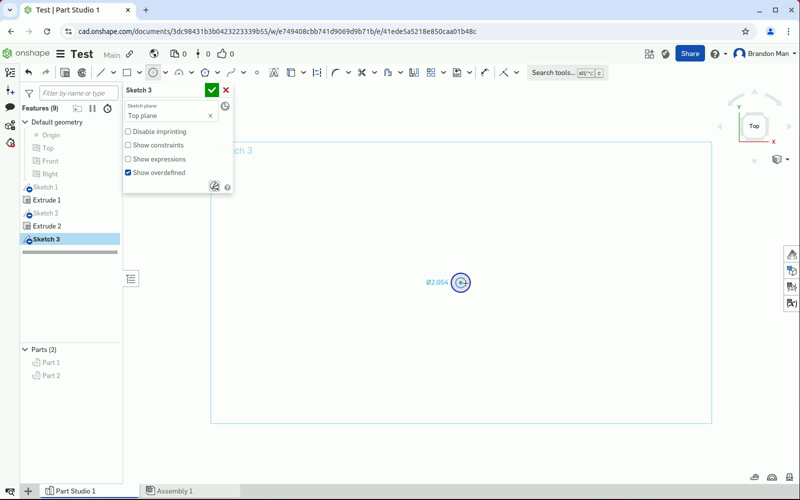
click(465, 282)
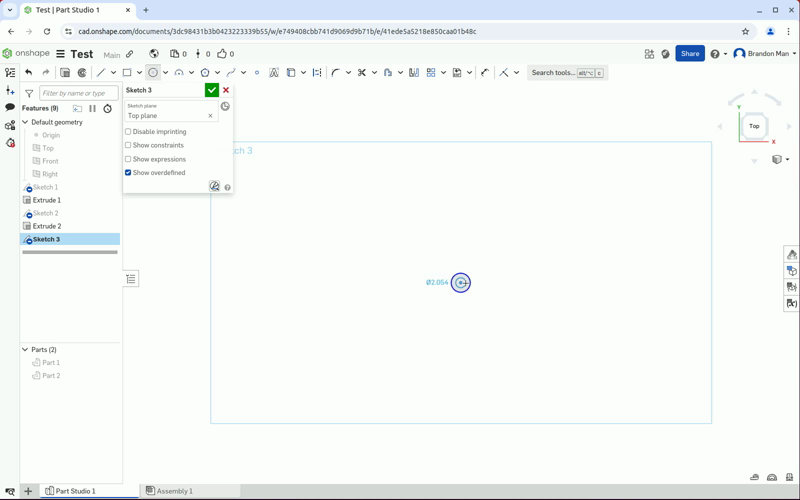
key(esc)
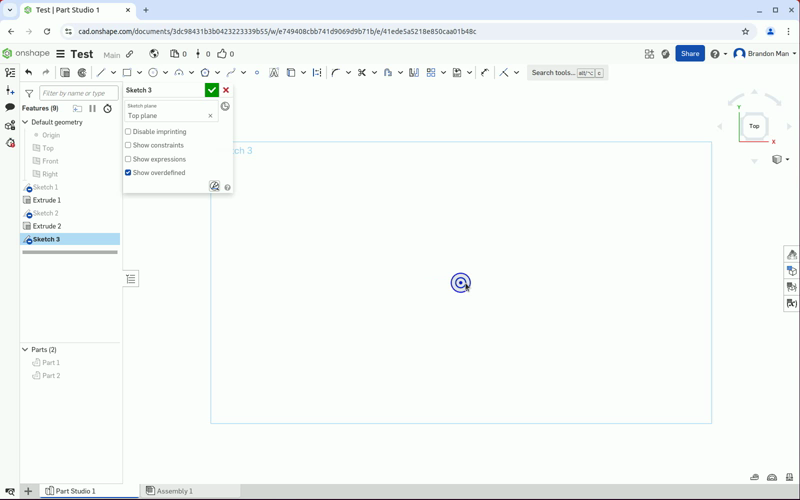
mouse_move(462, 277)
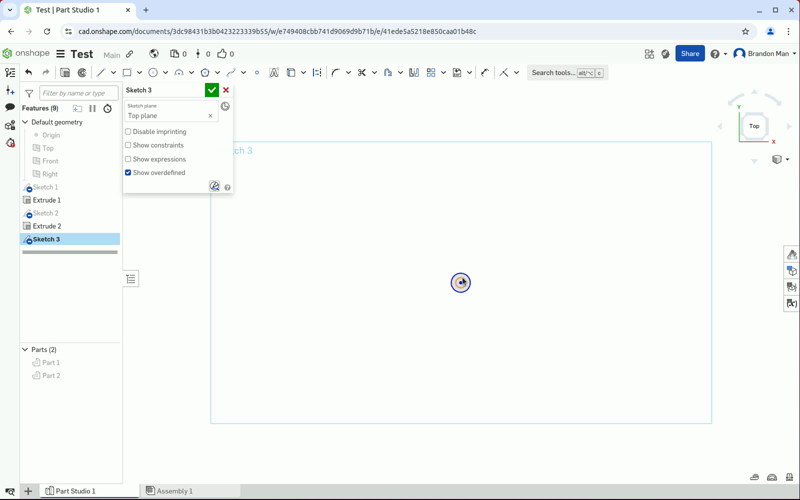
scroll(6)
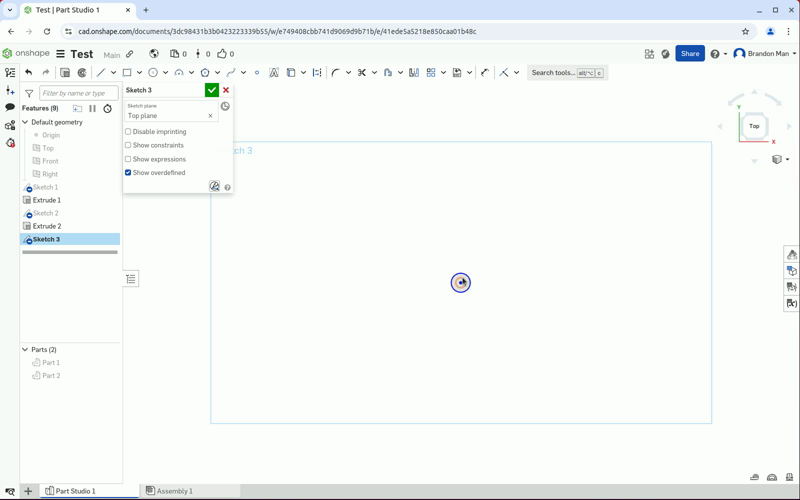
scroll(6)
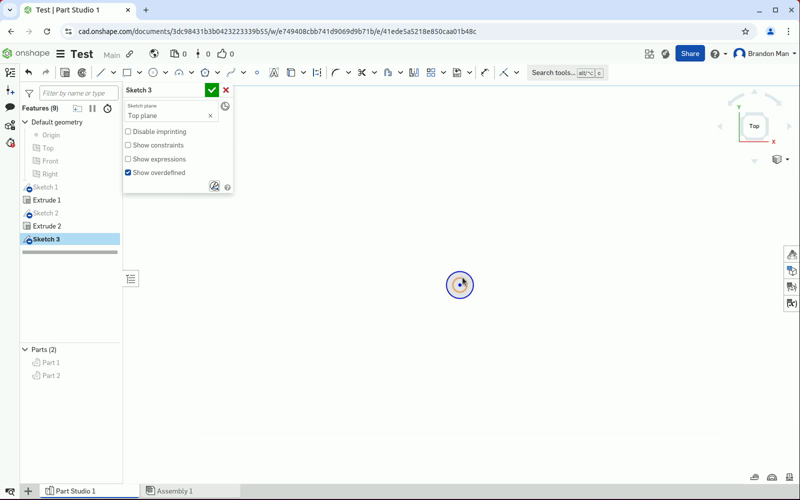
scroll(6)
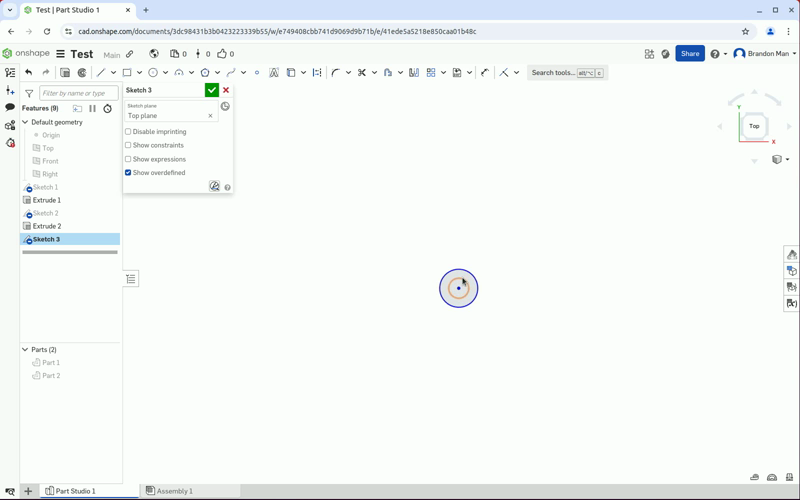
scroll(6)
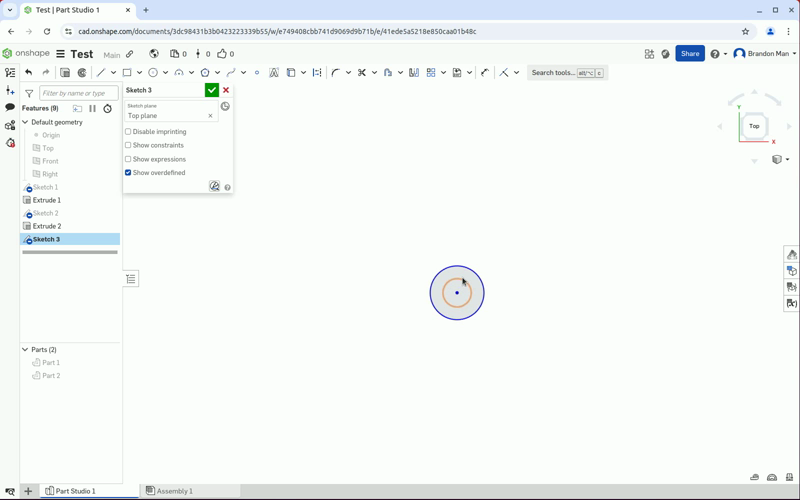
scroll(6)
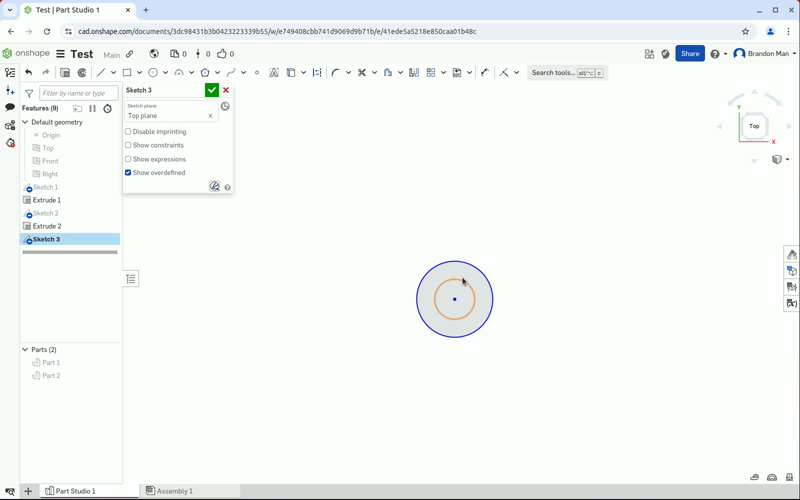
scroll(6)
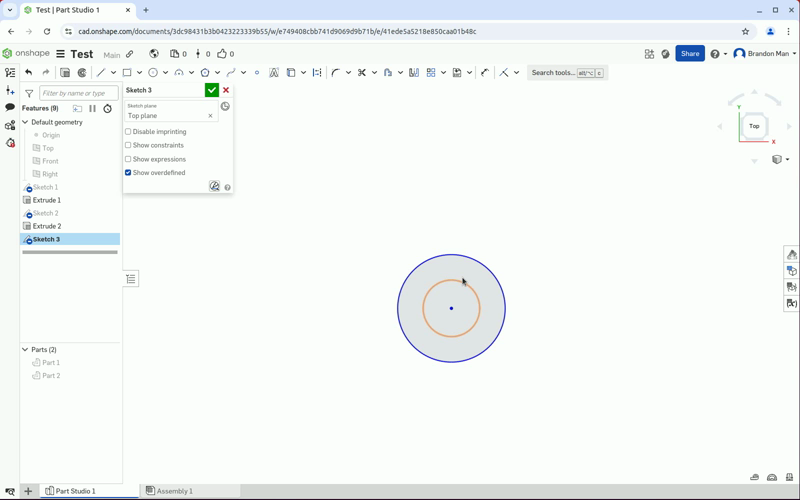
scroll(6)
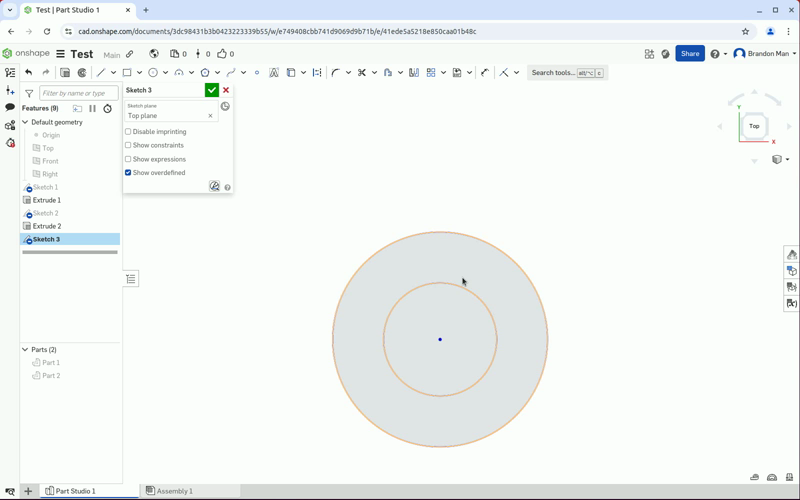
click(462, 277)
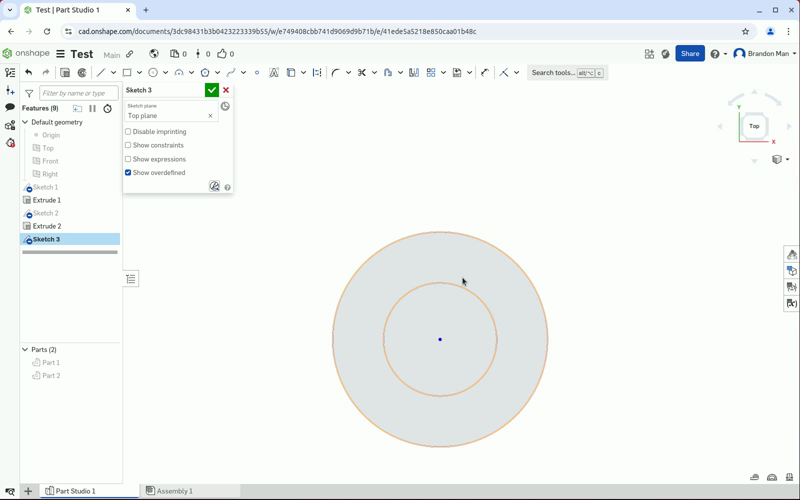
scroll(-6)
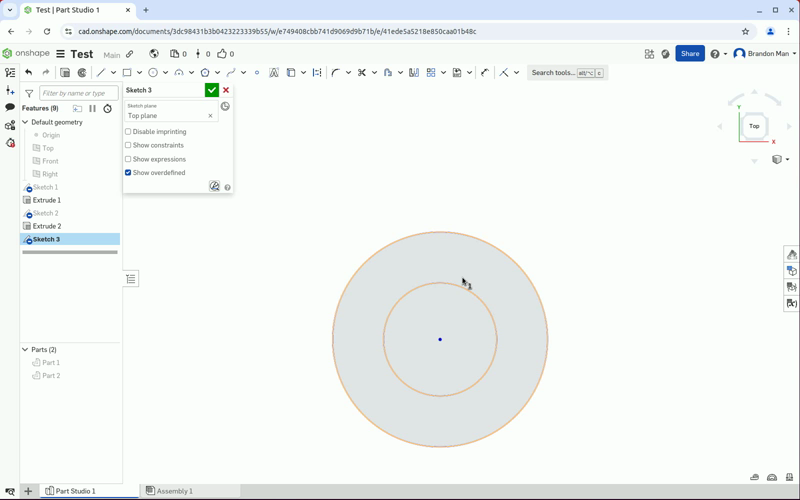
scroll(-6)
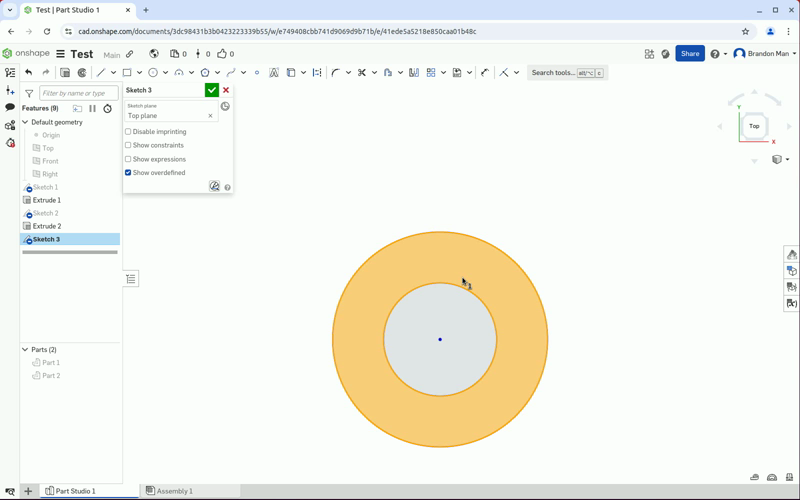
scroll(-6)
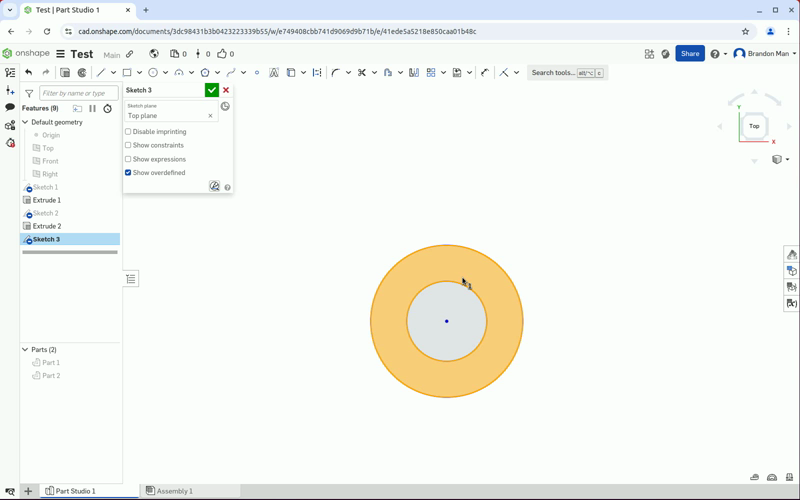
scroll(-6)
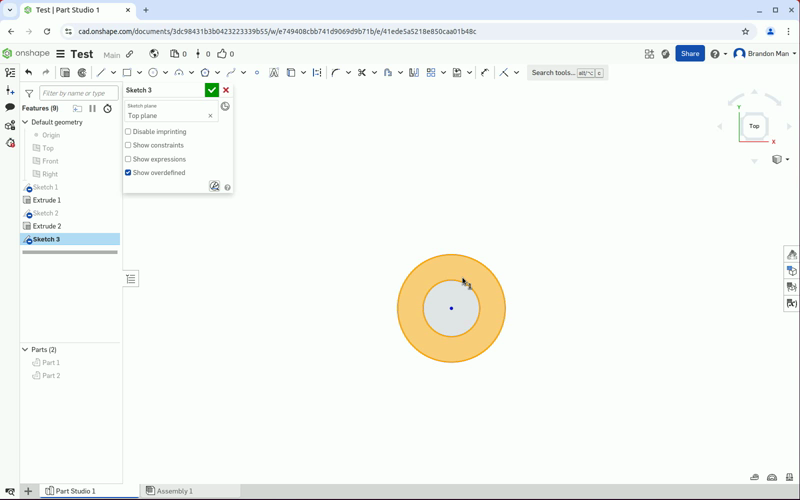
scroll(-6)
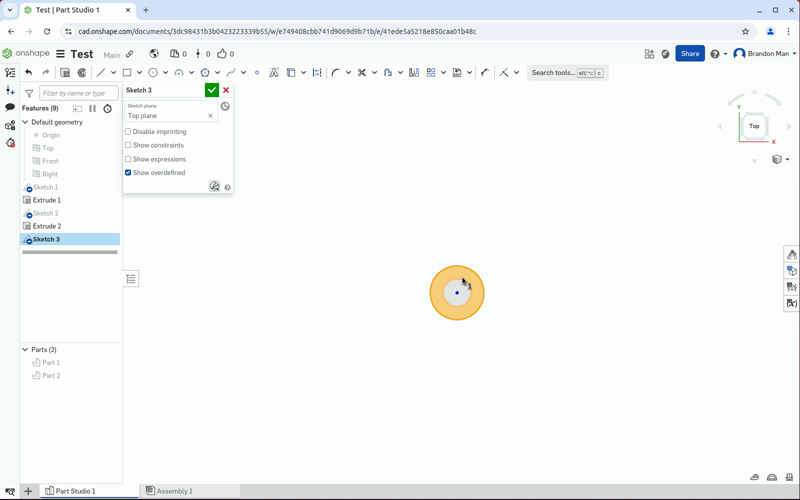
scroll(-6)
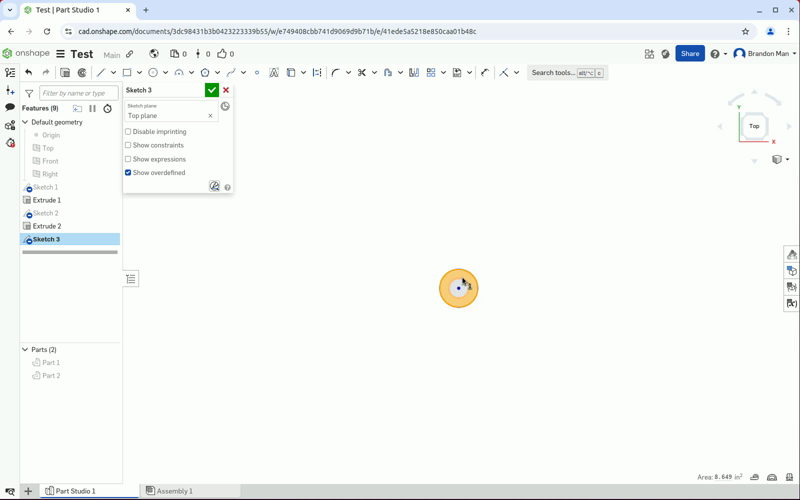
scroll(-6)
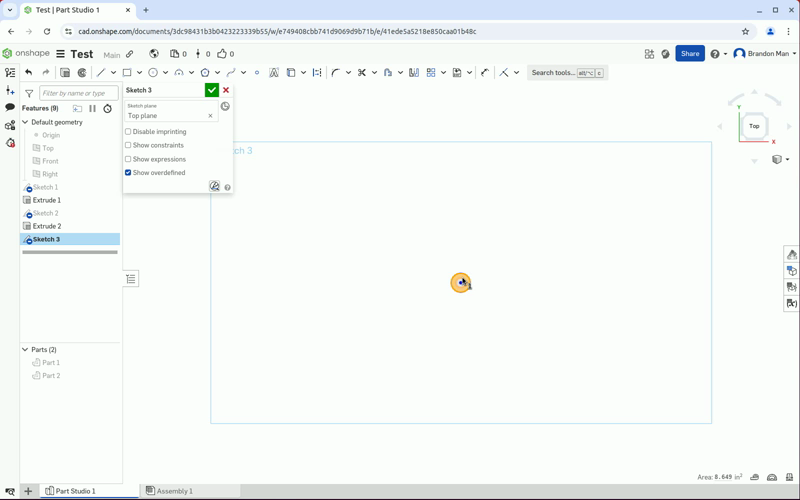
mouse_move(73, 352)
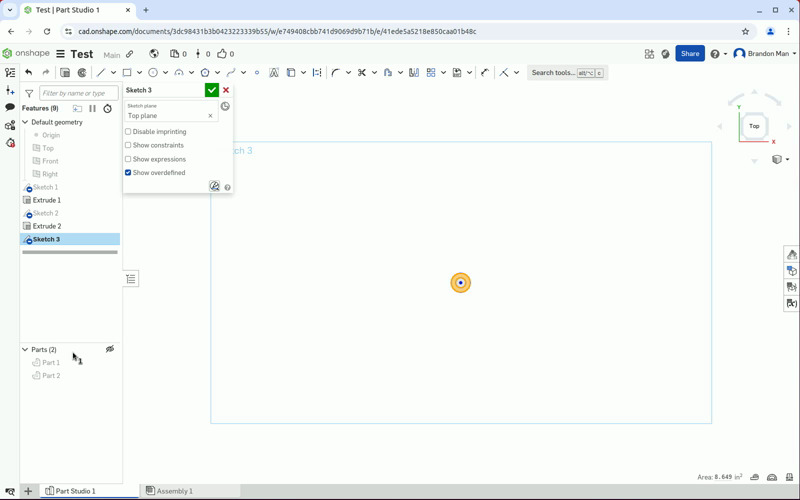
key(shift+y)
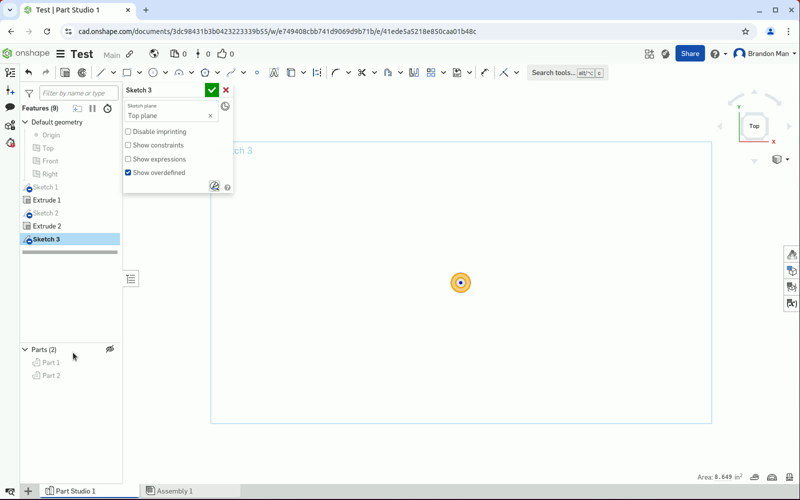
key(shift+e)
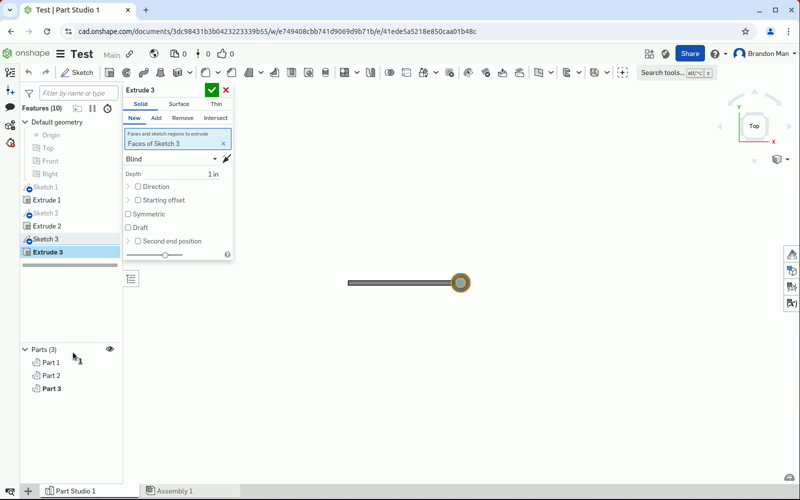
mouse_move(143, 106)
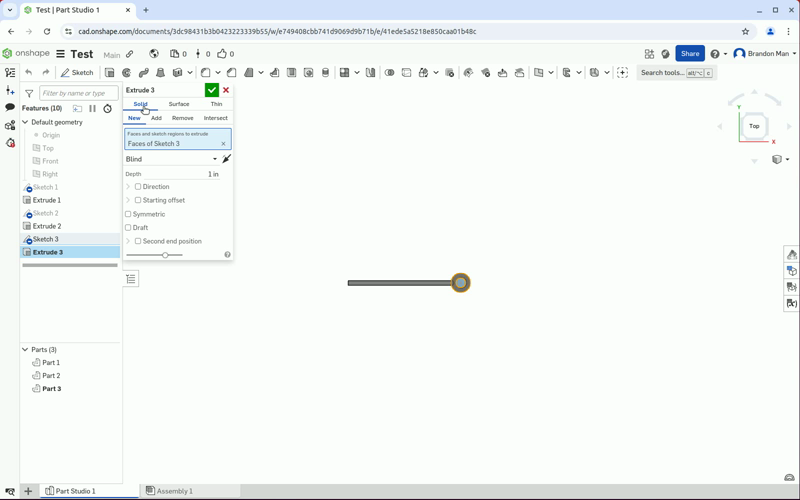
click(143, 106)
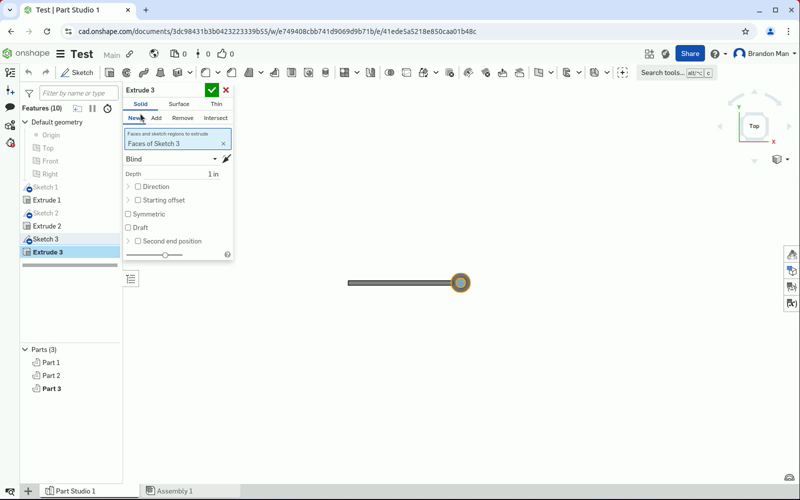
mouse_move(137, 120)
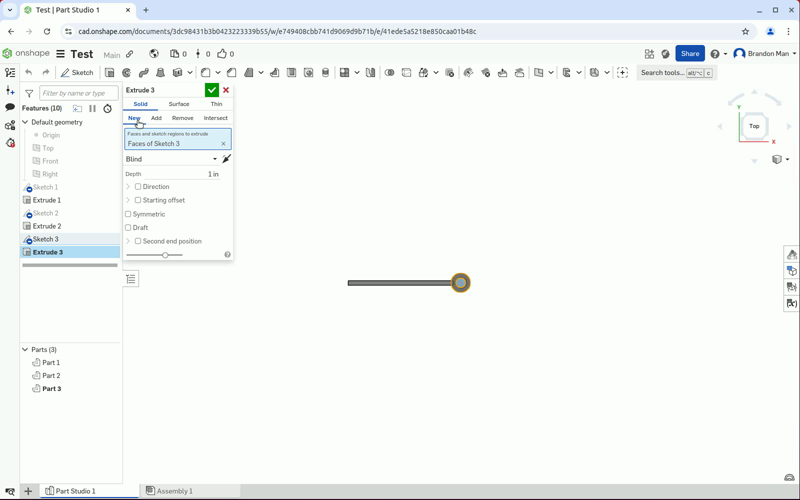
click(137, 120)
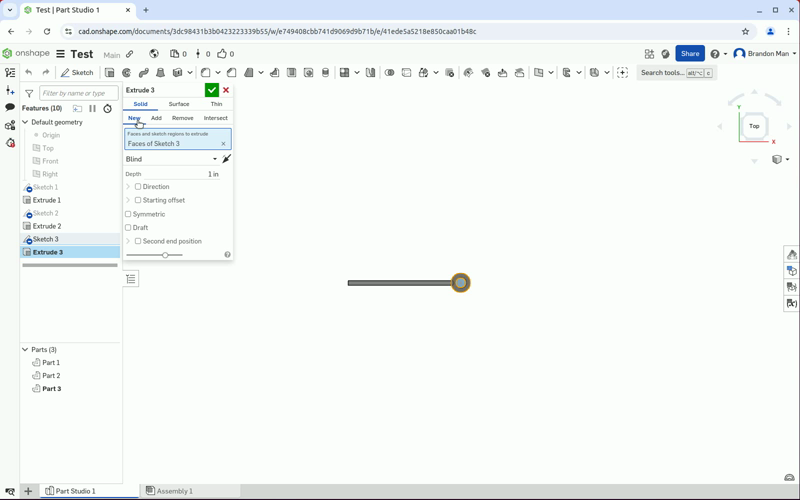
key(tab, 4)
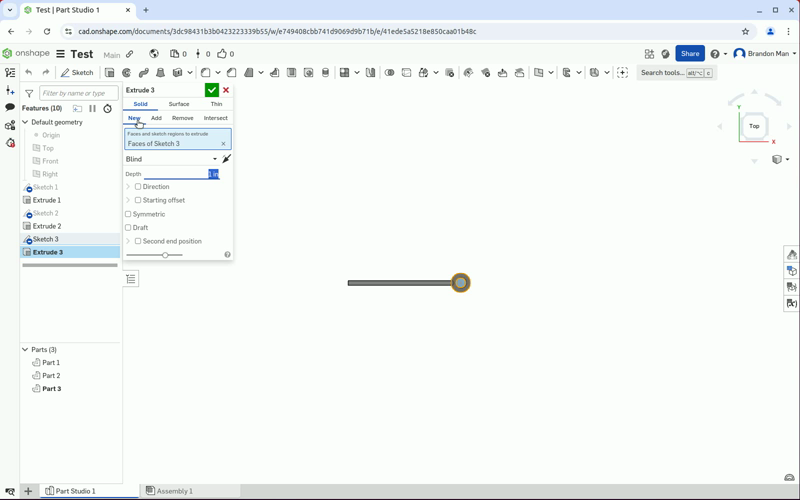
text(13.962)
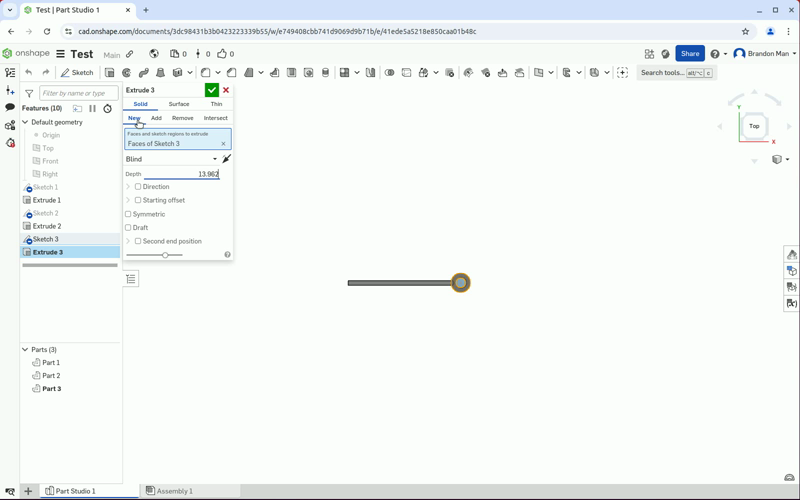
key(tab, 3)
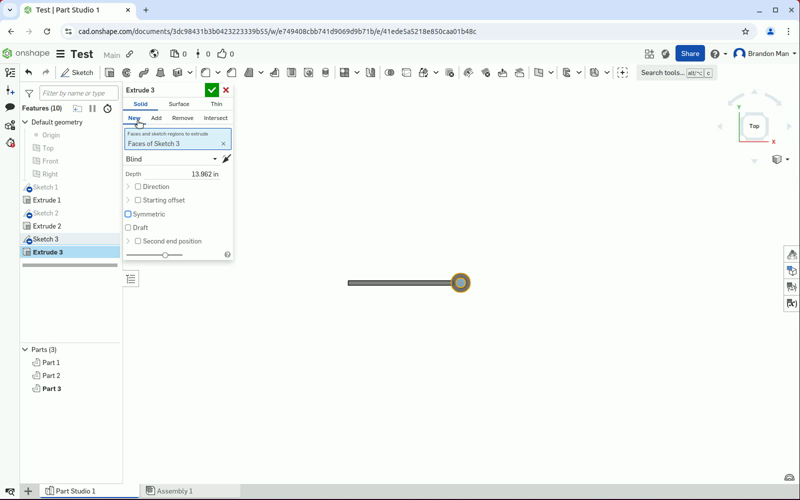
key(space)
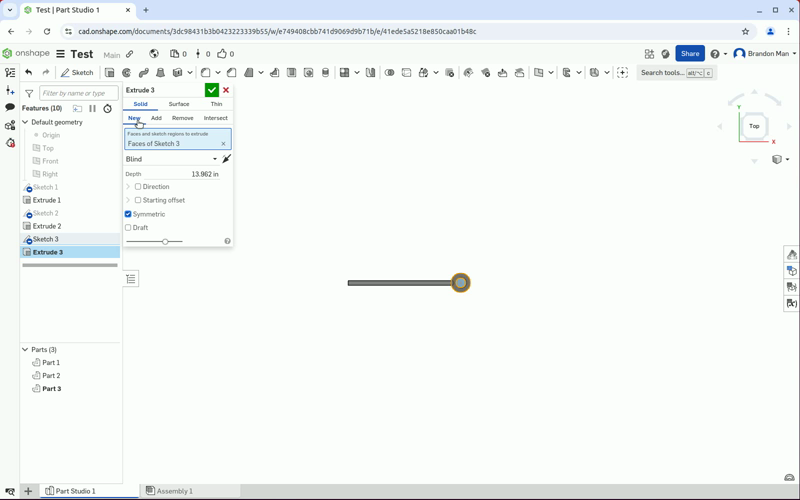
key(enter)
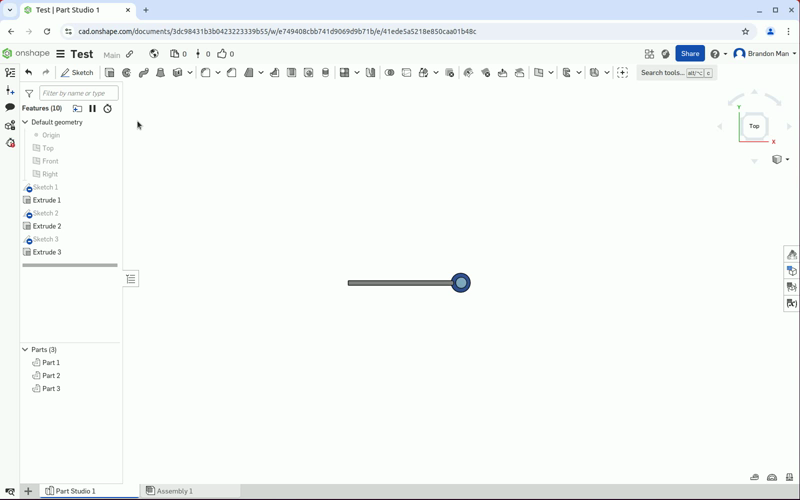
key(shift+h)
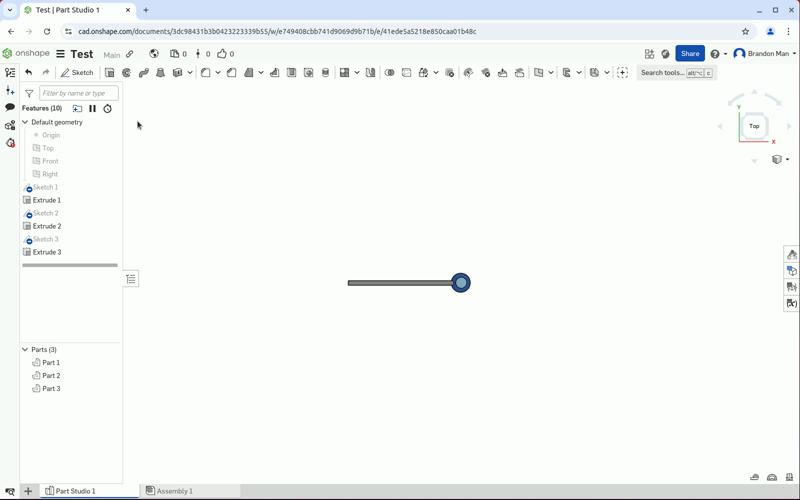
key(shift+h)
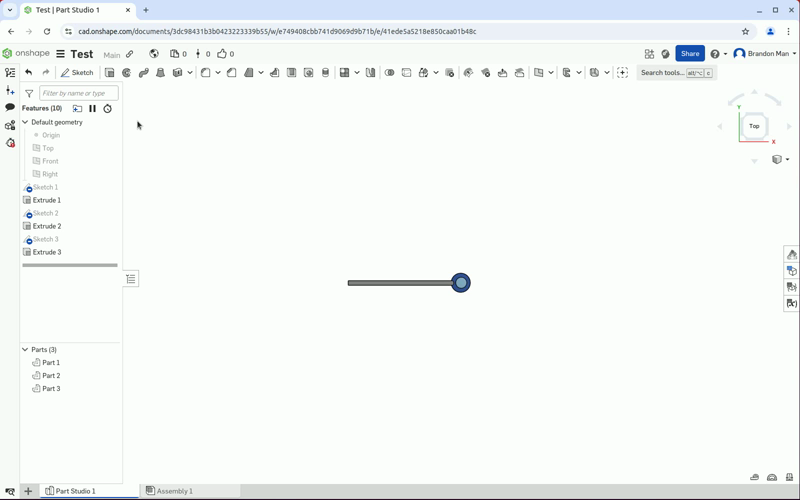
mouse_move(73, 189)
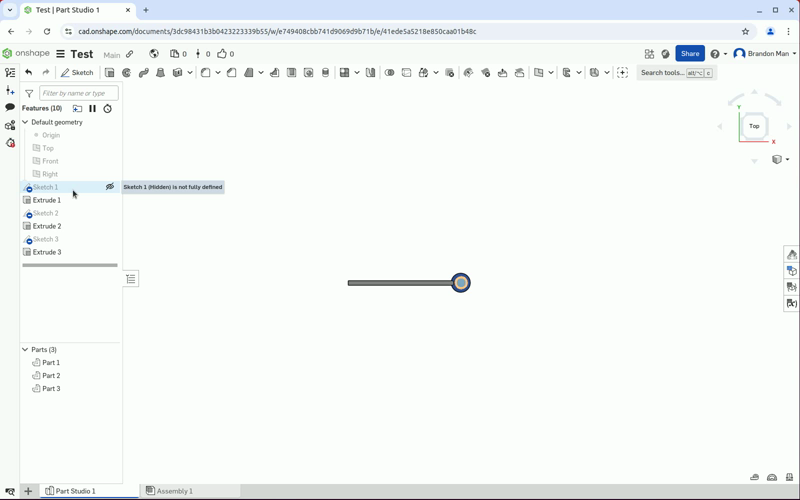
click(73, 189)
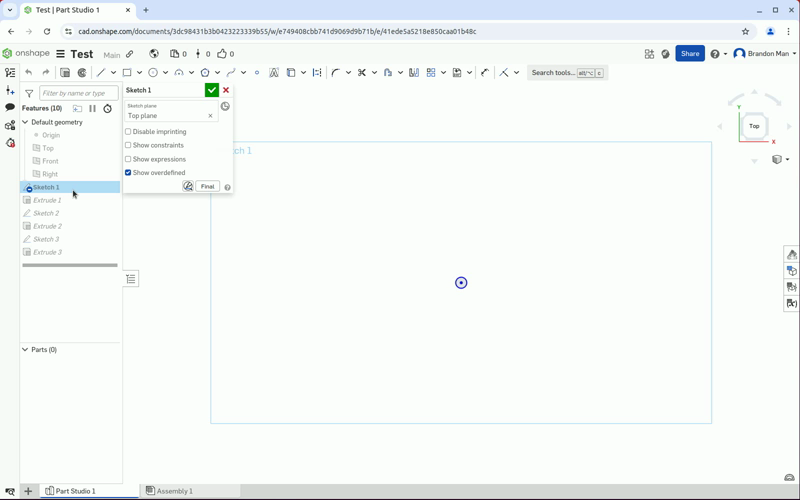
mouse_move(229, 92)
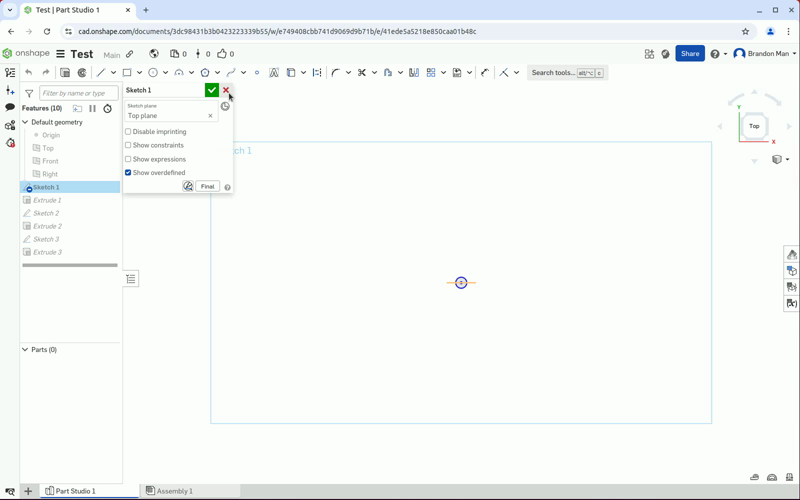
click(229, 92)
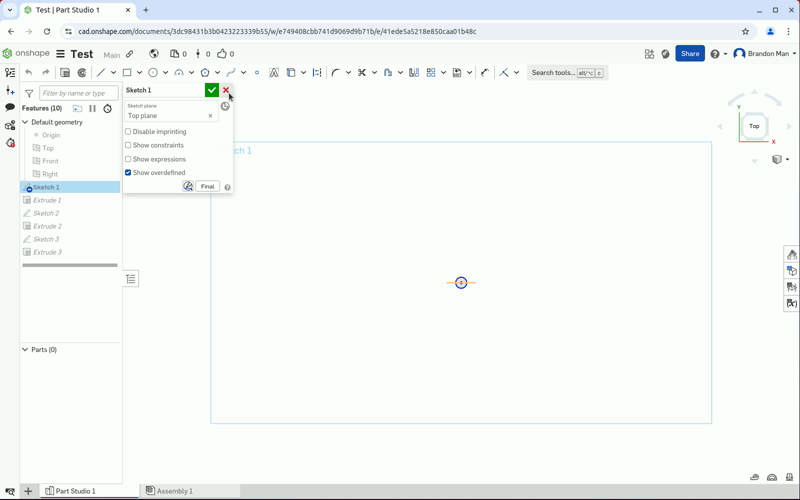
key(shift+s)
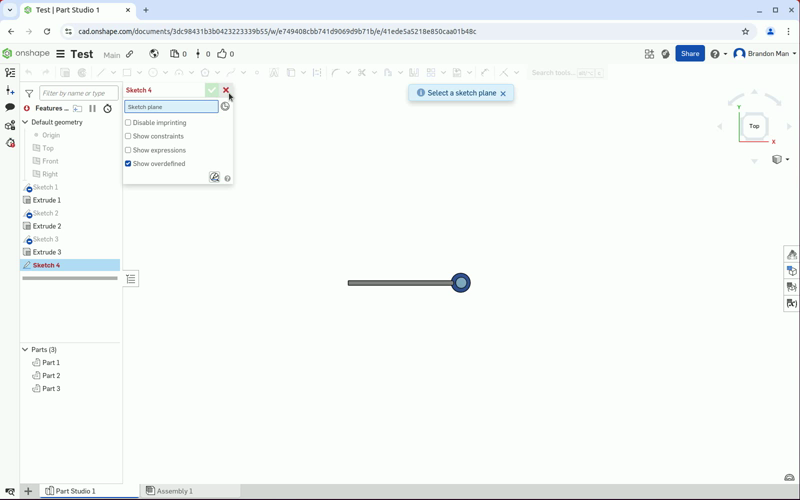
mouse_move(73, 150)
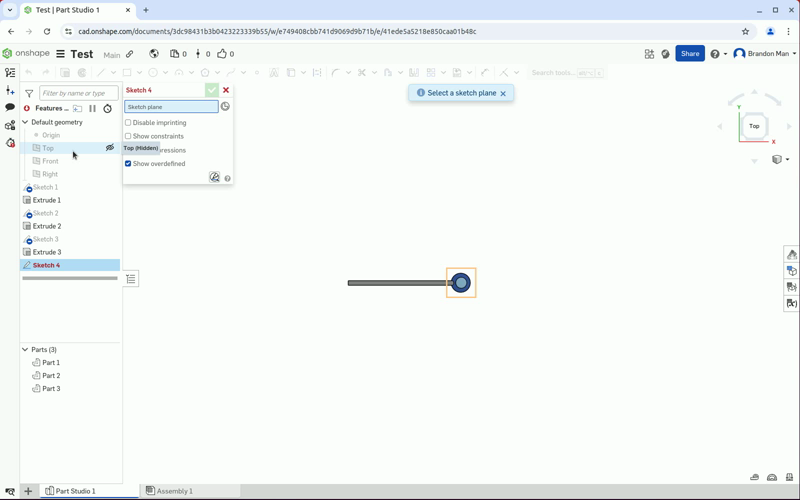
click(73, 150)
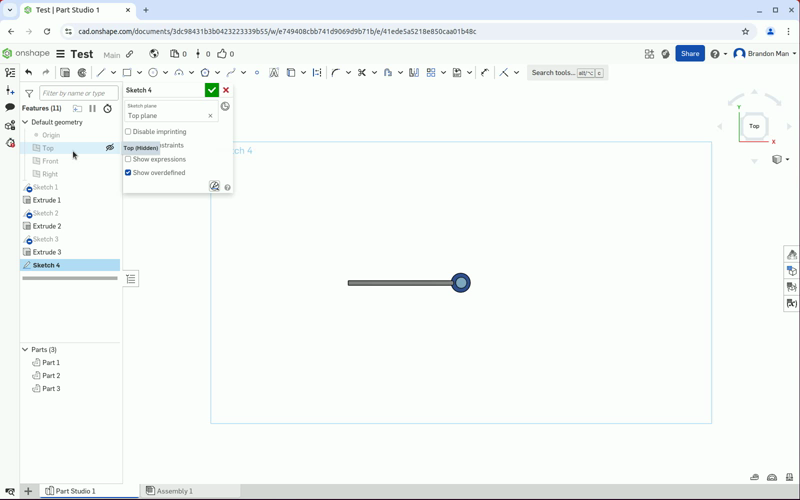
mouse_move(73, 352)
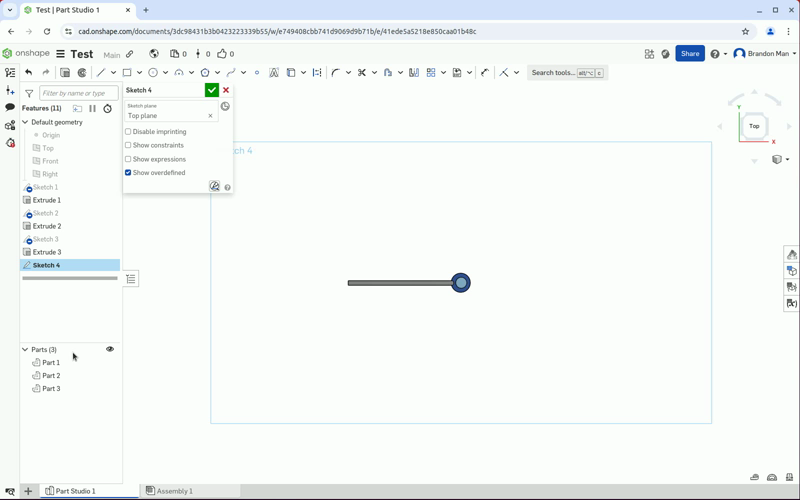
key(y)
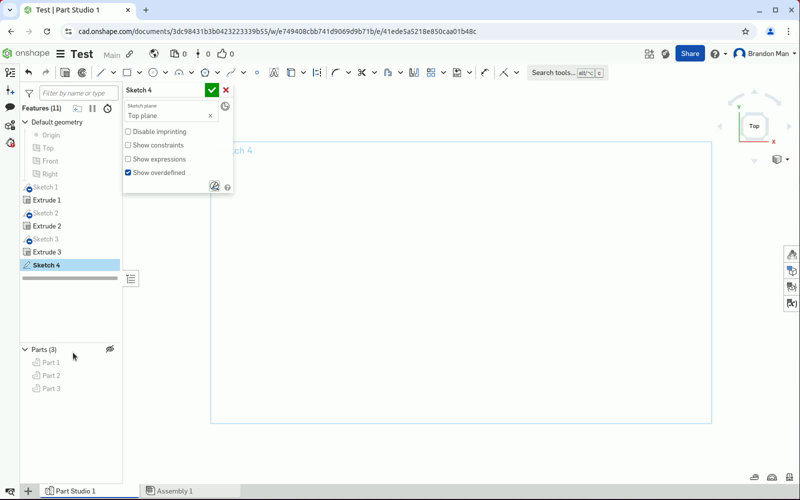
key(l)
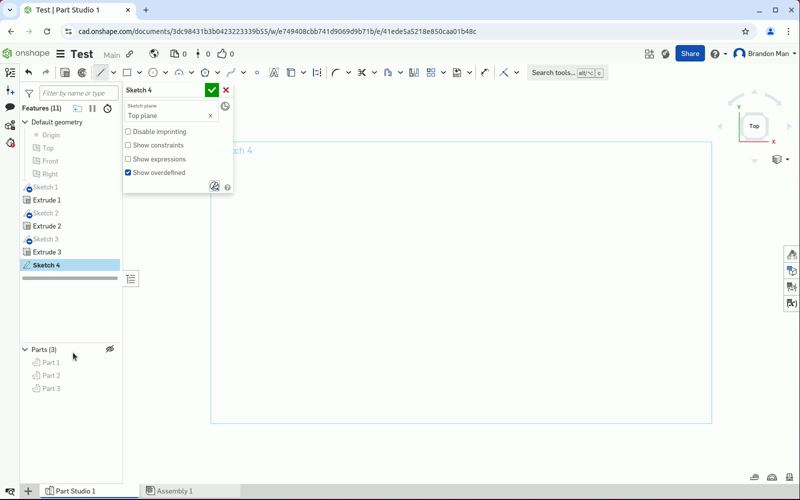
key_down(shift)
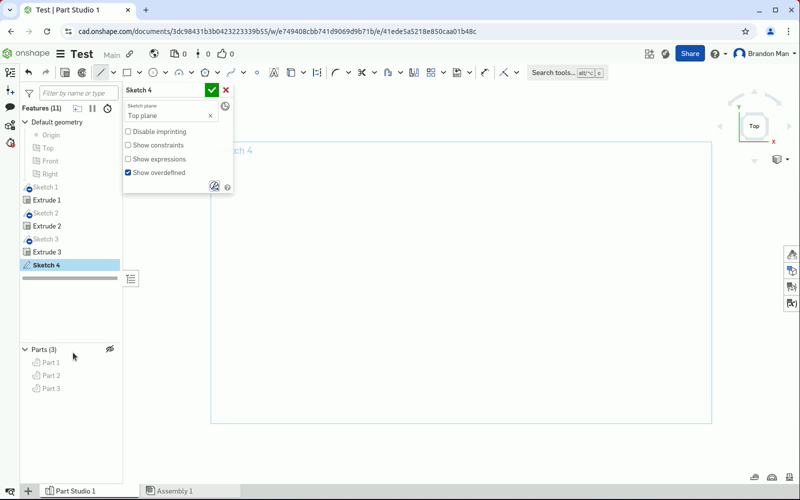
mouse_move(468, 285)
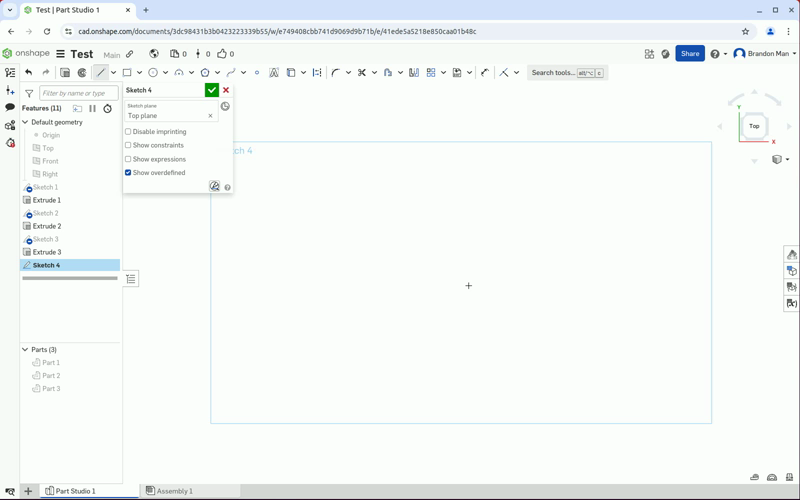
click(468, 285)
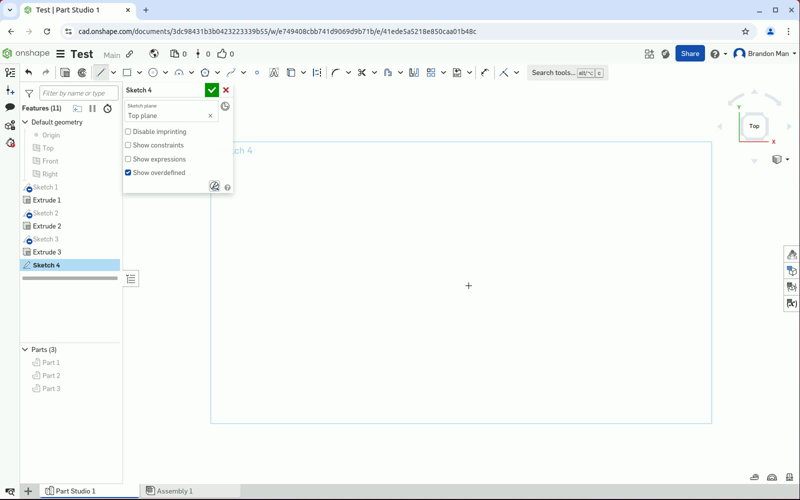
key_up(shift)
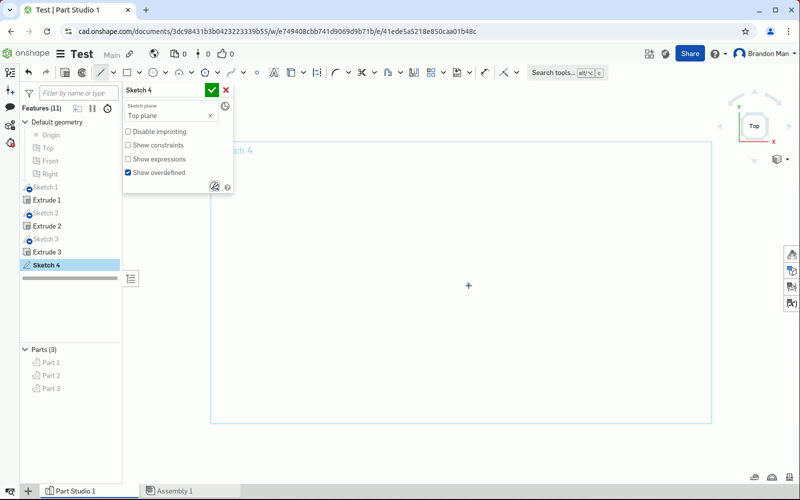
key_down(shift)
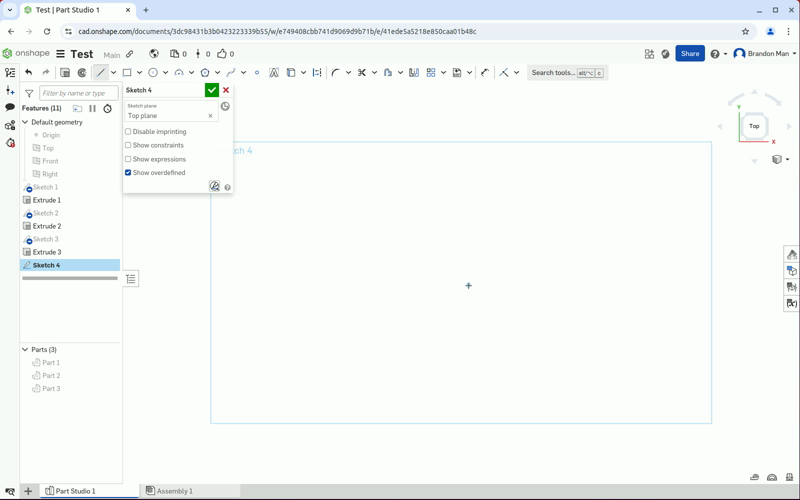
mouse_move(573, 285)
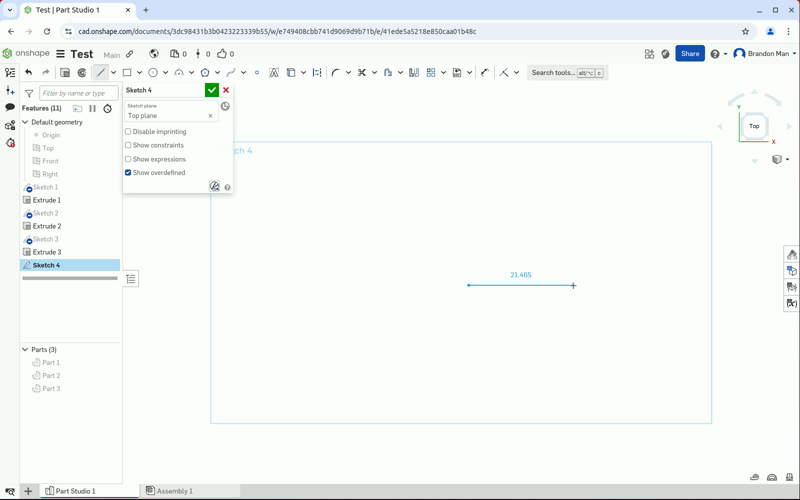
click(573, 285)
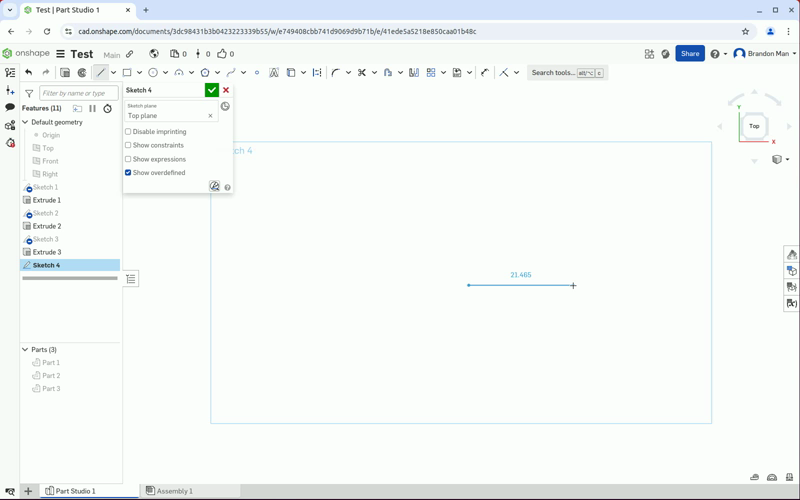
key_up(shift)
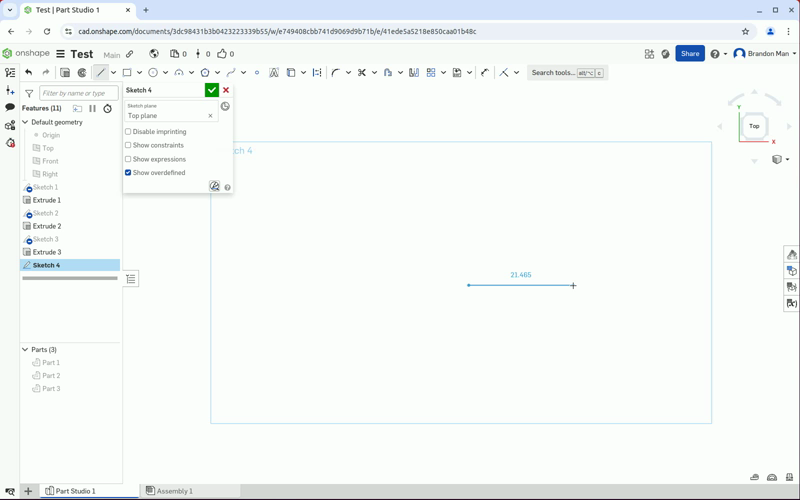
key_down(shift)
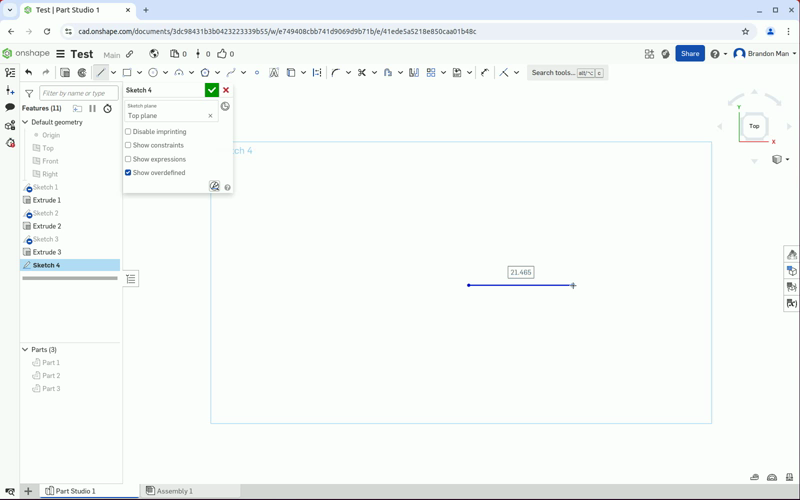
mouse_move(589, 285)
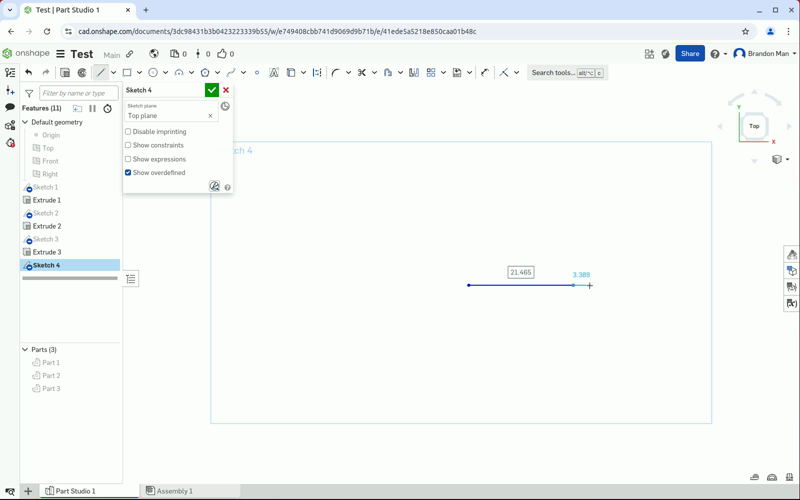
mouse_move(573, 280)
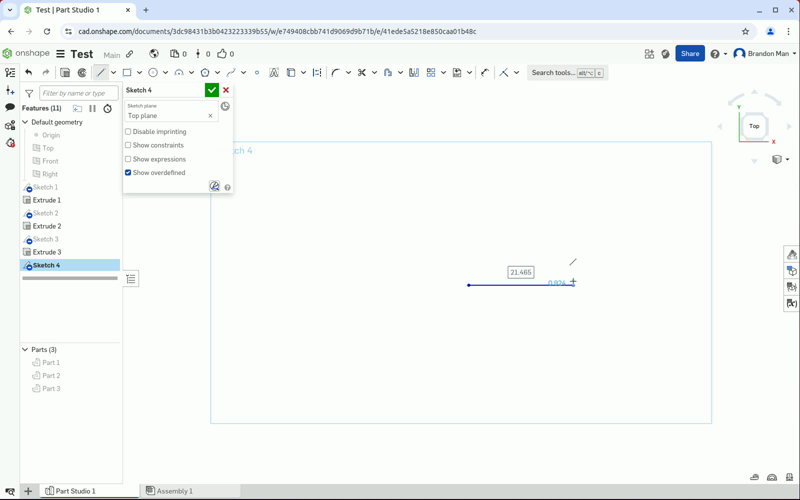
scroll(6)
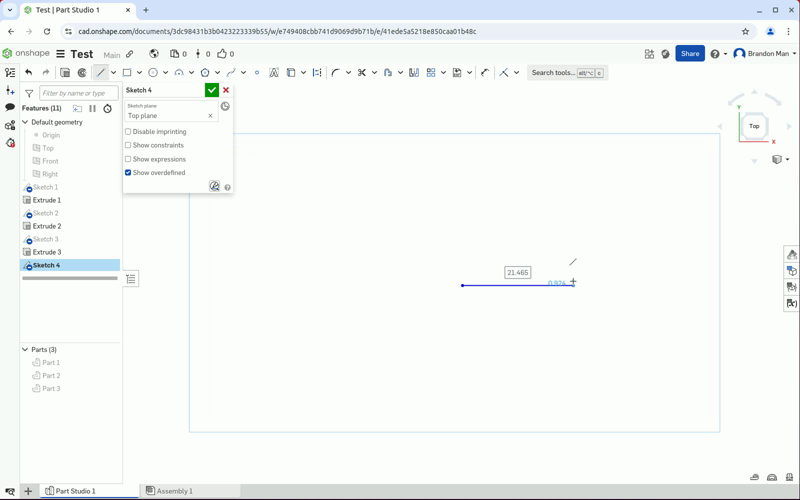
scroll(6)
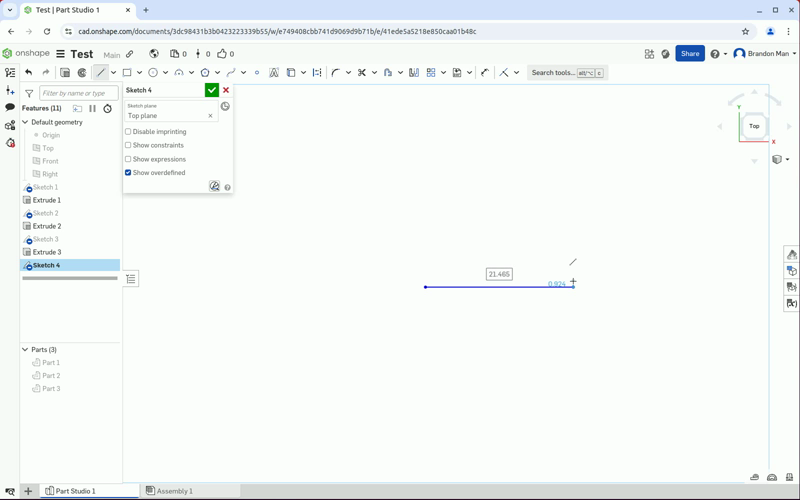
scroll(6)
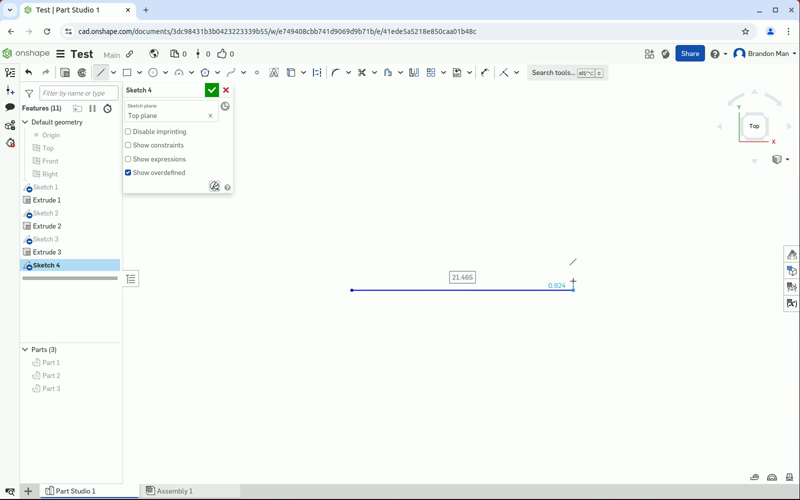
scroll(6)
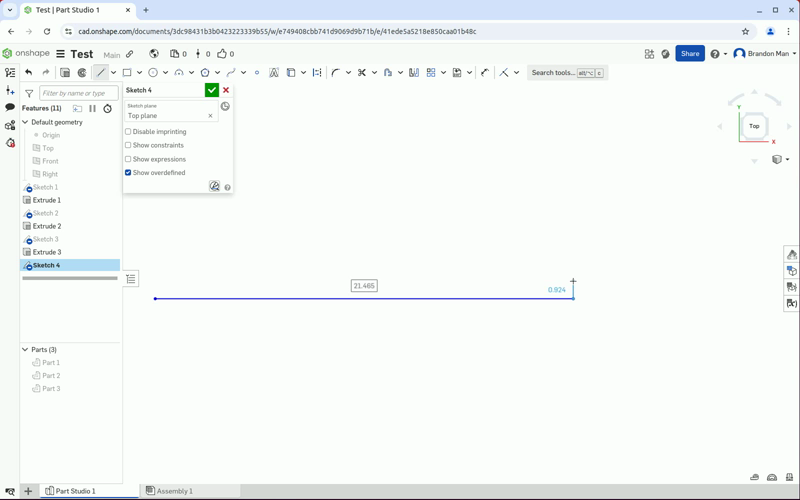
scroll(6)
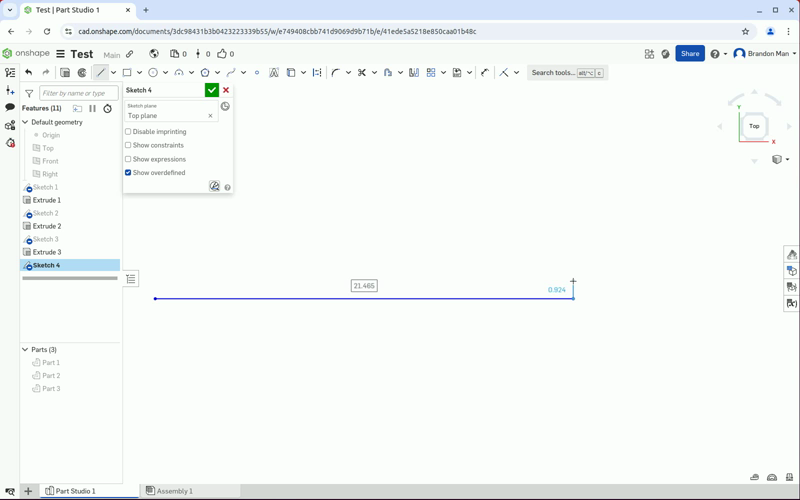
scroll(6)
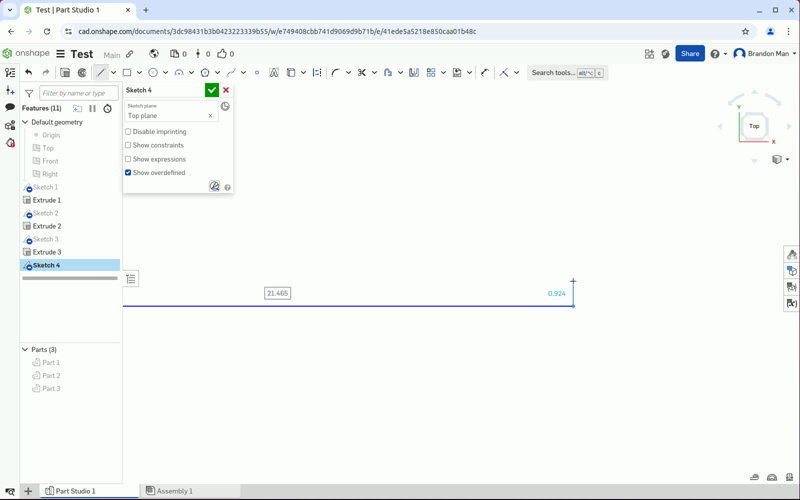
scroll(6)
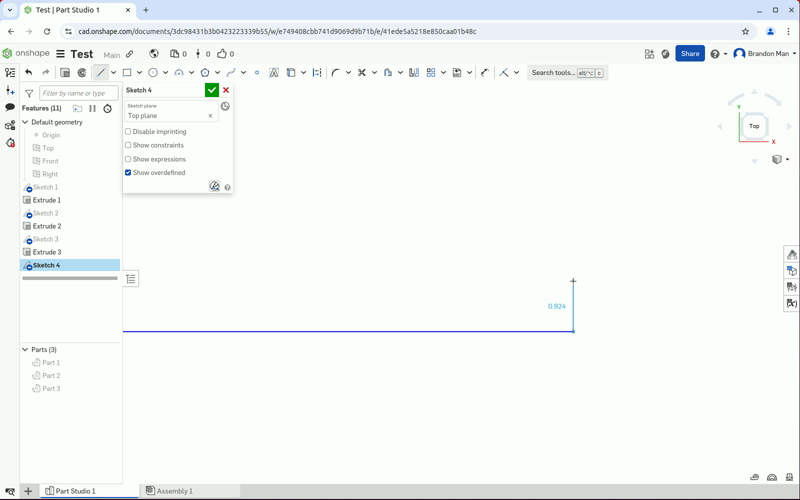
click(573, 280)
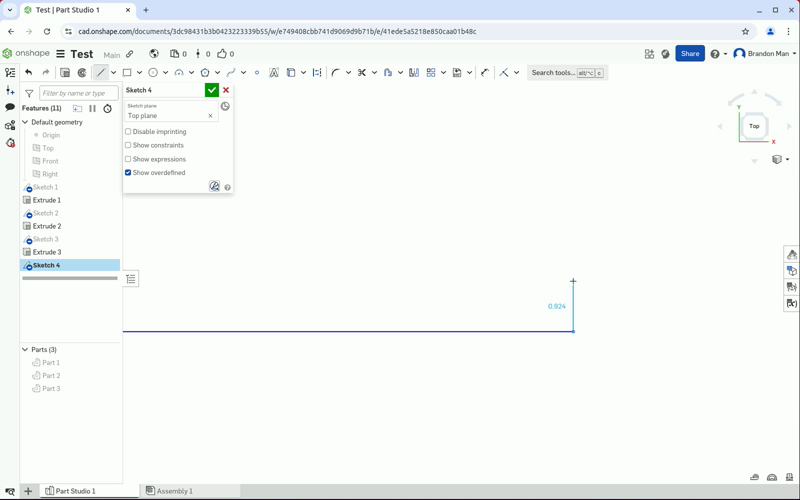
scroll(-6)
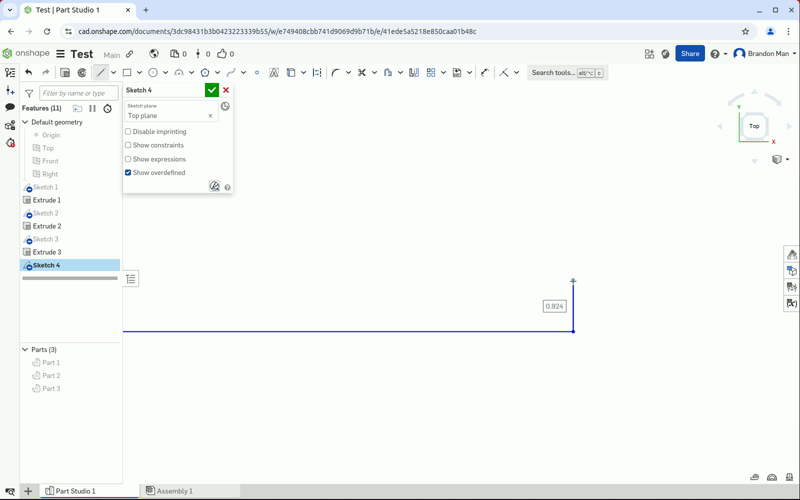
scroll(-6)
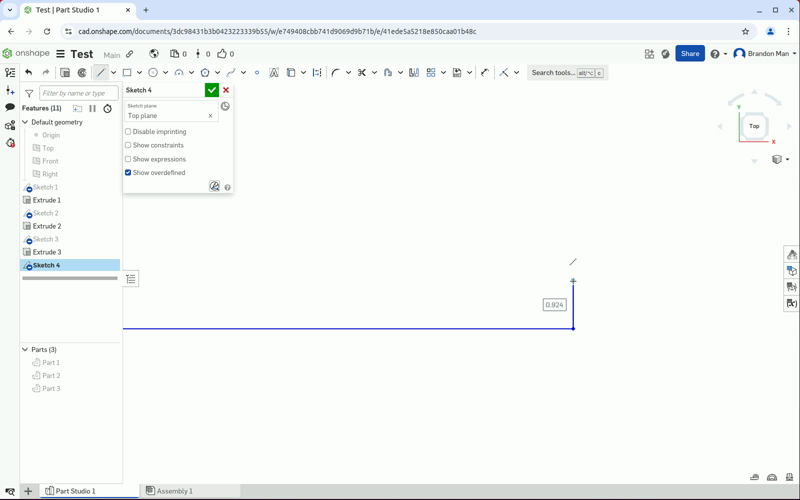
scroll(-6)
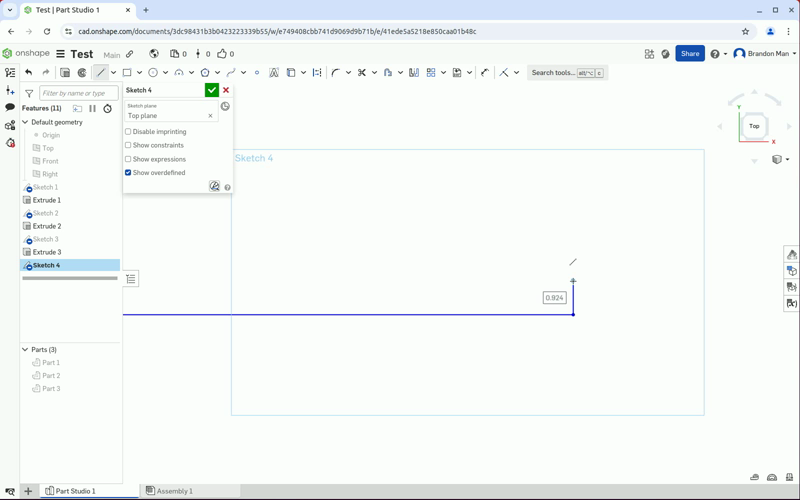
scroll(-6)
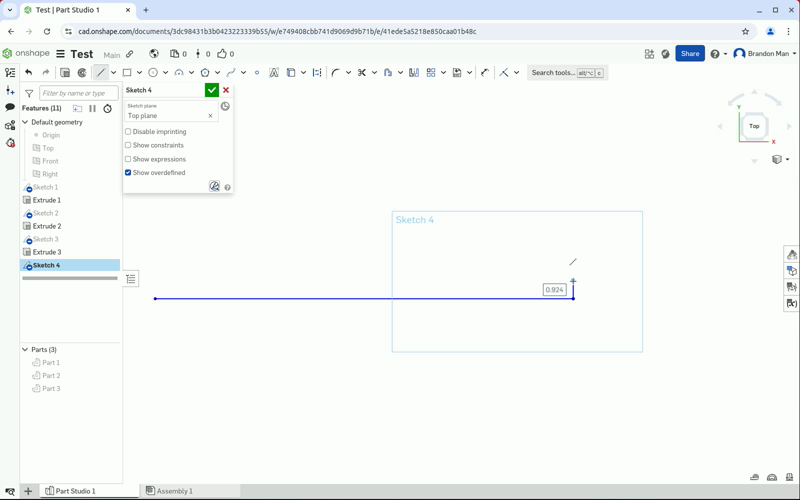
scroll(-6)
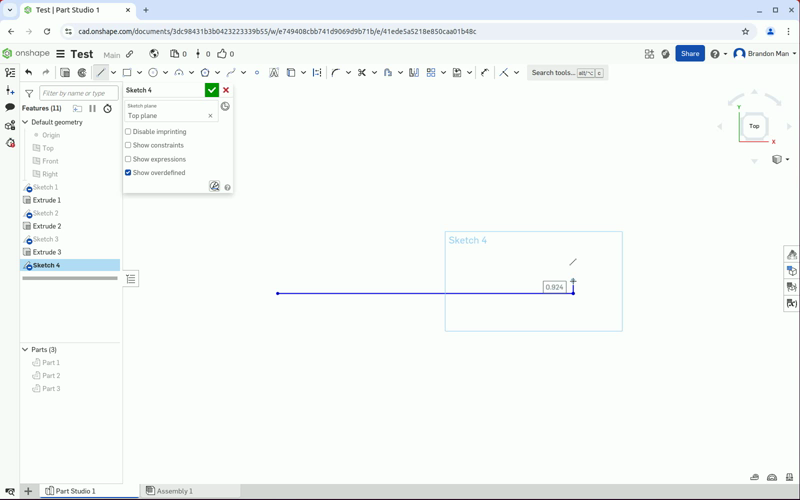
scroll(-6)
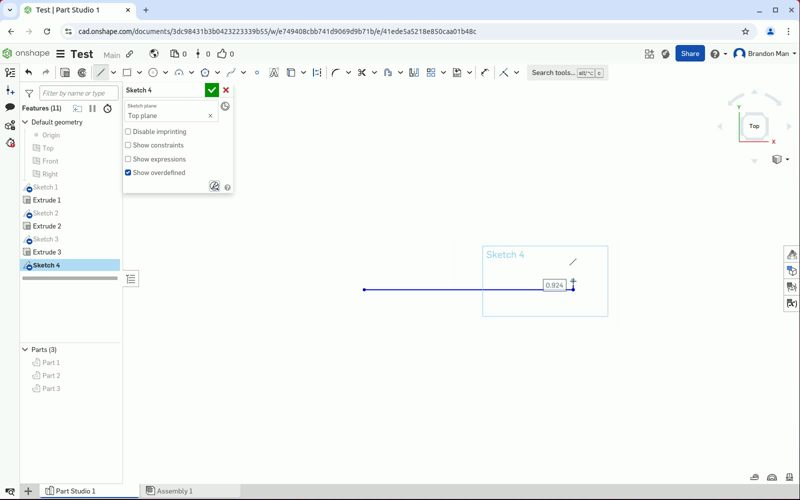
scroll(-6)
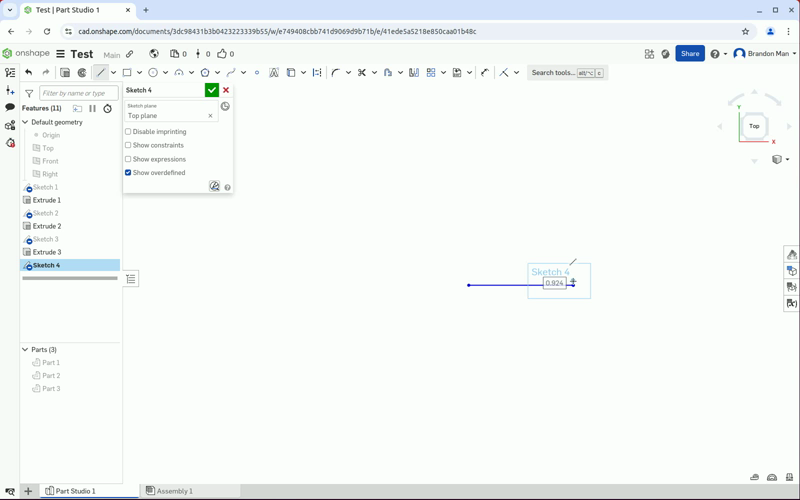
key_up(shift)
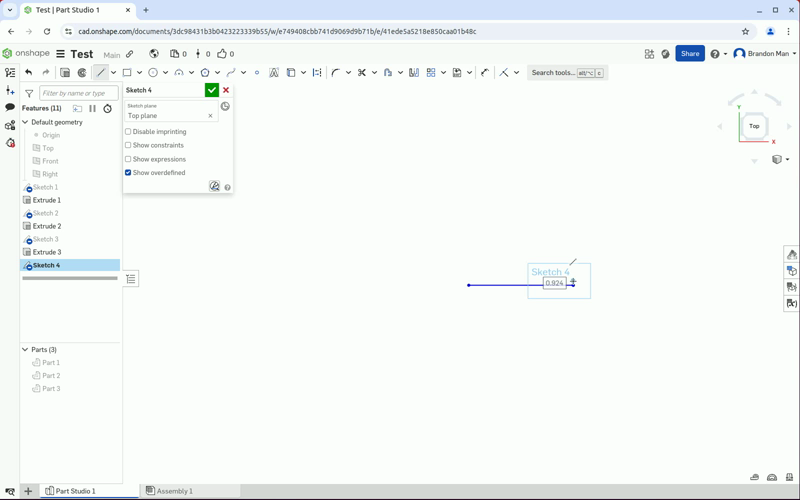
key_down(shift)
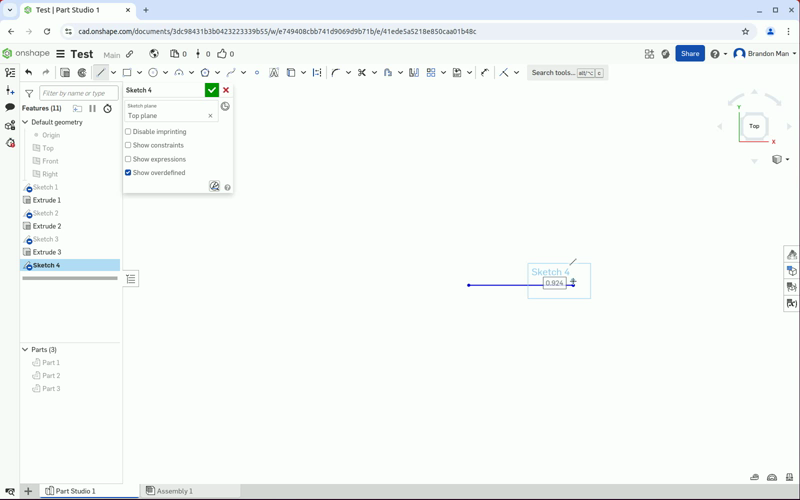
mouse_move(468, 280)
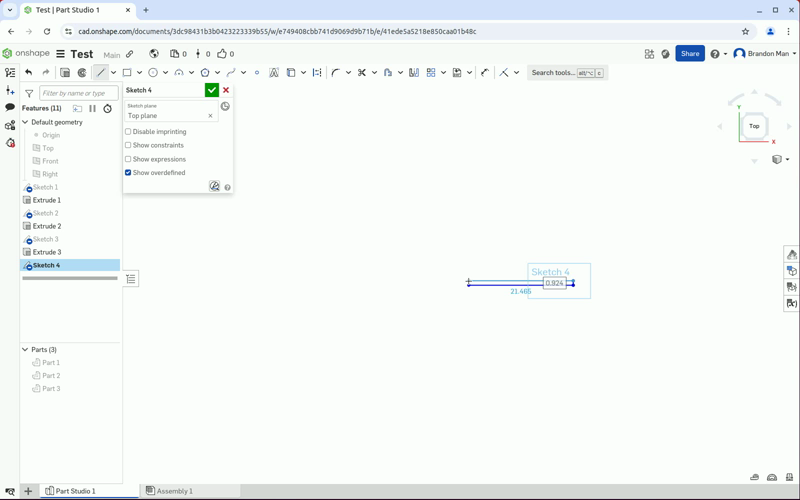
click(468, 280)
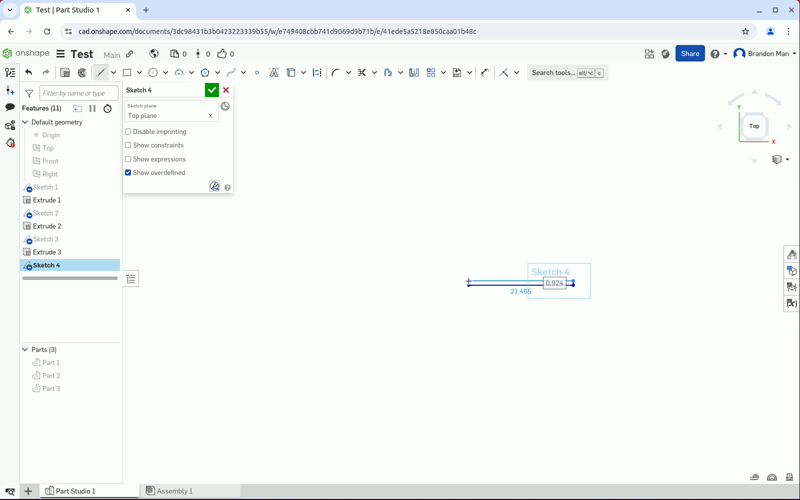
key_up(shift)
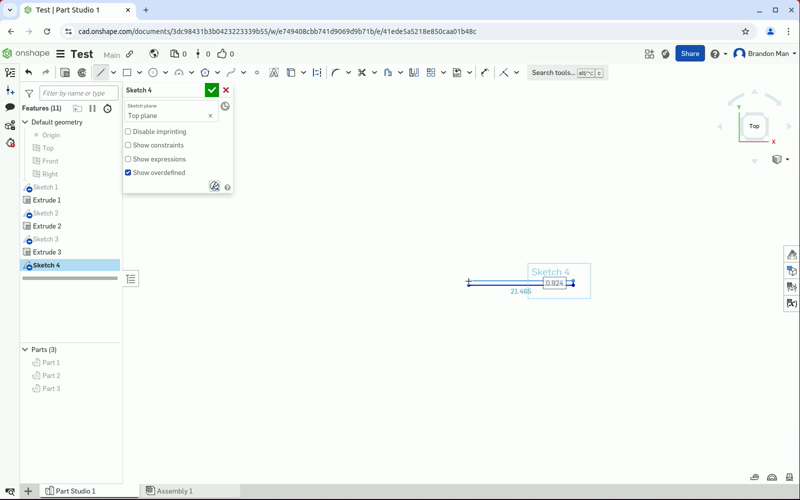
key(esc)
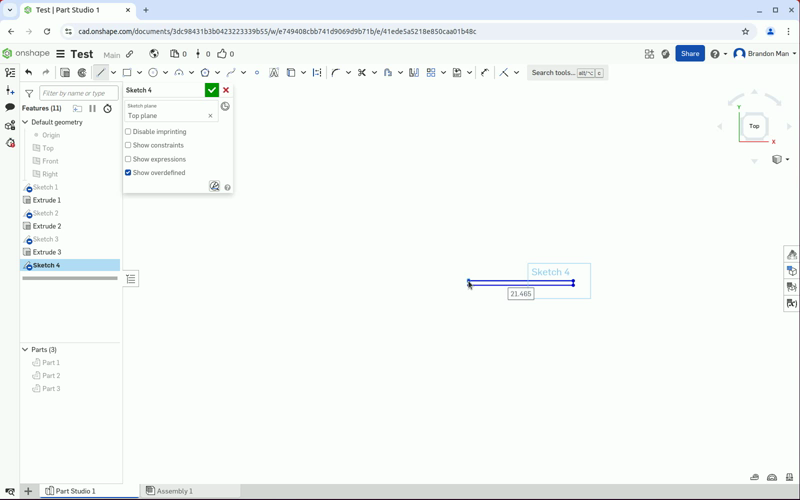
key(a)
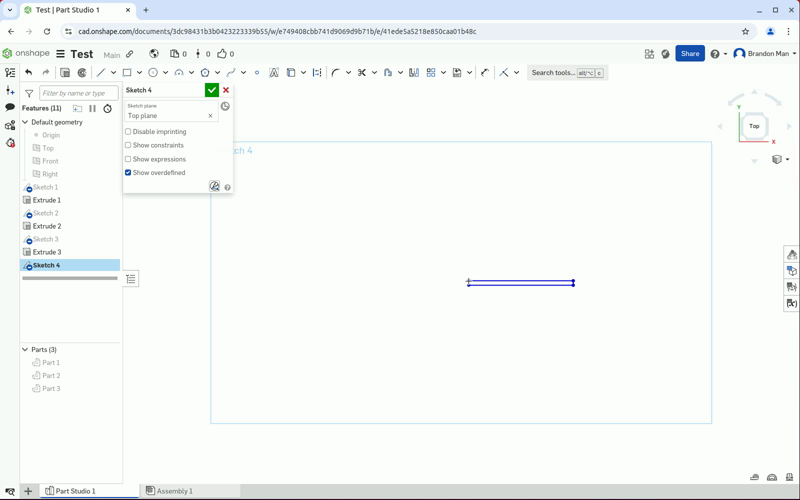
mouse_move(468, 280)
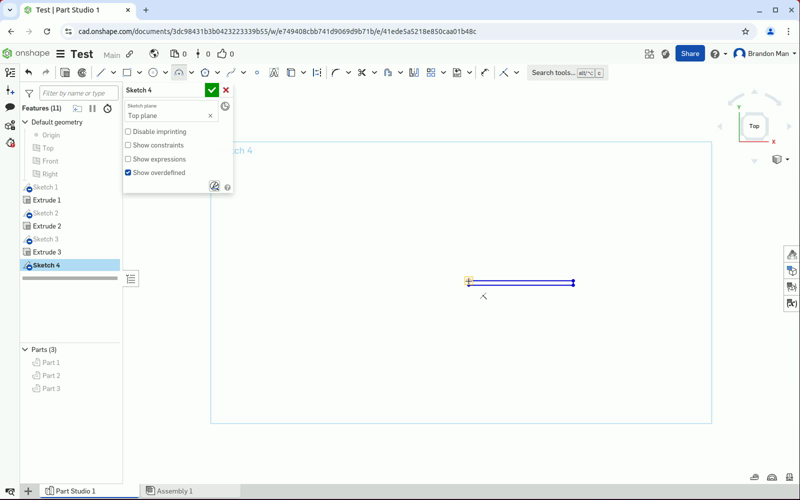
click(468, 280)
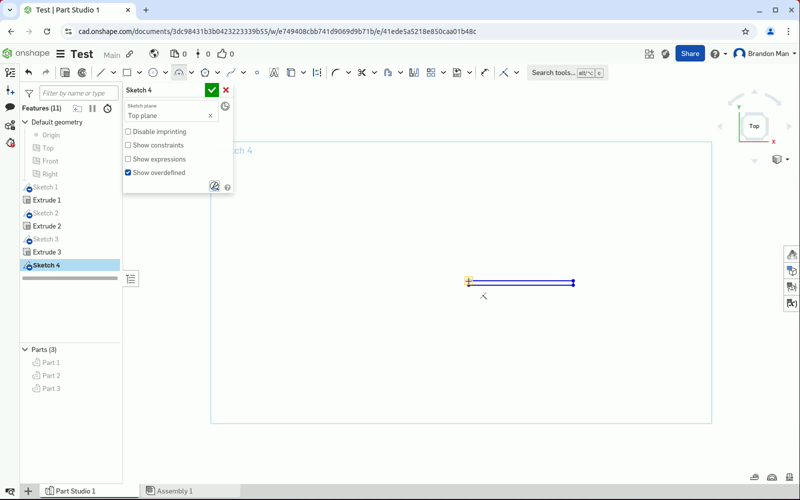
mouse_move(468, 285)
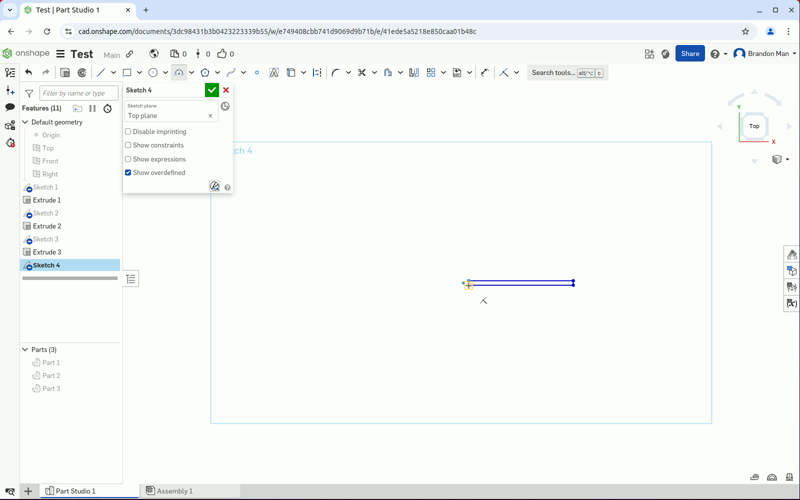
scroll(6)
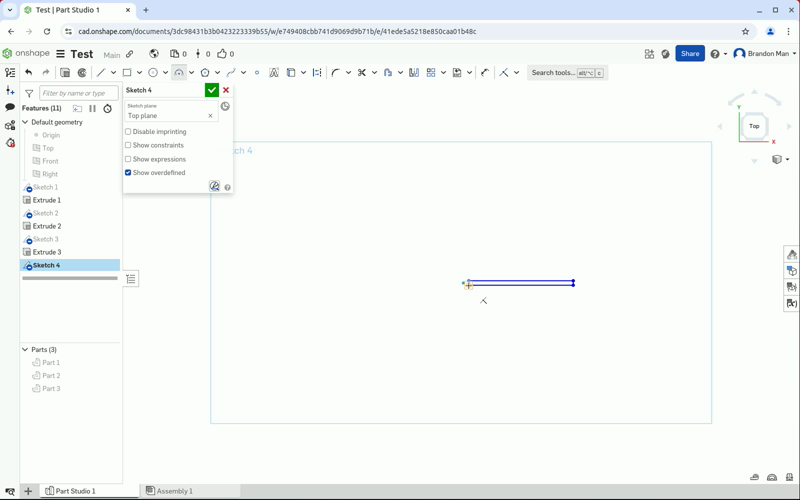
scroll(6)
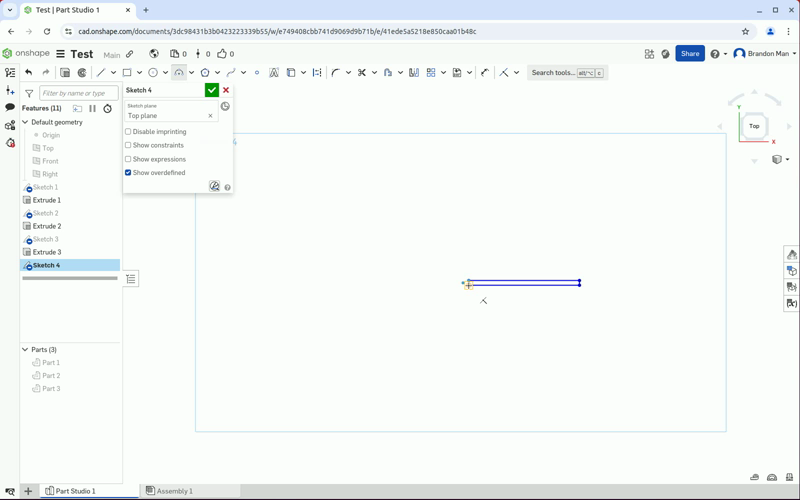
scroll(6)
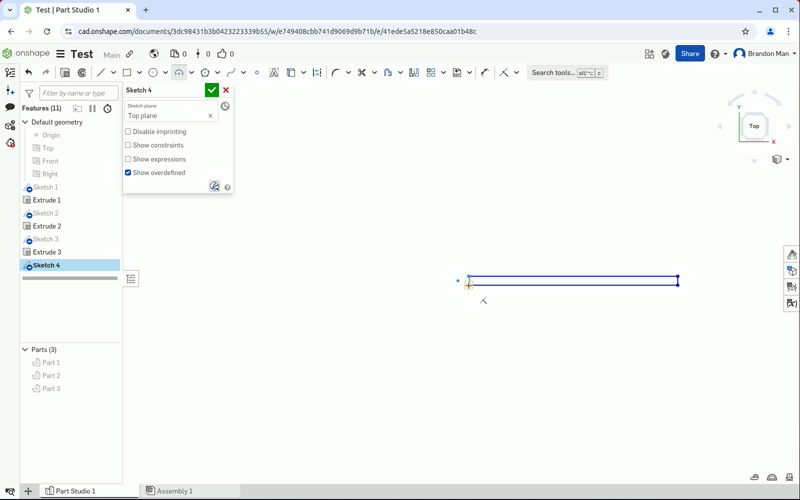
scroll(6)
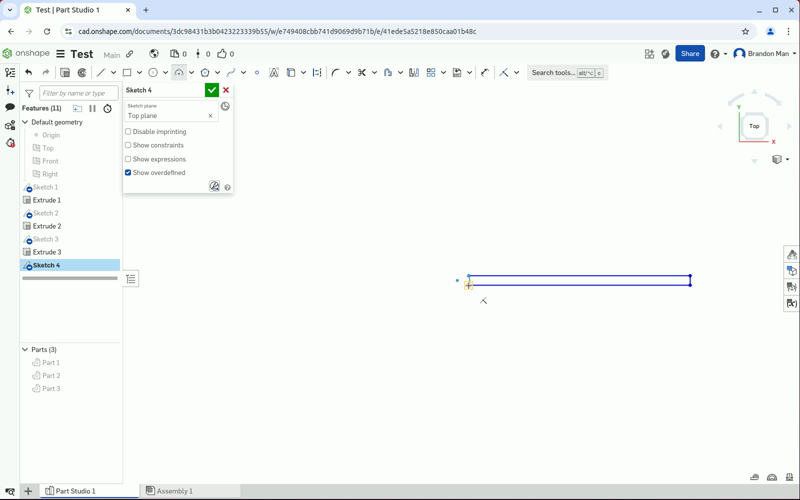
scroll(6)
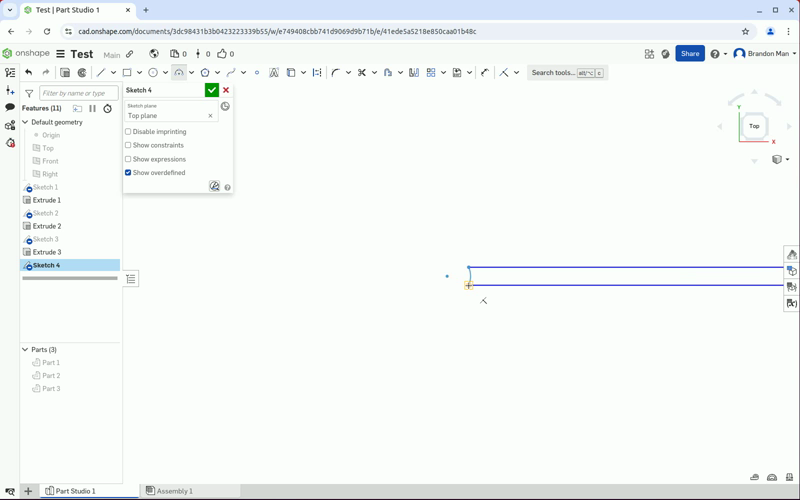
scroll(6)
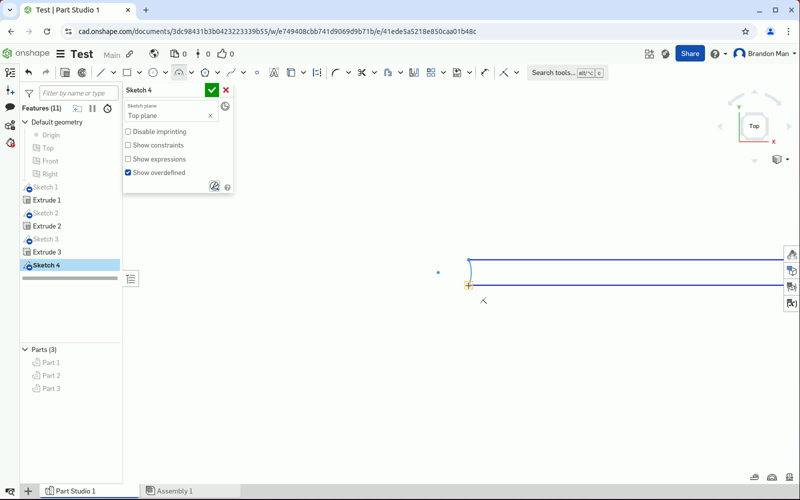
scroll(6)
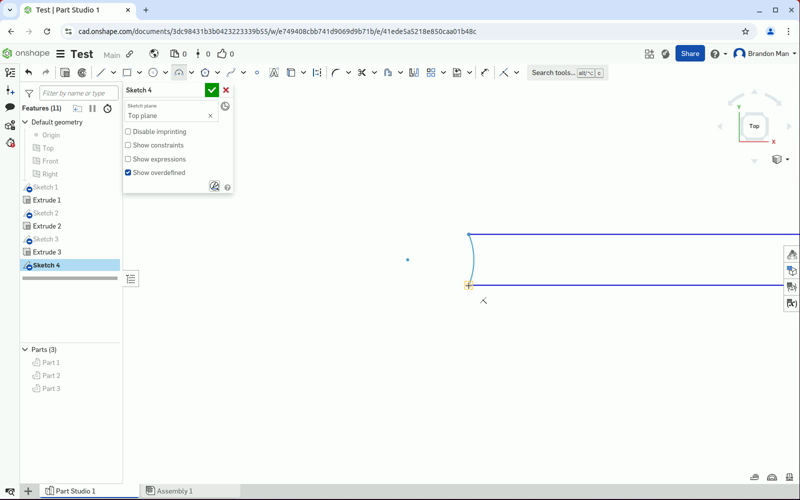
click(468, 285)
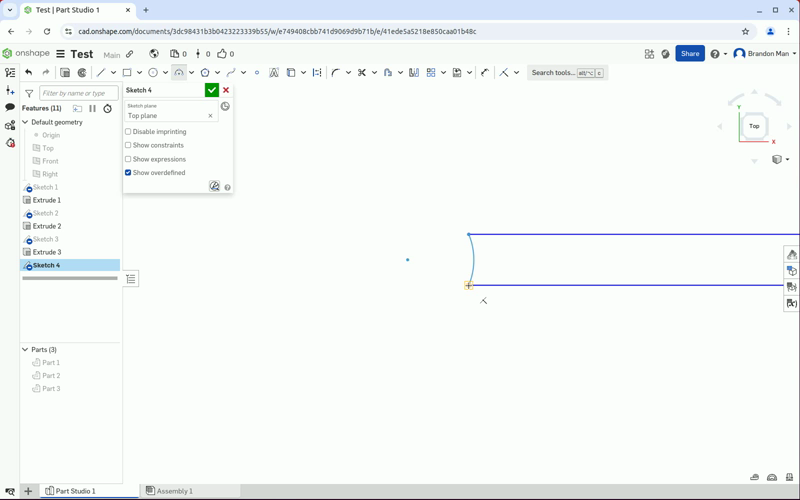
scroll(-6)
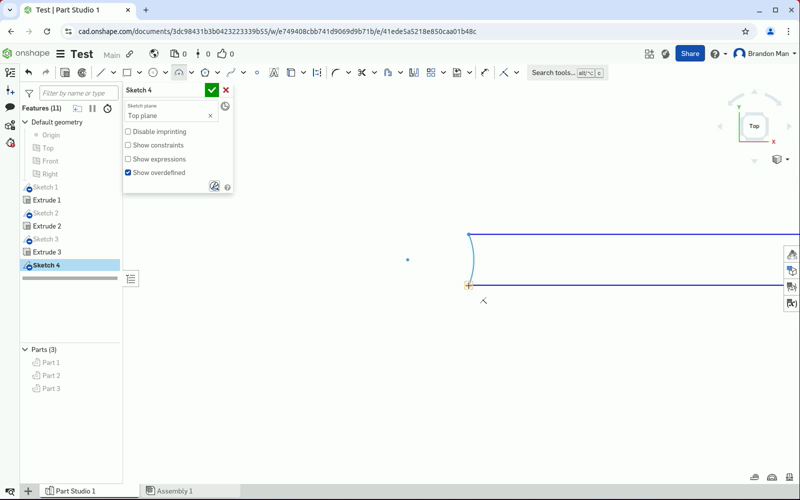
scroll(-6)
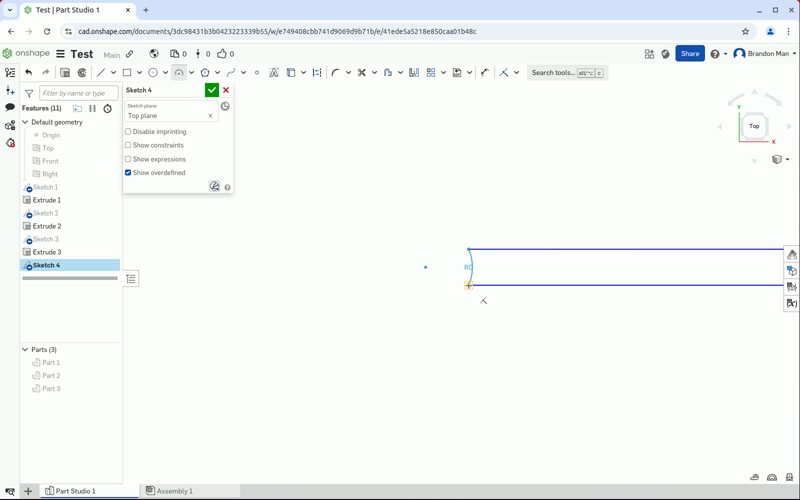
scroll(-6)
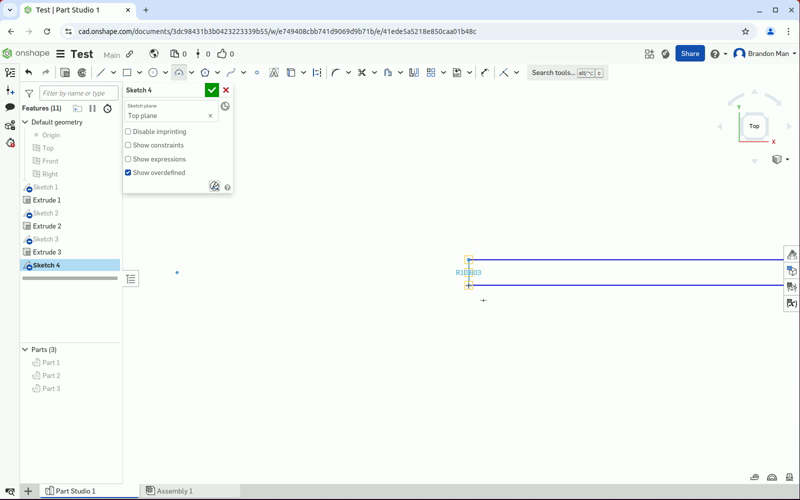
scroll(-6)
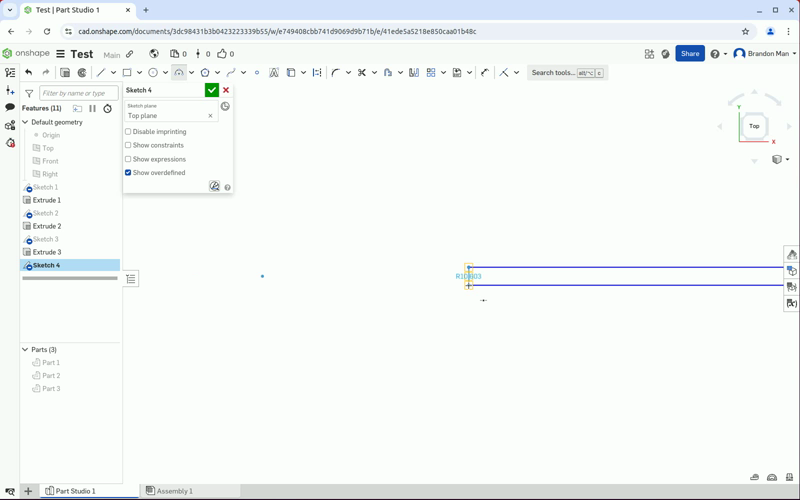
scroll(-6)
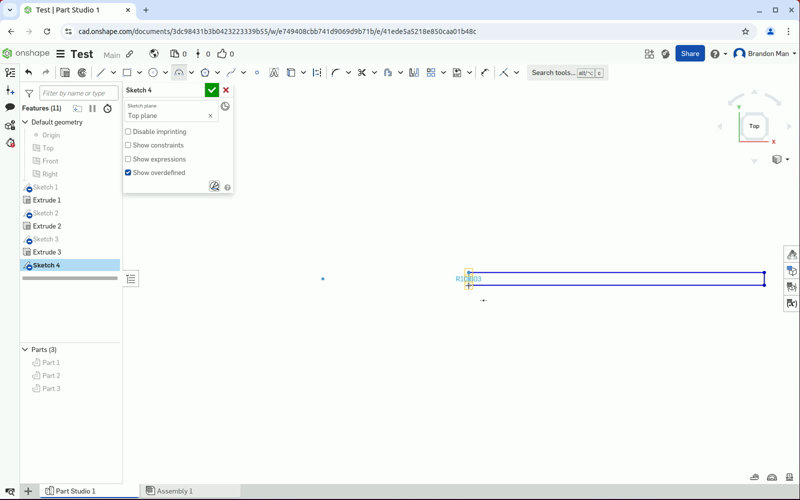
scroll(-6)
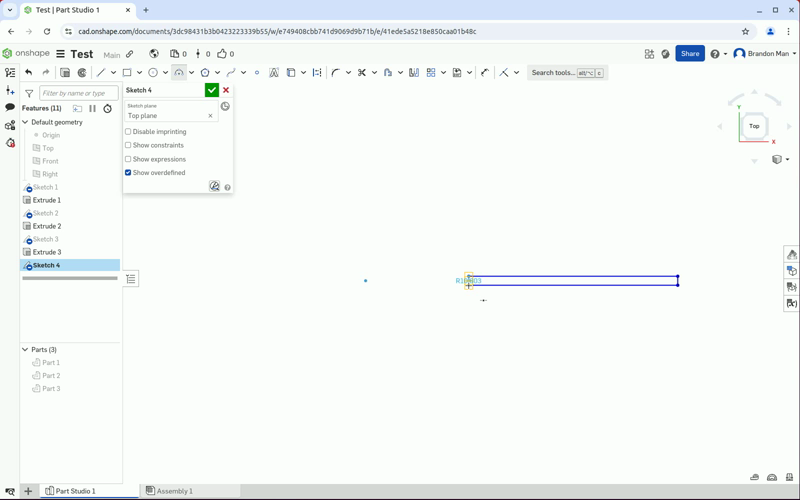
scroll(-6)
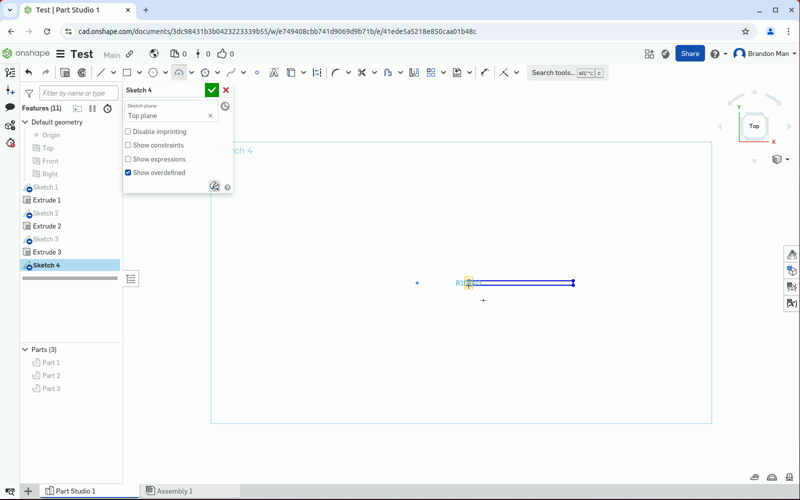
key_down(shift)
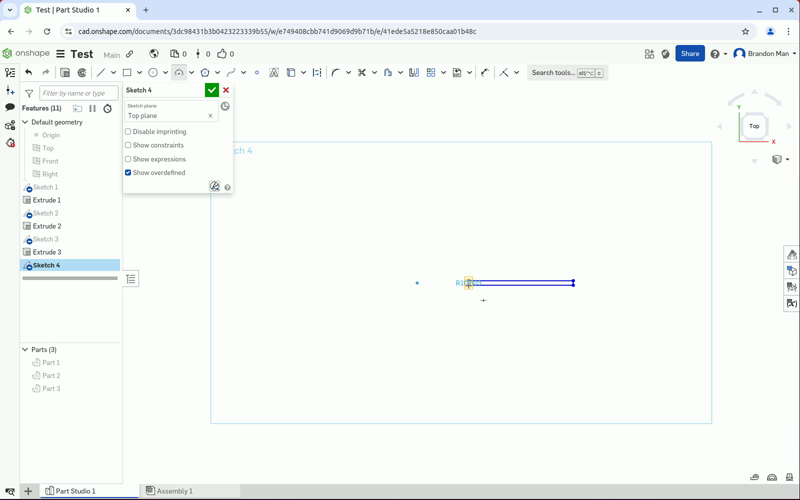
mouse_move(468, 283)
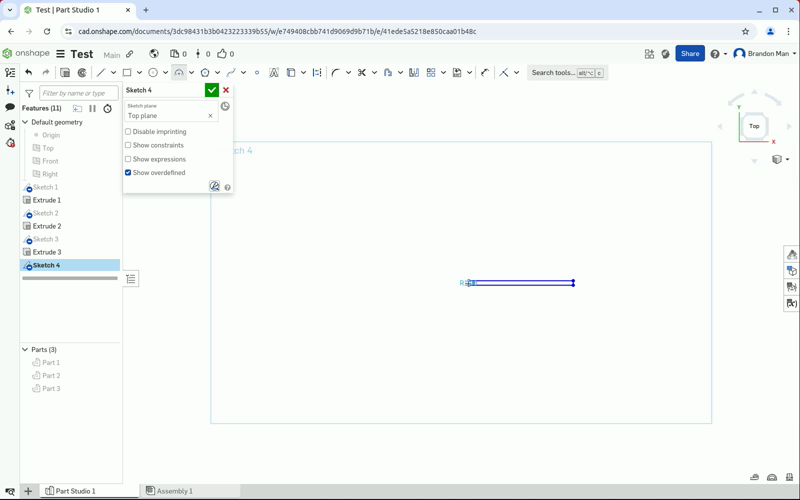
scroll(6)
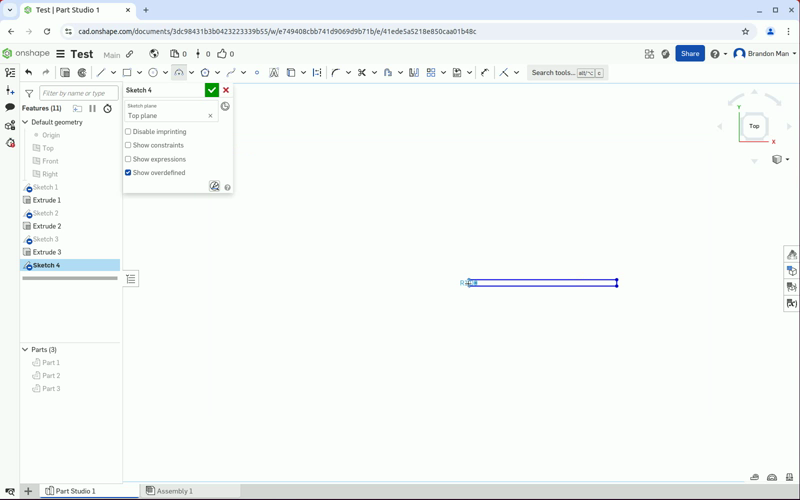
scroll(6)
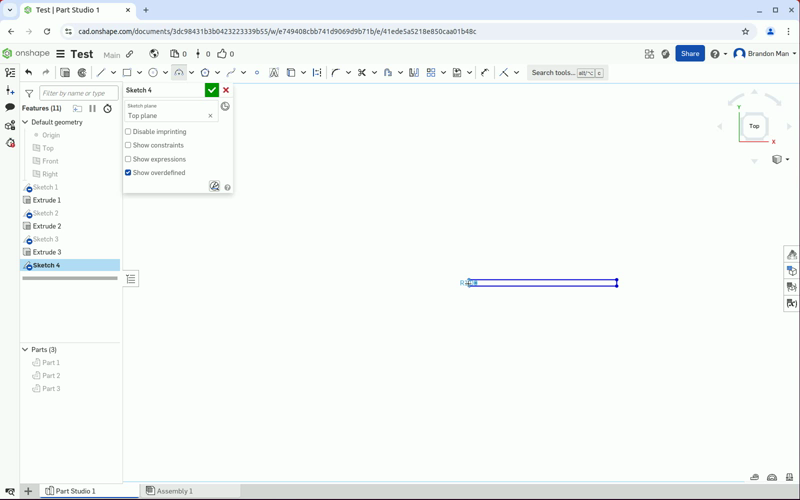
scroll(6)
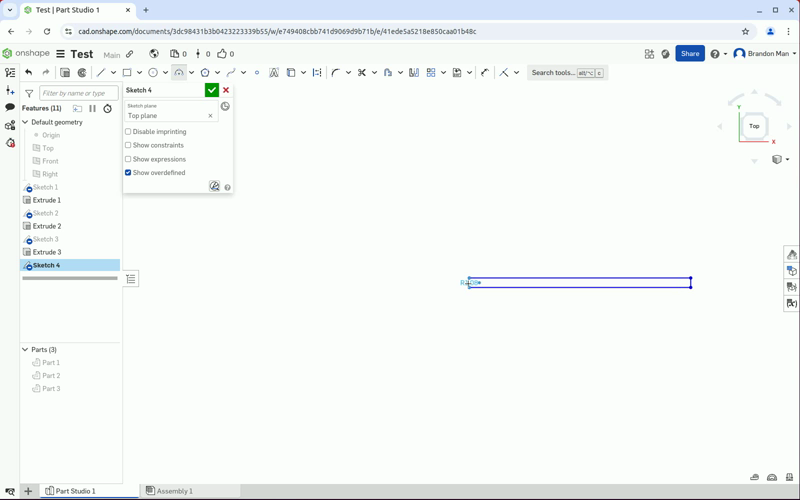
scroll(6)
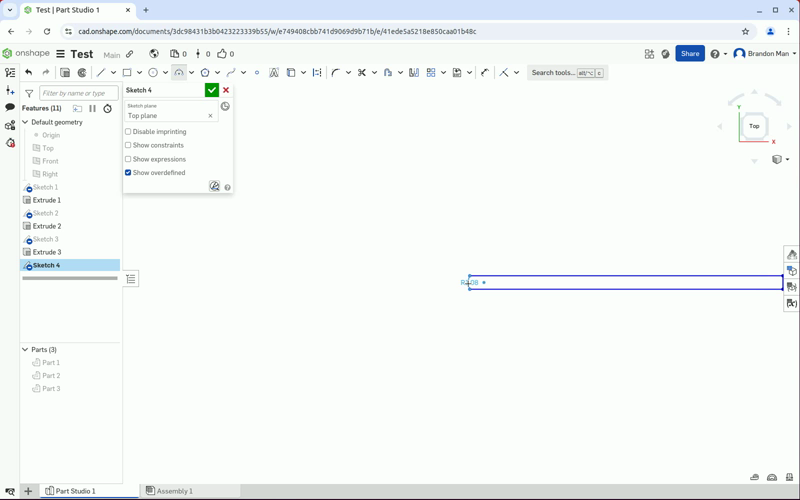
scroll(6)
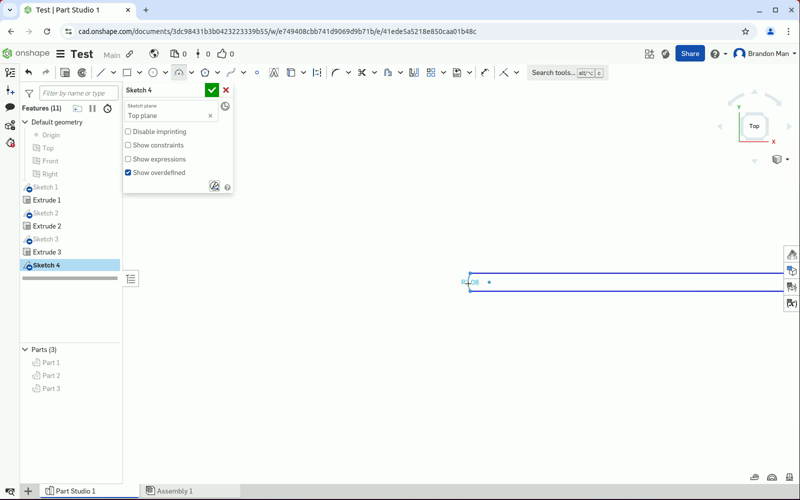
scroll(6)
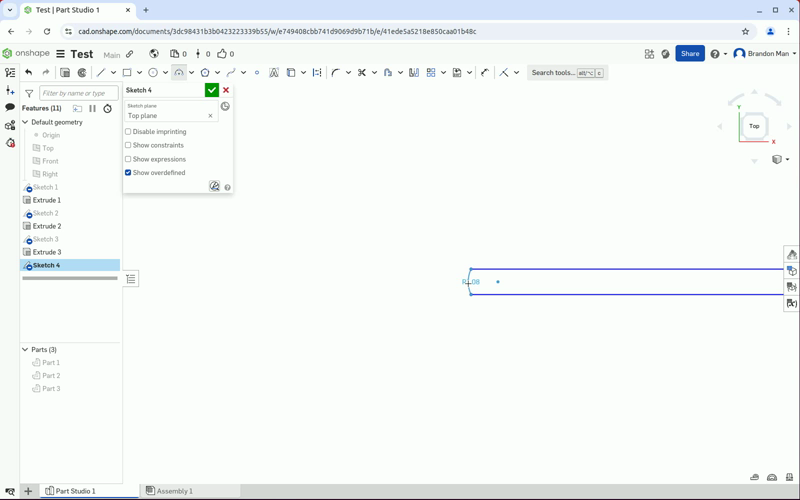
scroll(6)
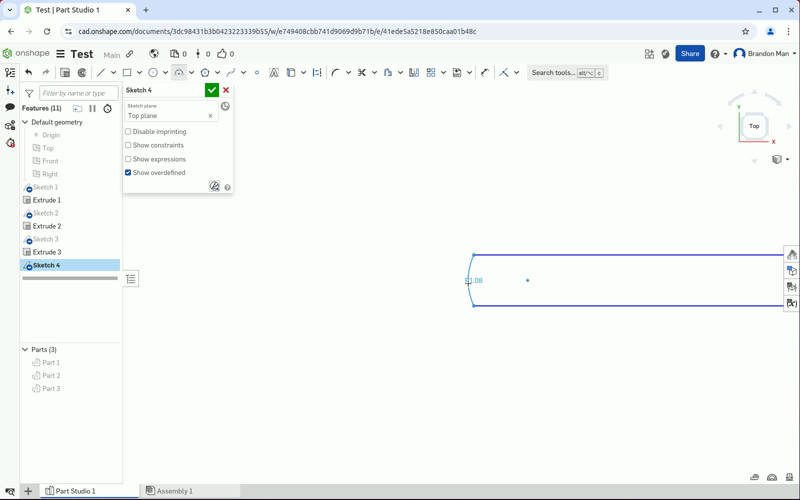
click(468, 283)
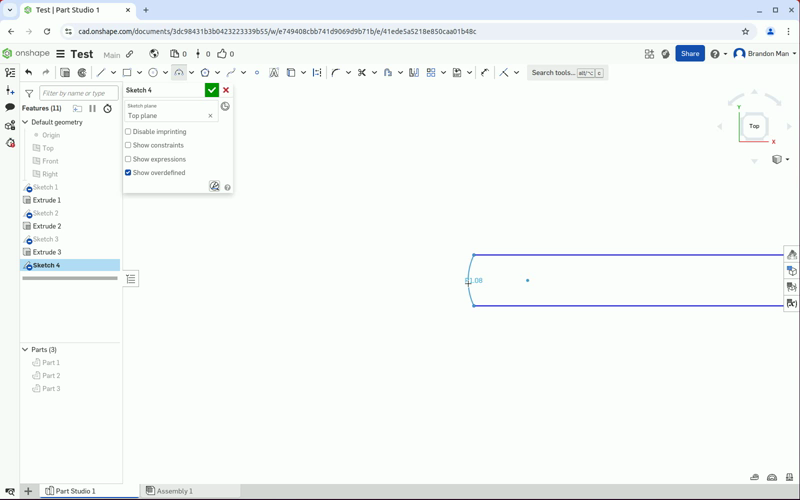
scroll(-6)
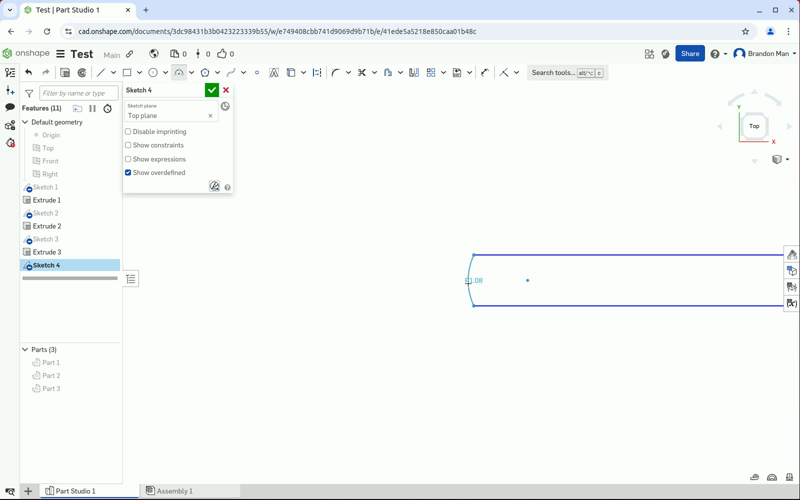
scroll(-6)
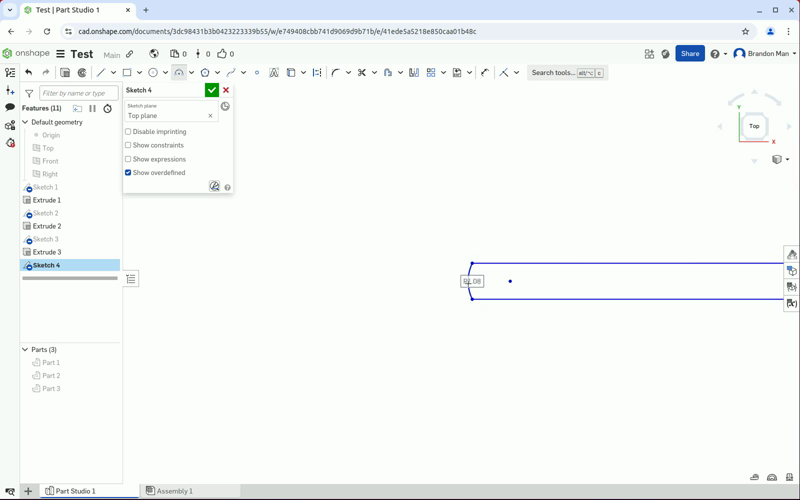
scroll(-6)
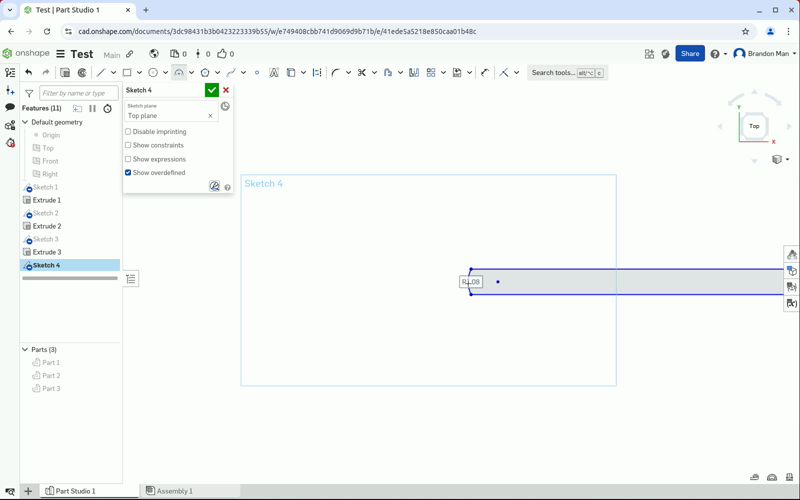
scroll(-6)
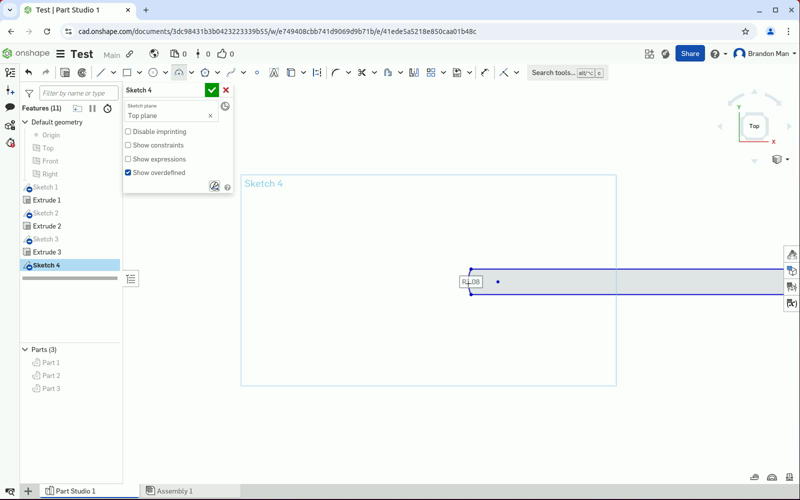
scroll(-6)
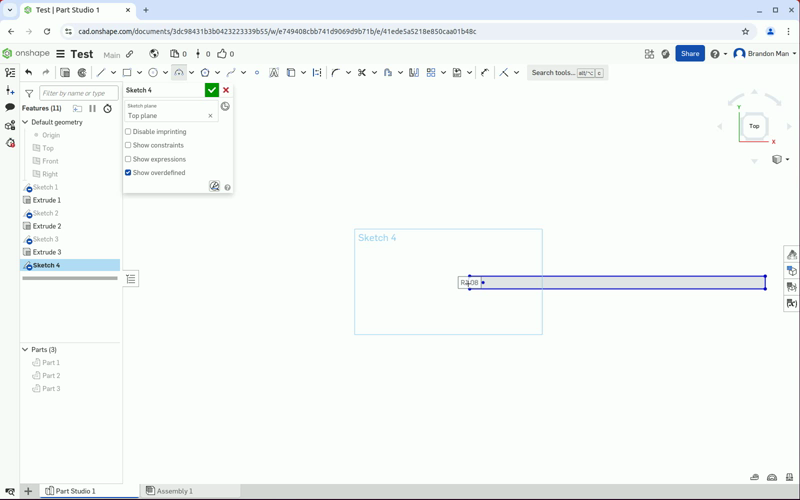
scroll(-6)
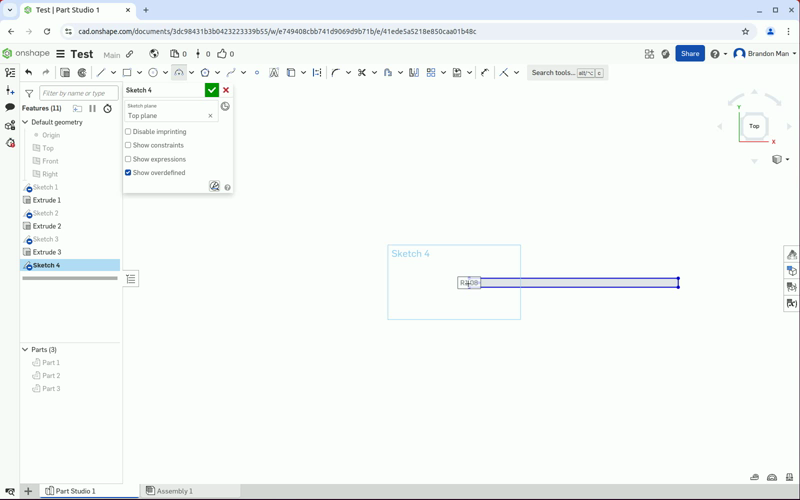
scroll(-6)
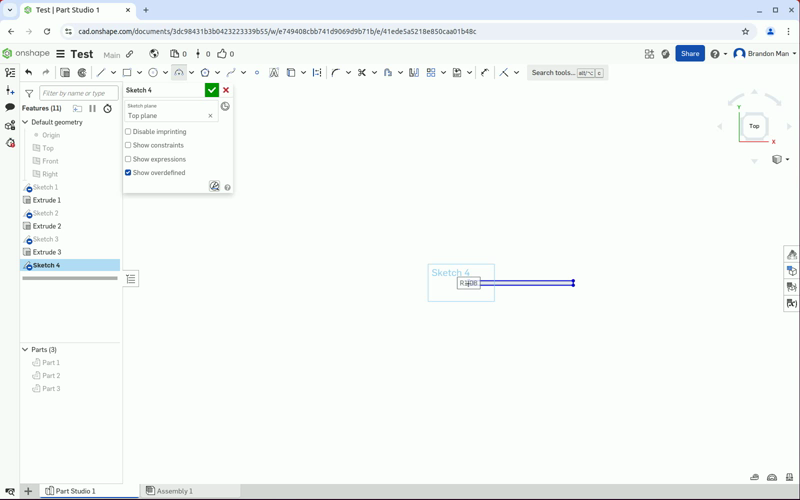
key_up(shift)
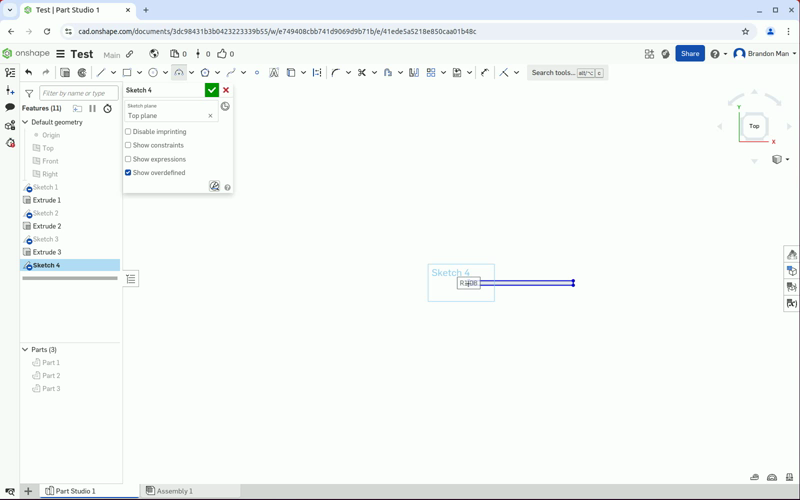
key(esc)
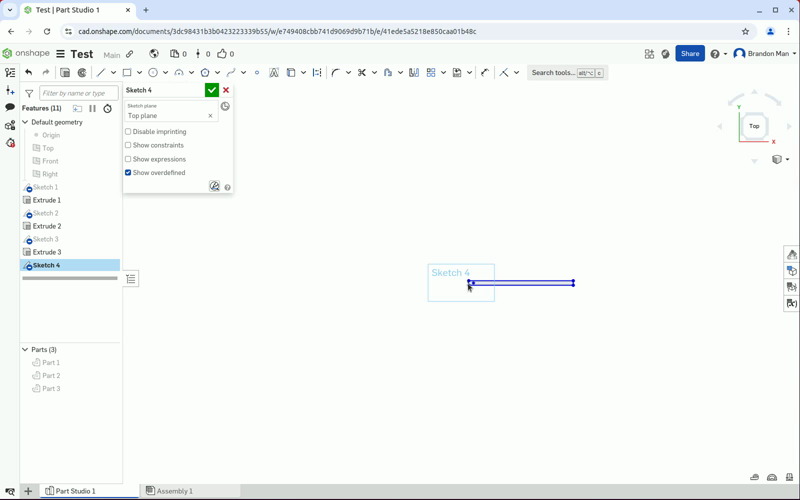
mouse_move(537, 283)
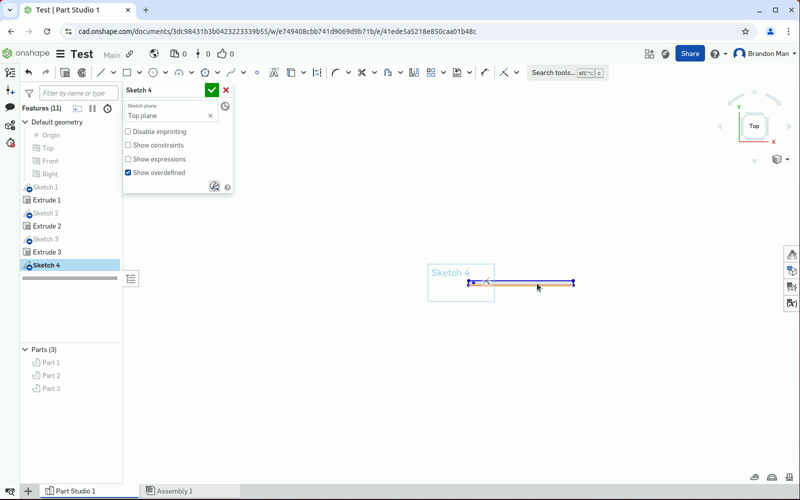
scroll(6)
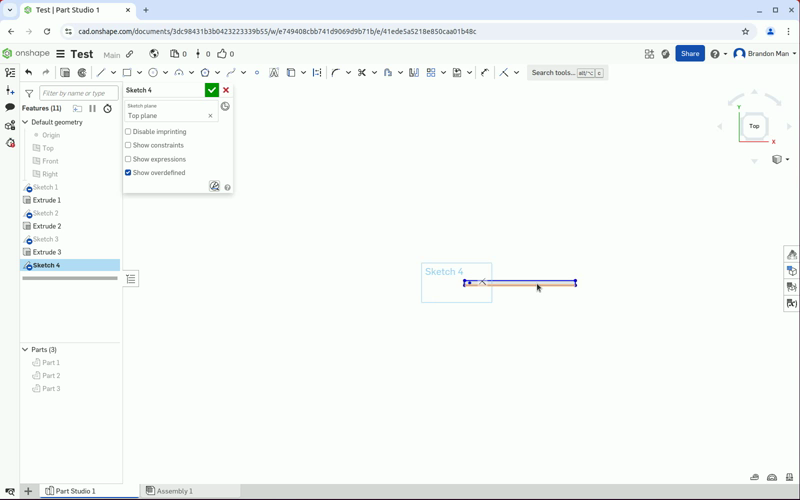
scroll(6)
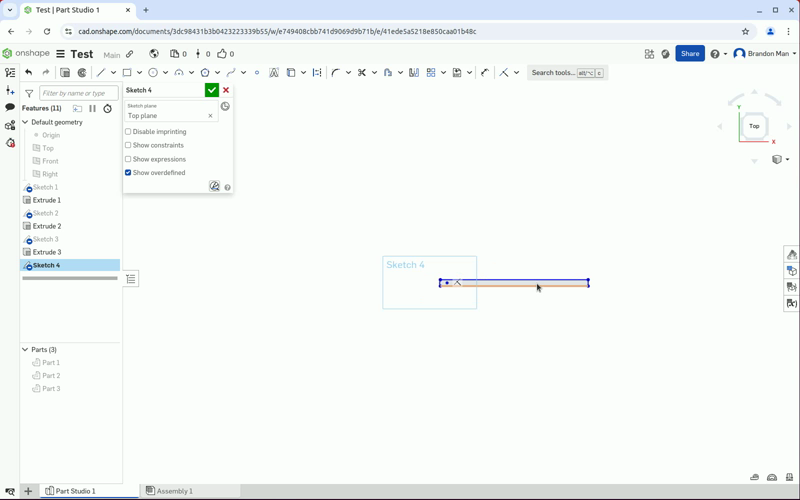
scroll(6)
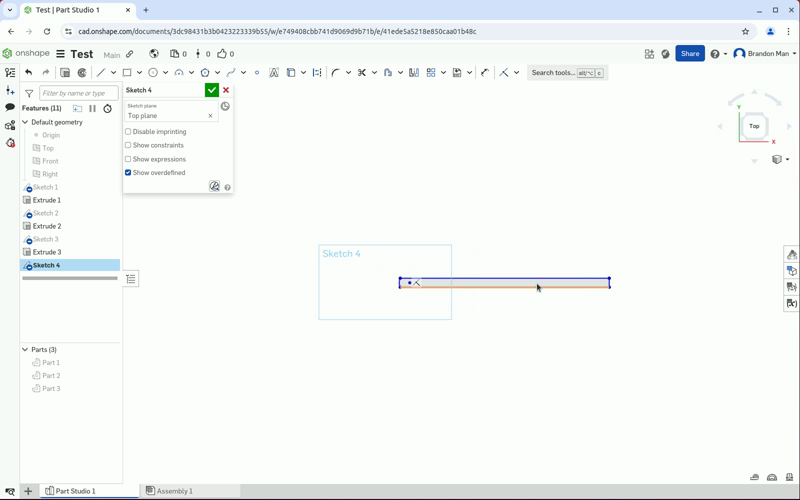
scroll(6)
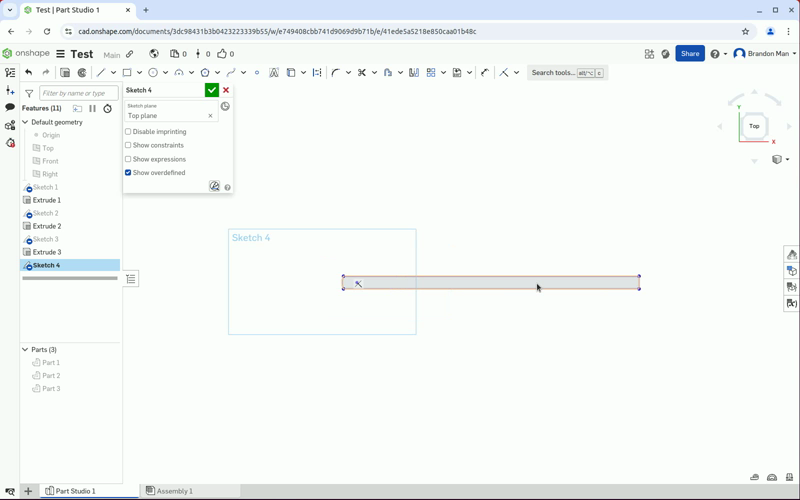
scroll(6)
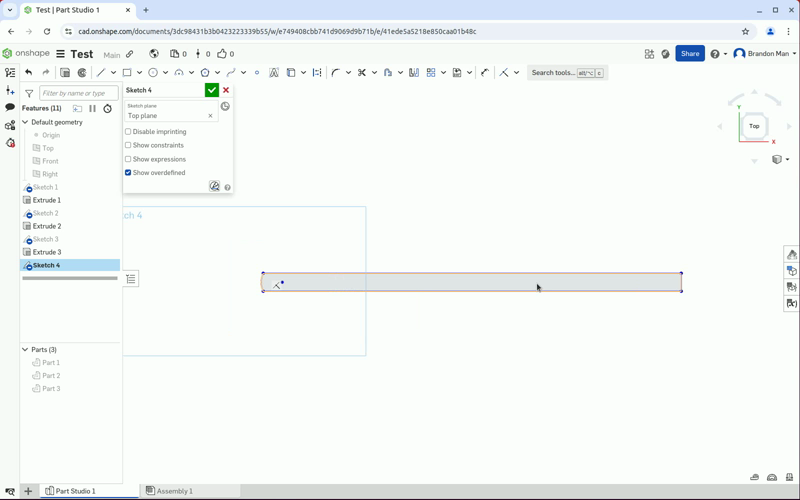
scroll(6)
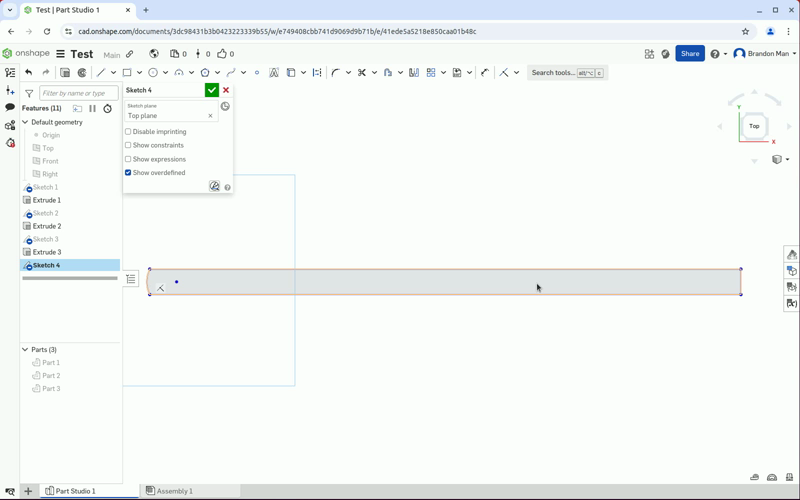
scroll(6)
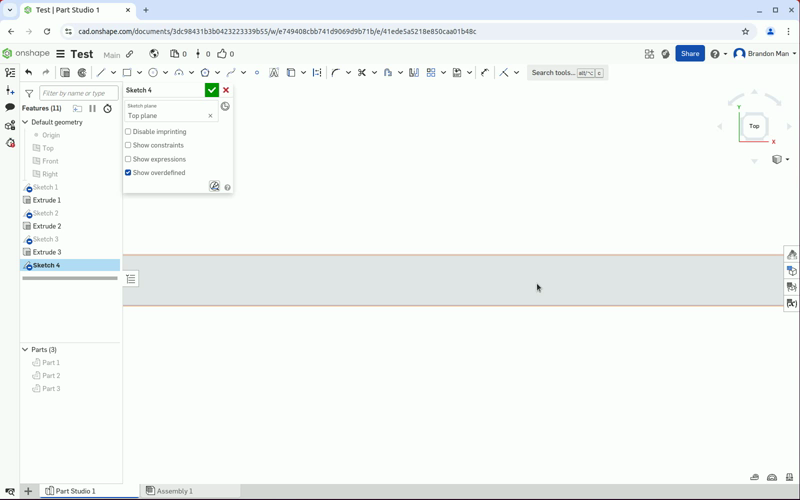
click(537, 283)
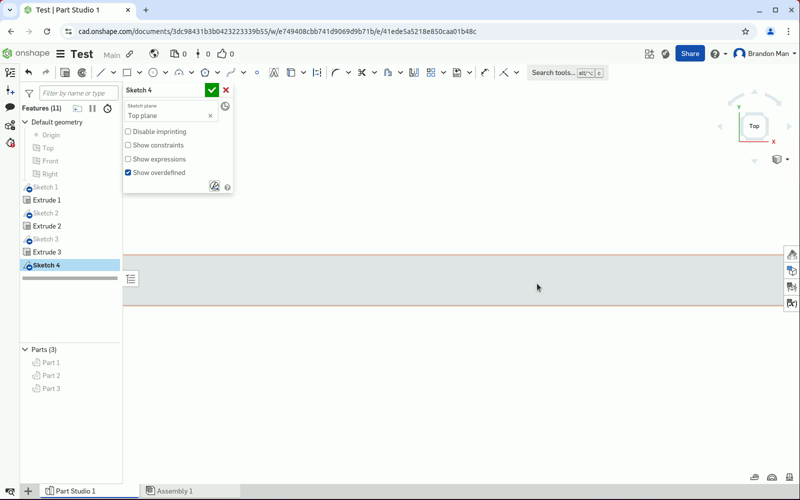
scroll(-6)
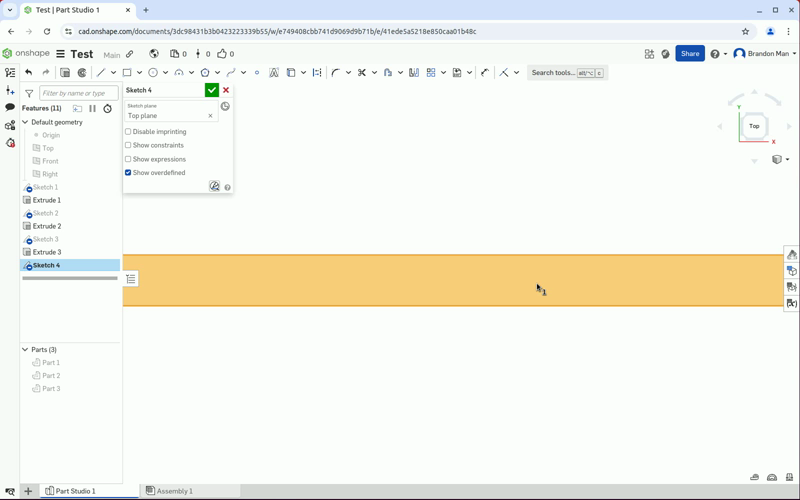
scroll(-6)
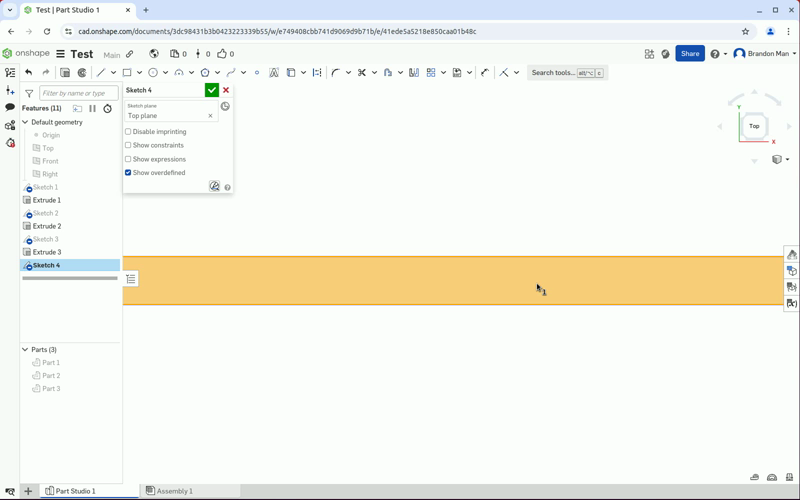
scroll(-6)
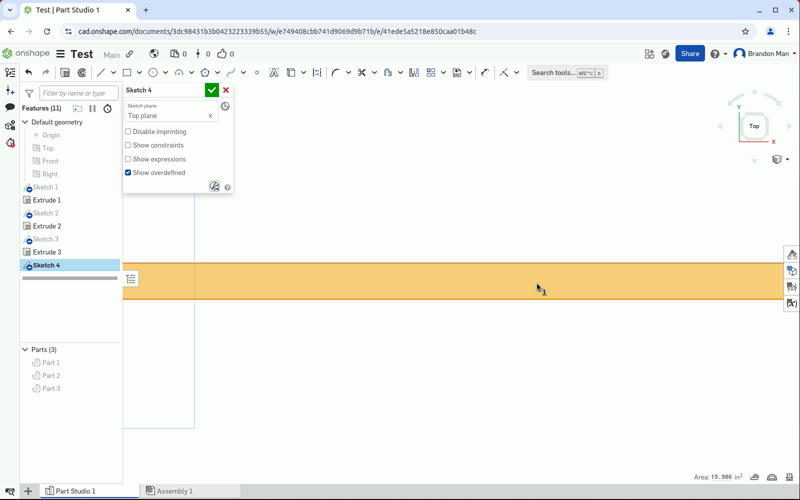
scroll(-6)
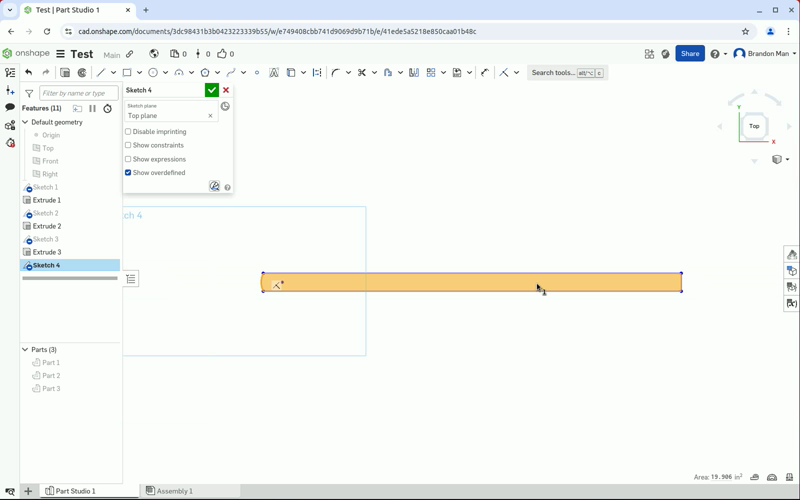
scroll(-6)
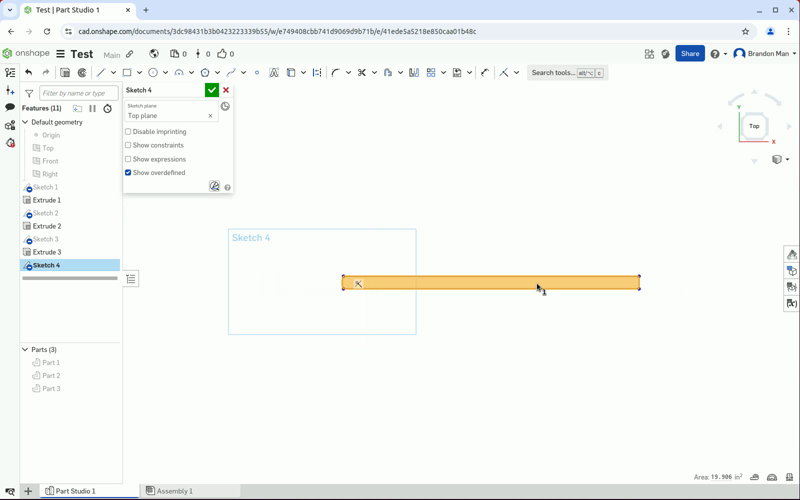
scroll(-6)
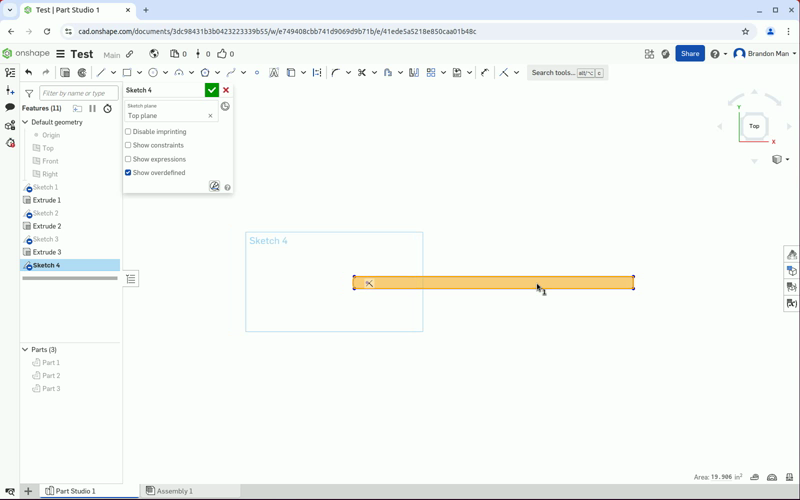
scroll(-6)
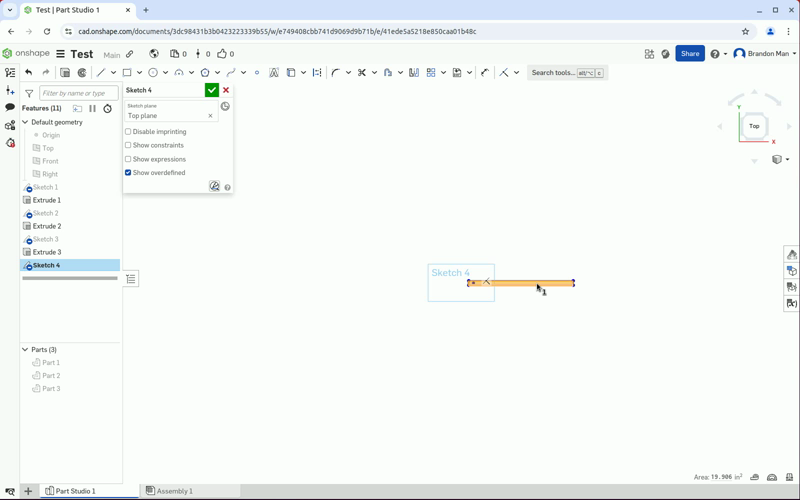
mouse_move(73, 352)
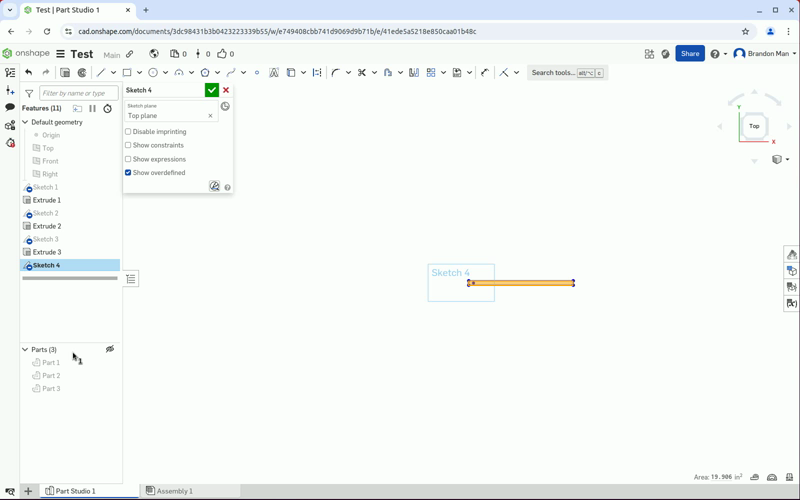
key(shift+y)
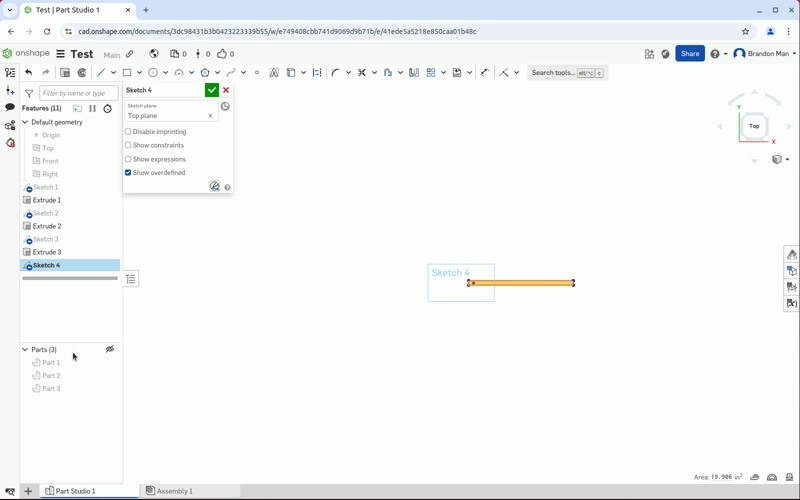
key(shift+e)
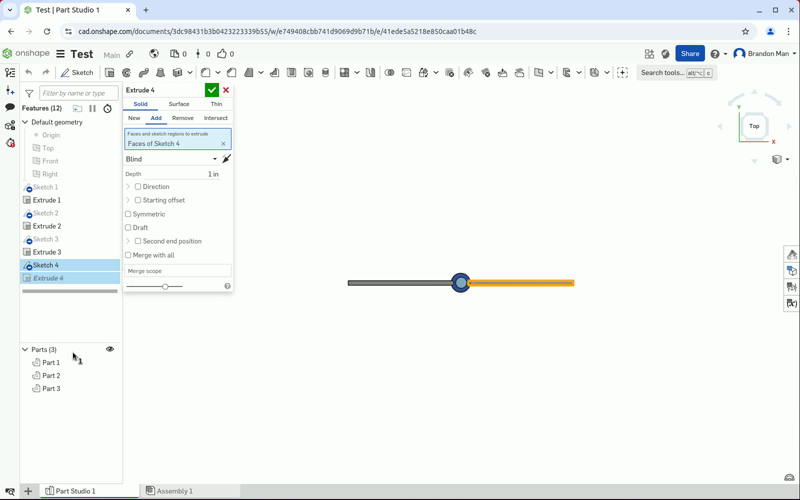
mouse_move(143, 106)
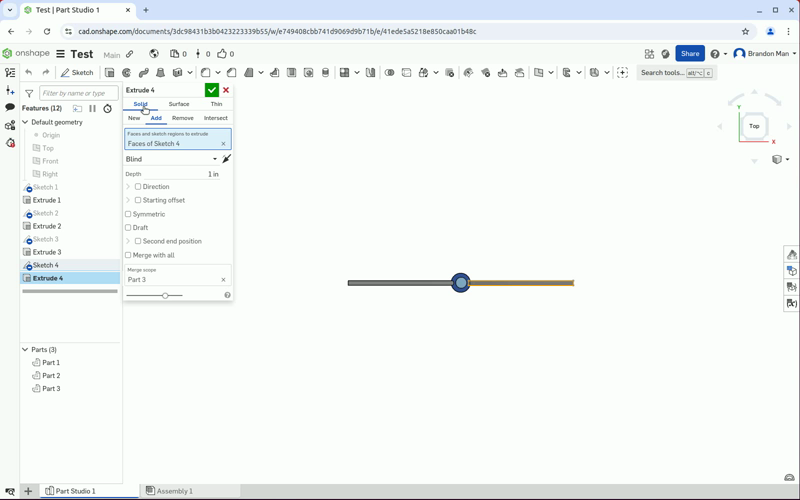
click(143, 106)
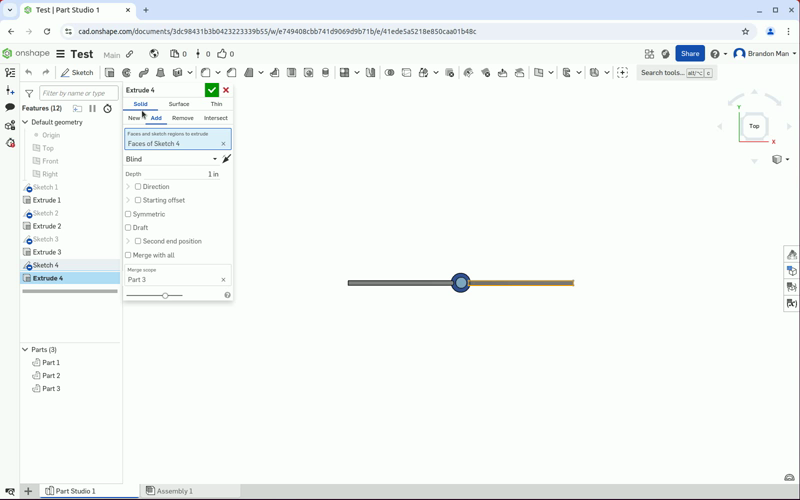
mouse_move(137, 120)
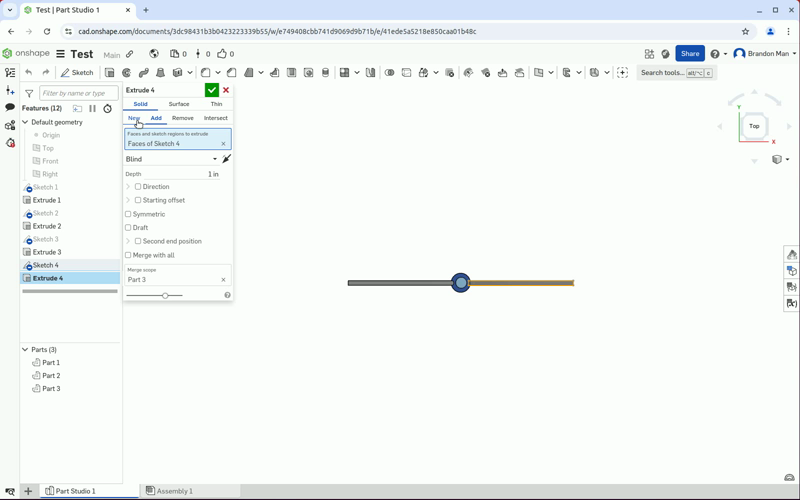
click(137, 120)
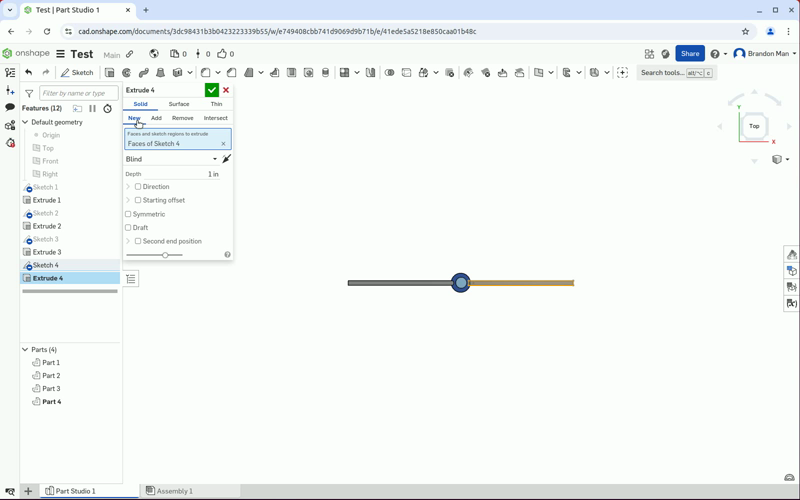
key(tab, 4)
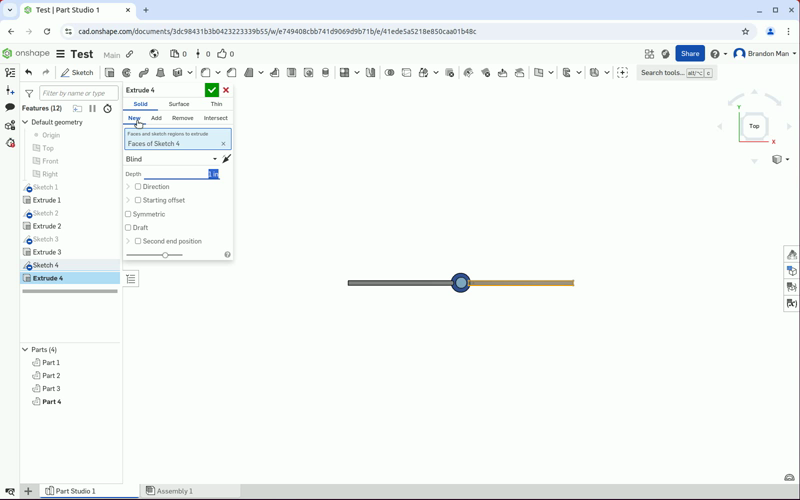
text(41.402)
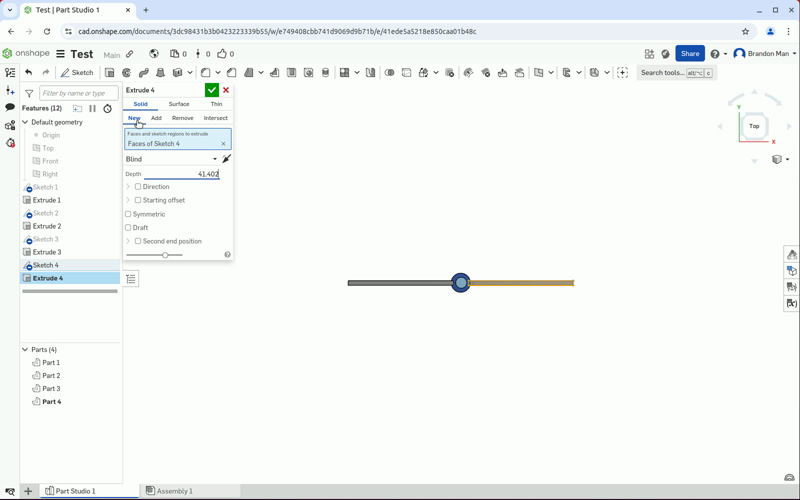
key(tab, 3)
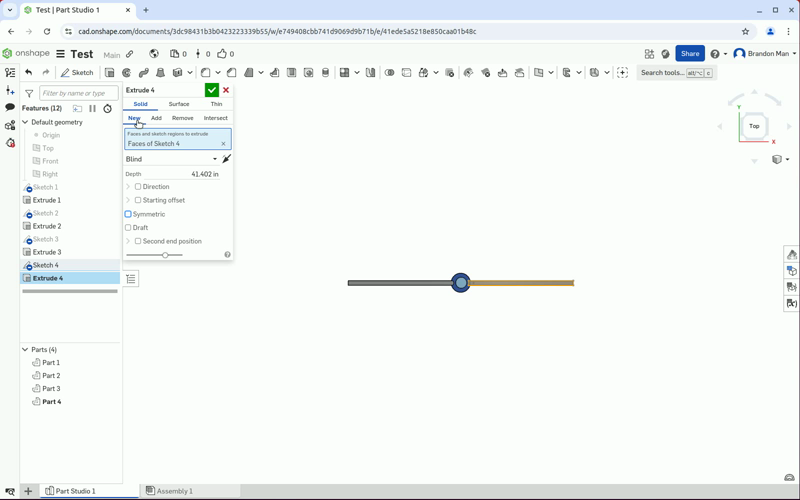
key(space)
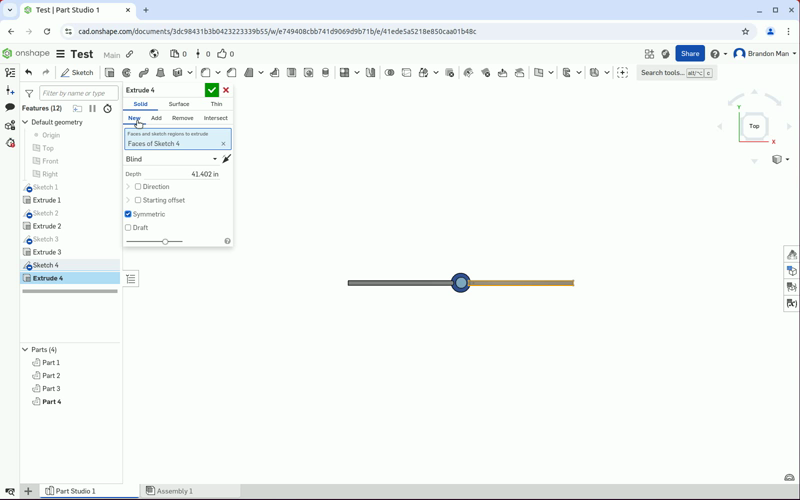
key(enter)
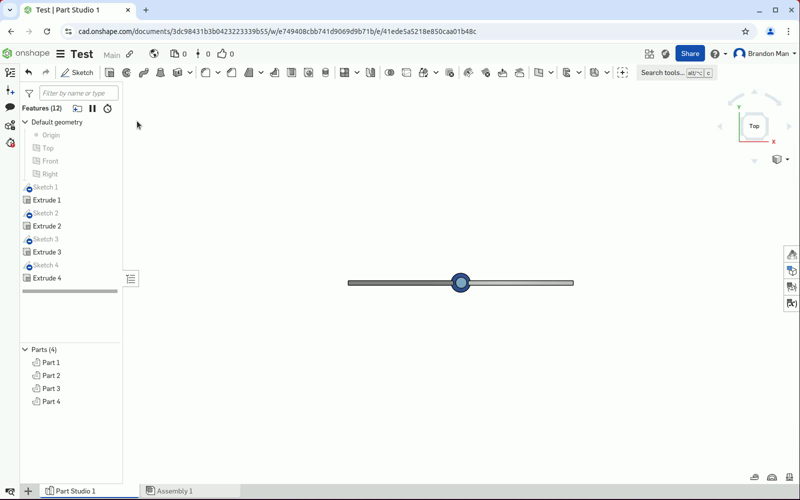
key(shift+h)
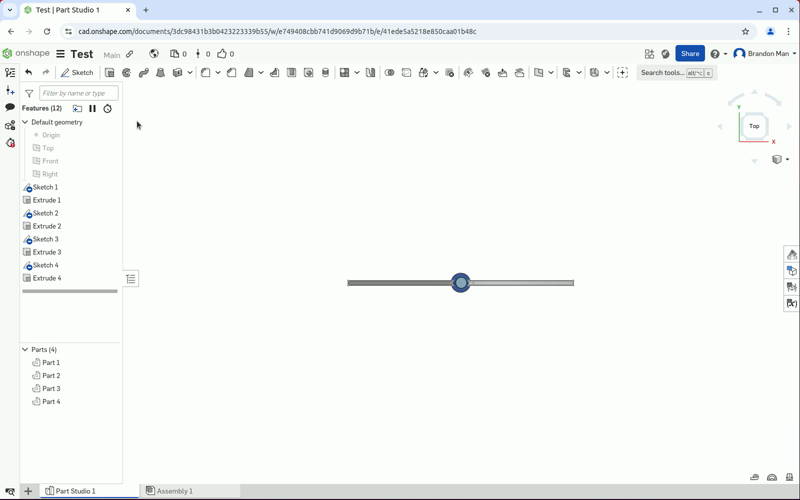
key(shift+h)
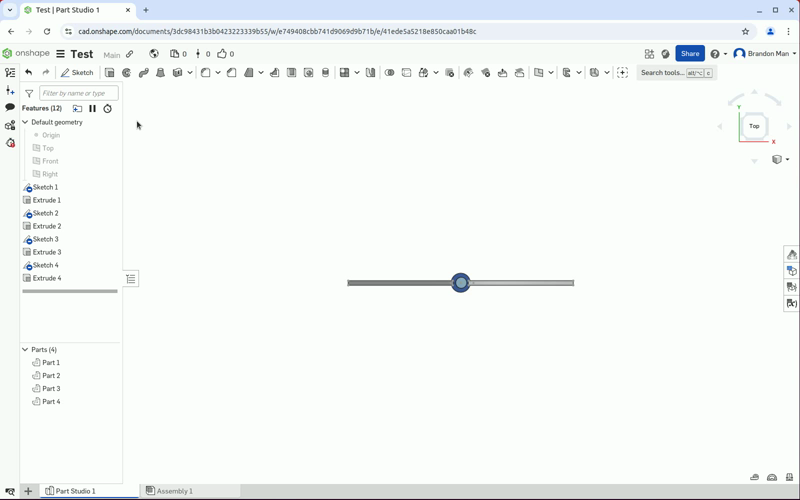
key(shift+7)
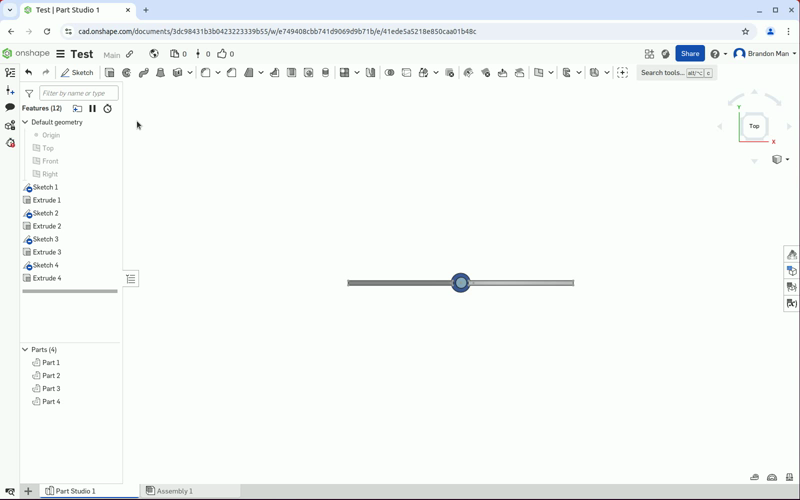
key(up, 3)
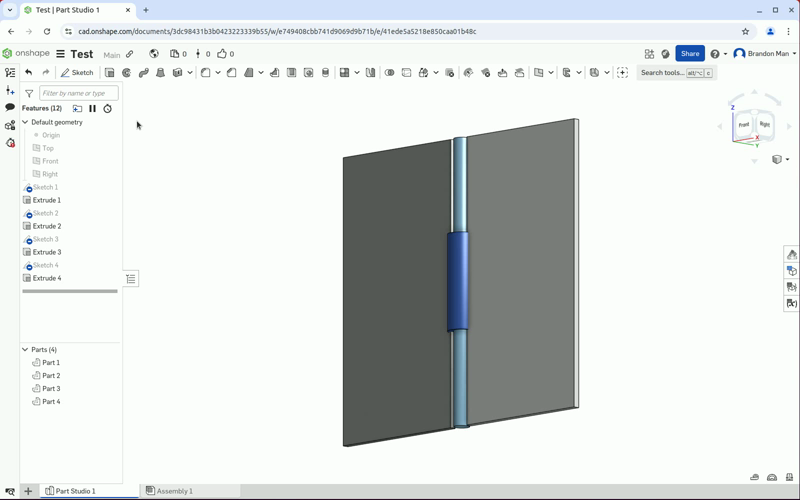
key(left, 3)
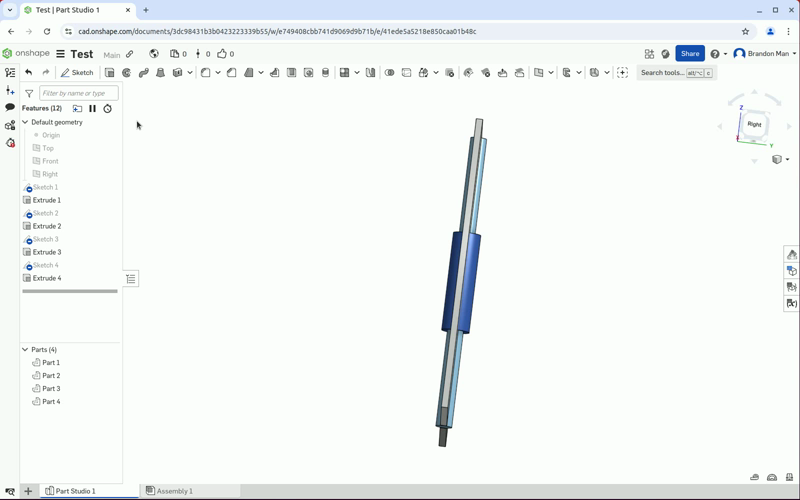
key(right, 3)
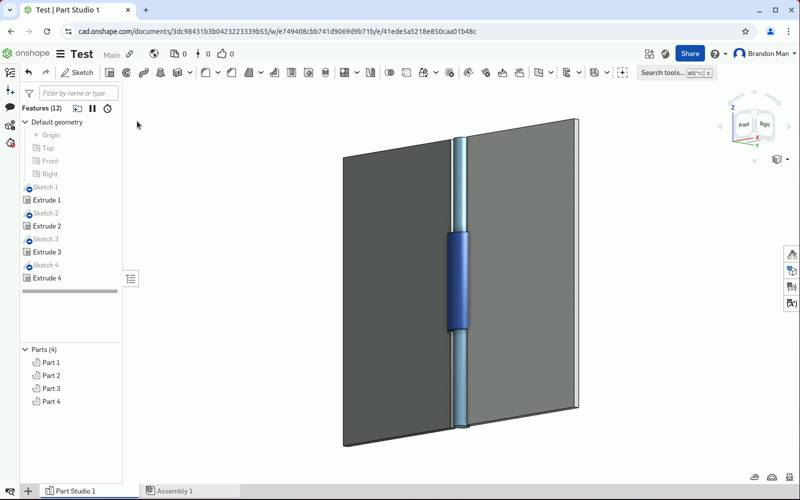
key(down, 3)
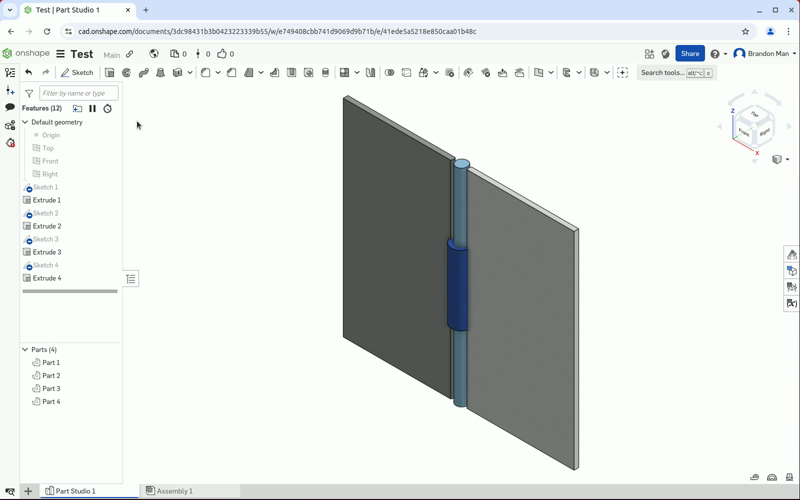
mouse_move(73, 189)
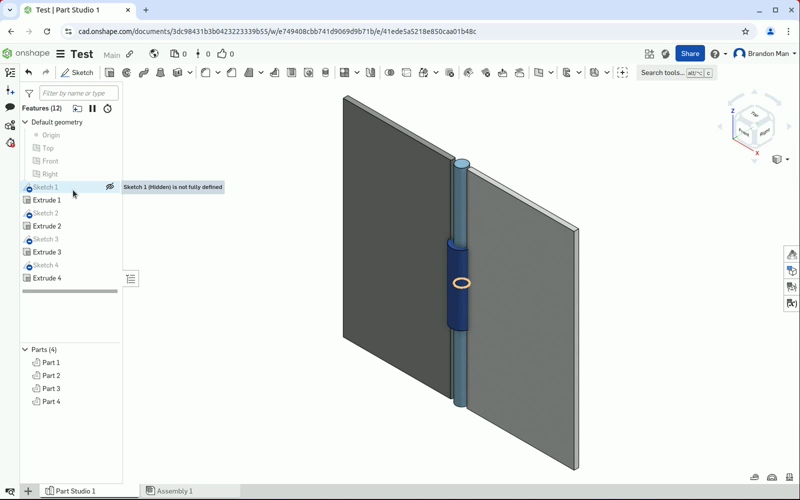
click(73, 189)